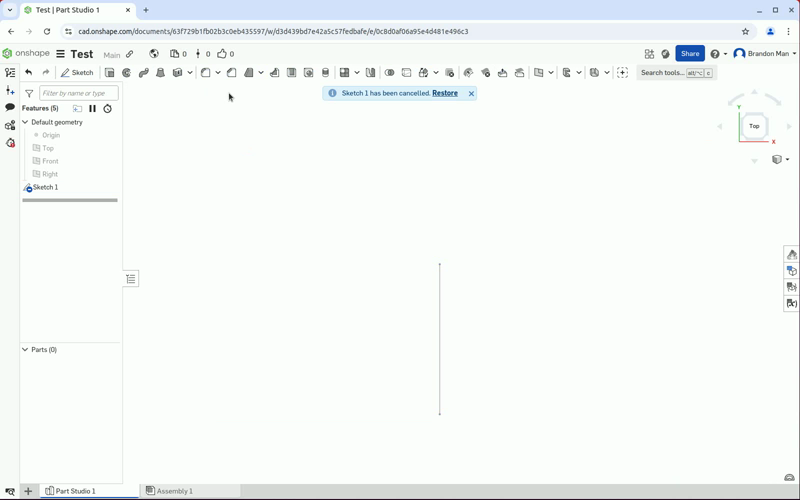
key(shift+h)
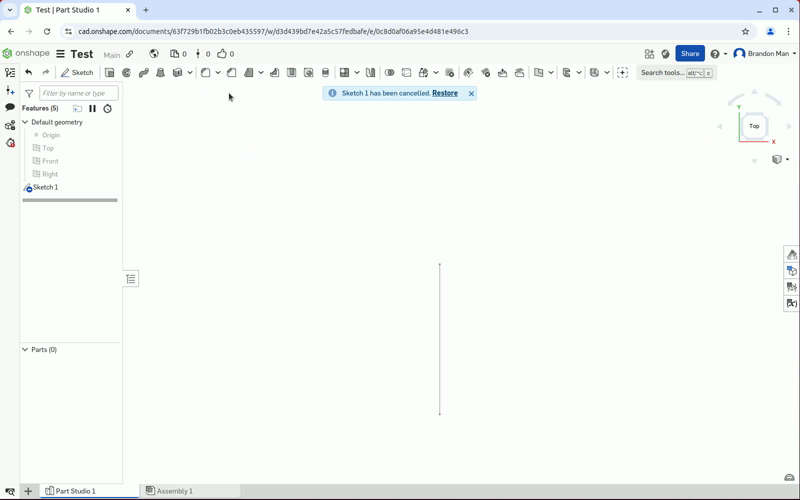
key(shift+s)
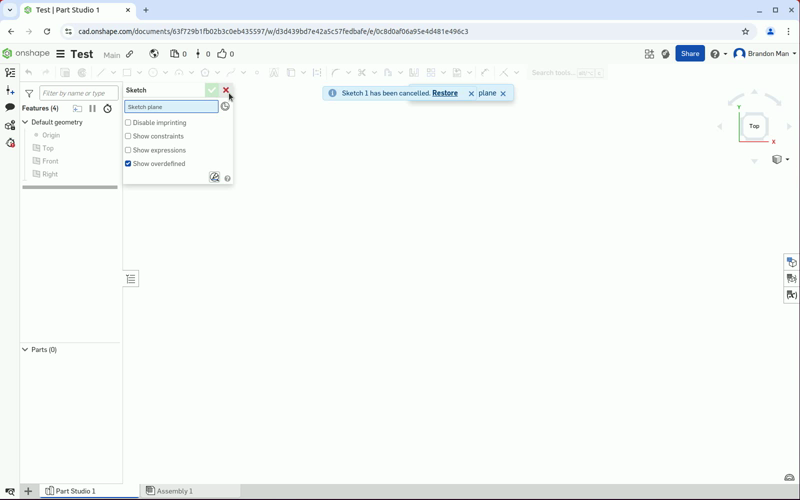
mouse_move(73, 150)
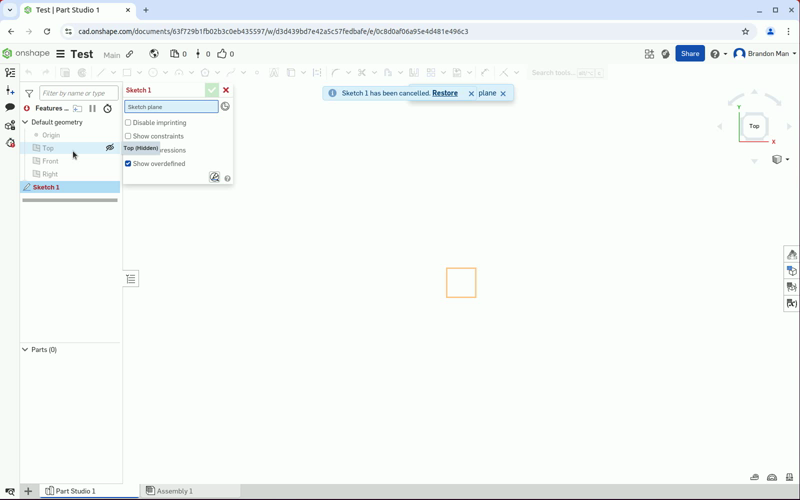
click(73, 150)
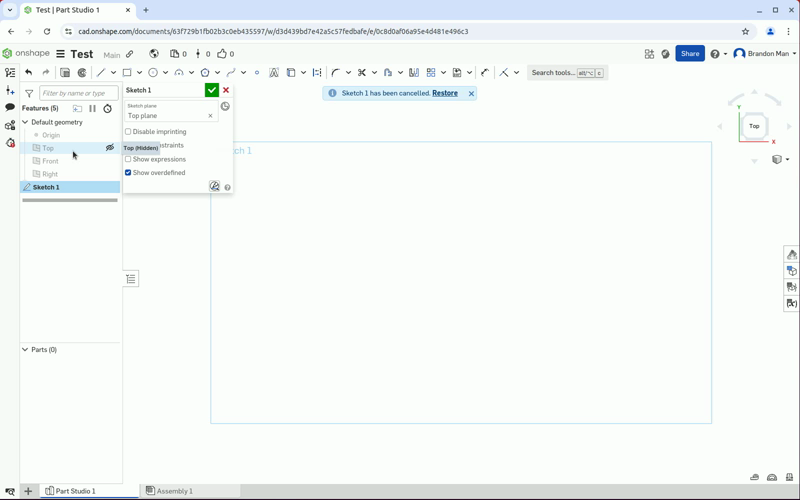
mouse_move(73, 352)
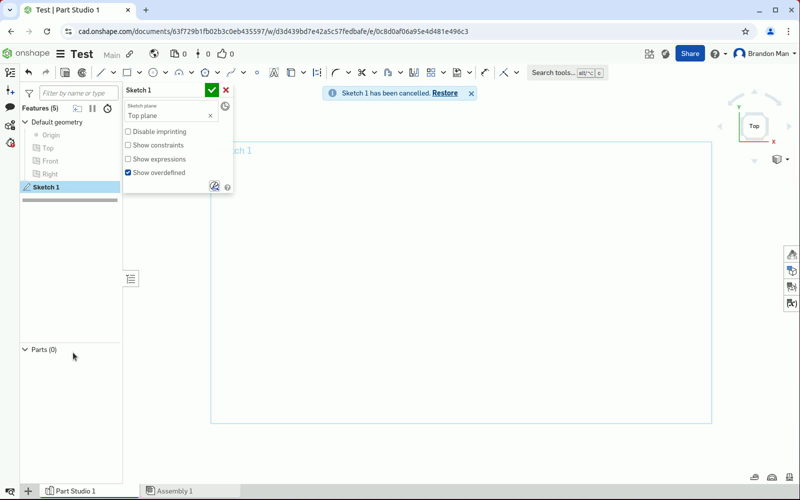
key(y)
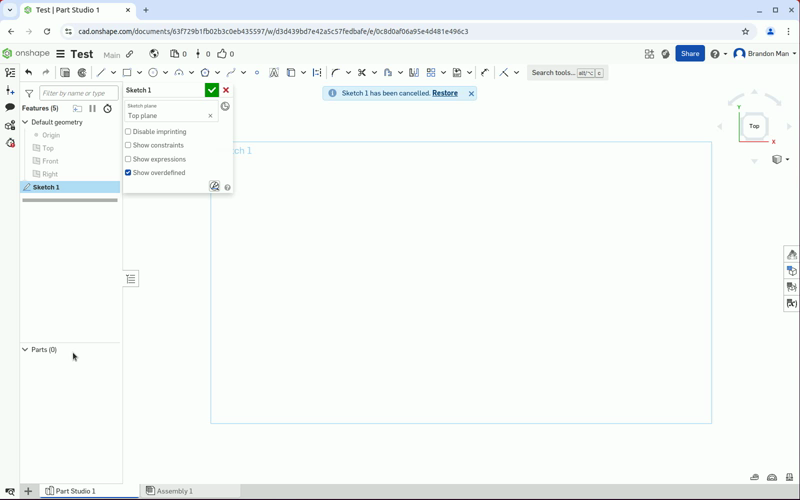
key(l)
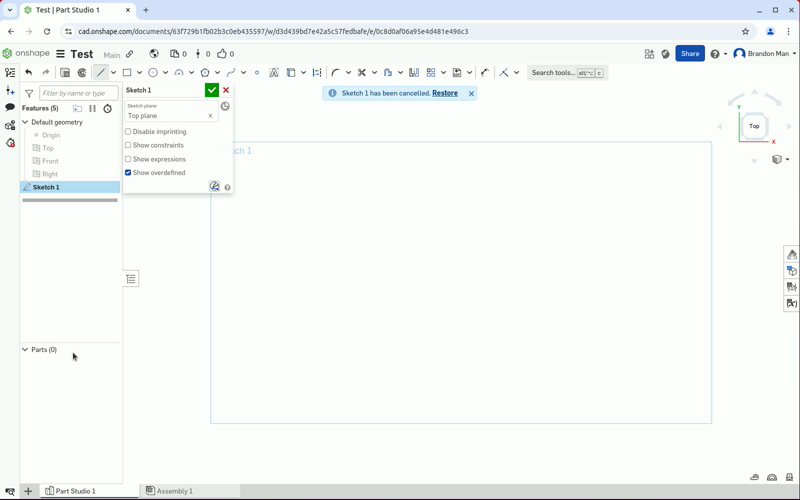
key_down(shift)
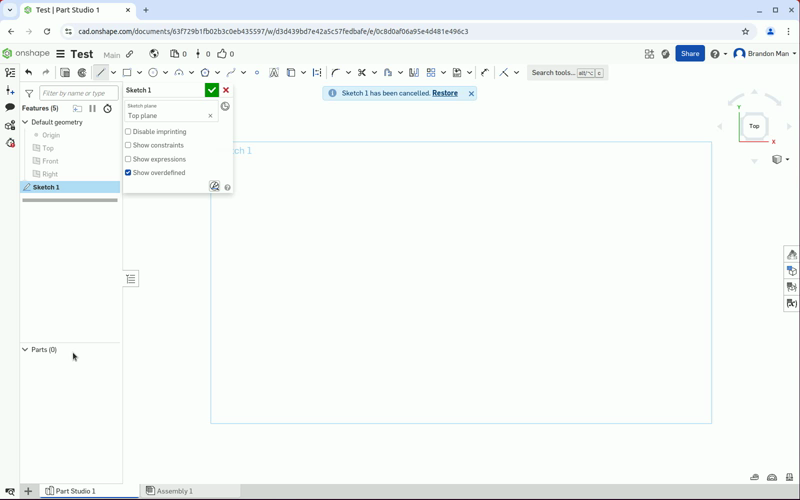
mouse_move(348, 357)
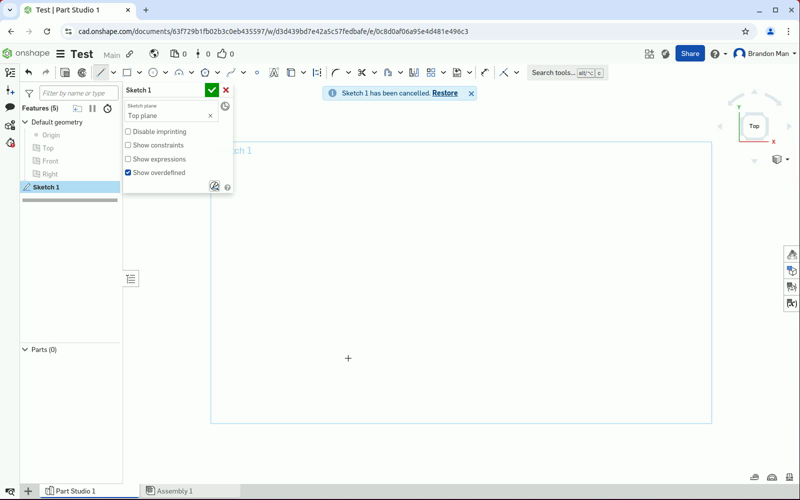
click(348, 357)
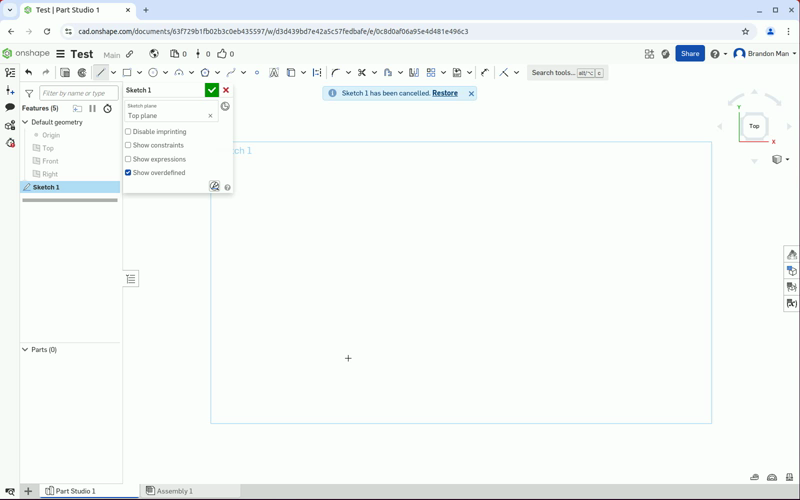
key_up(shift)
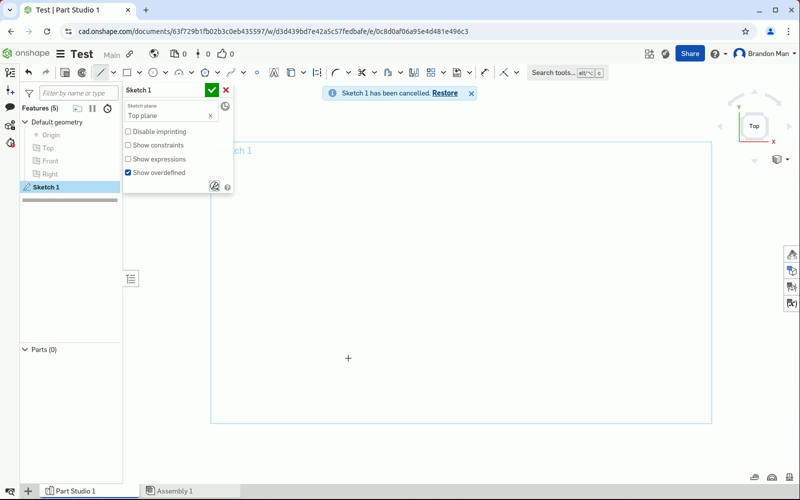
key_down(shift)
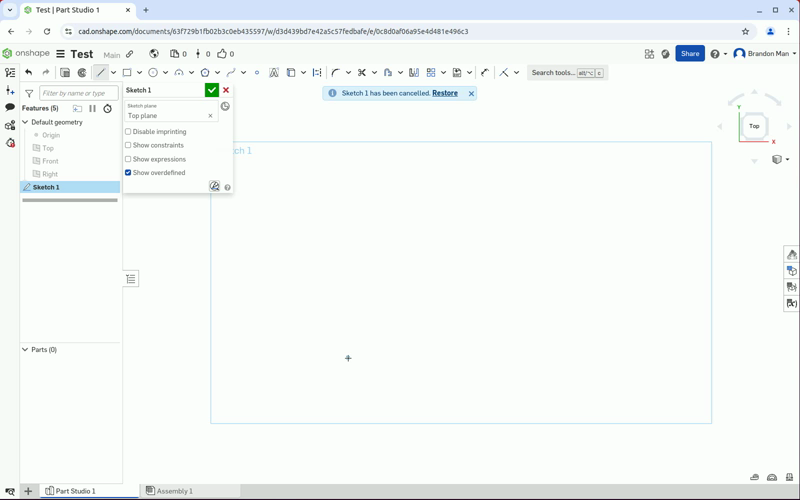
mouse_move(572, 357)
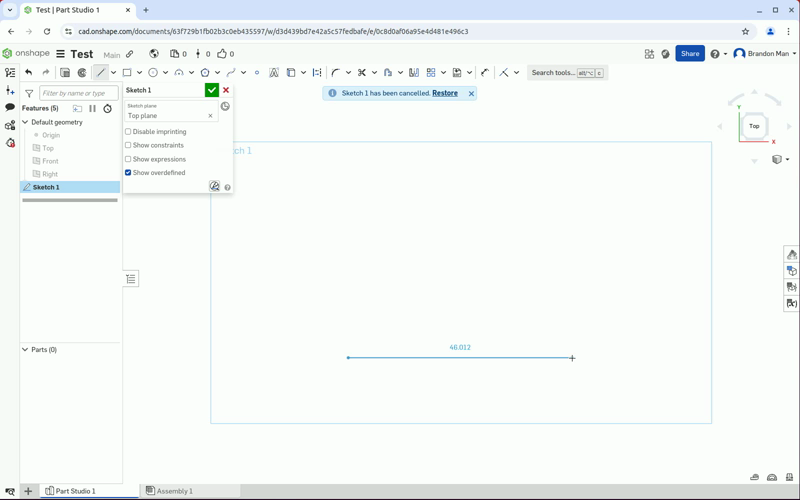
click(572, 357)
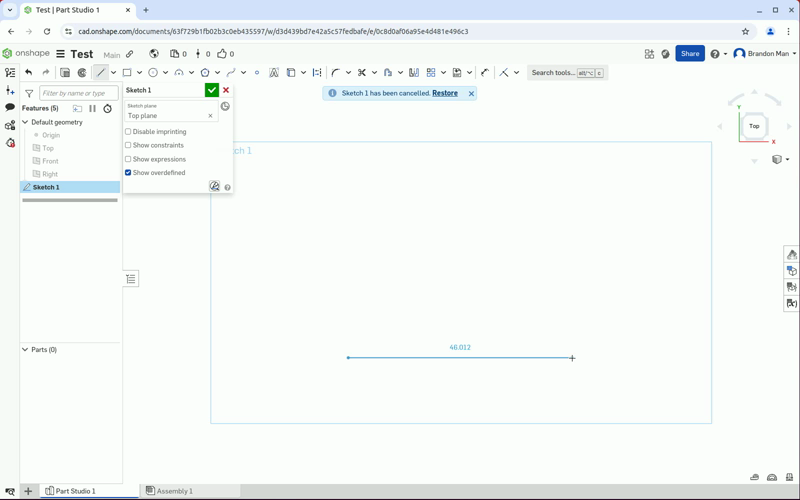
key_up(shift)
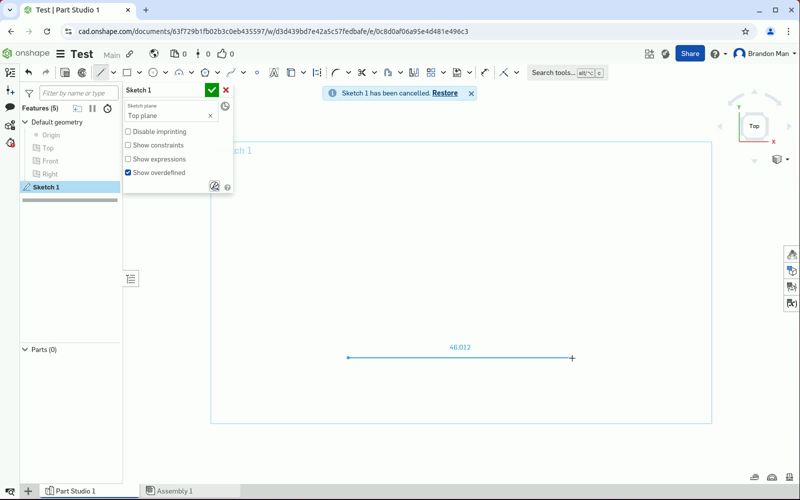
key_down(shift)
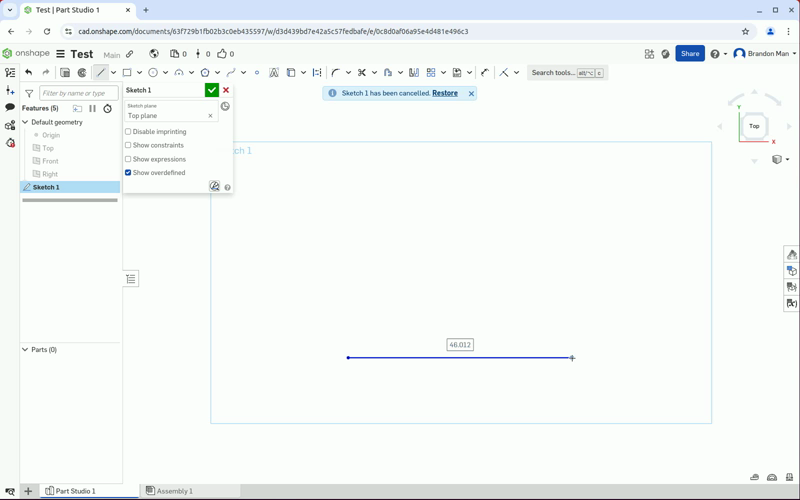
mouse_move(572, 258)
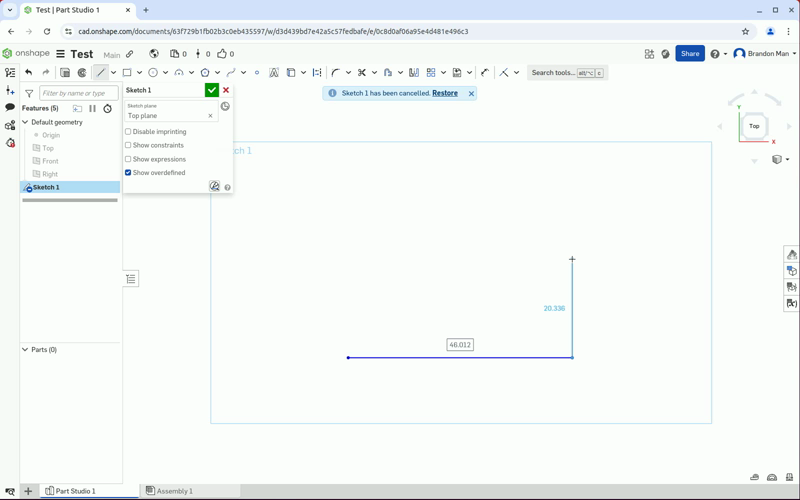
click(572, 258)
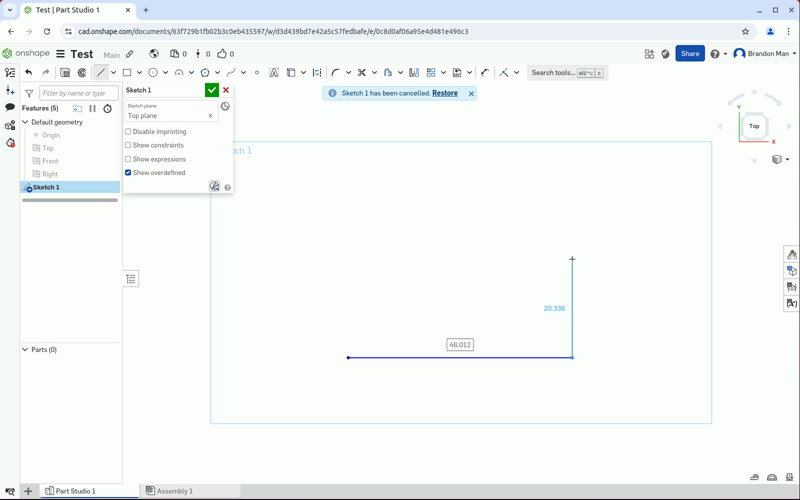
key_up(shift)
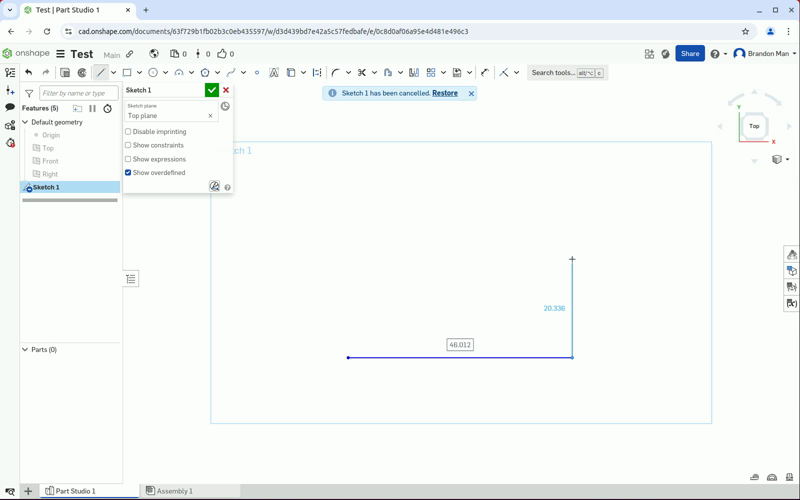
key_down(shift)
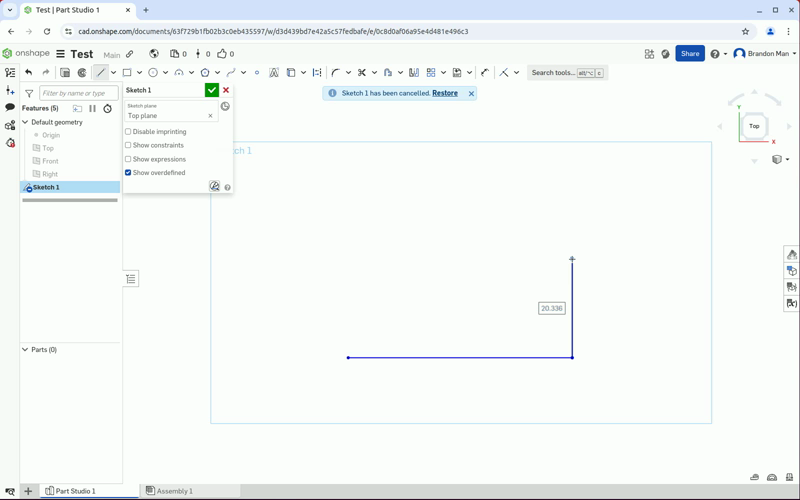
mouse_move(589, 258)
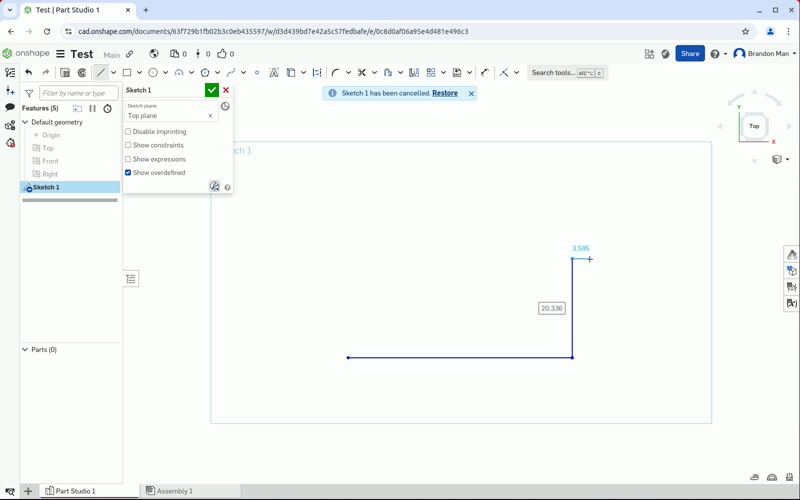
mouse_move(536, 258)
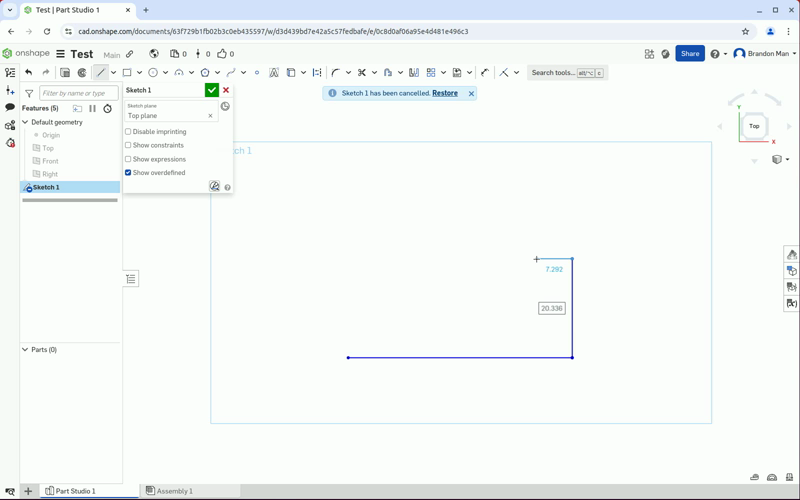
click(536, 258)
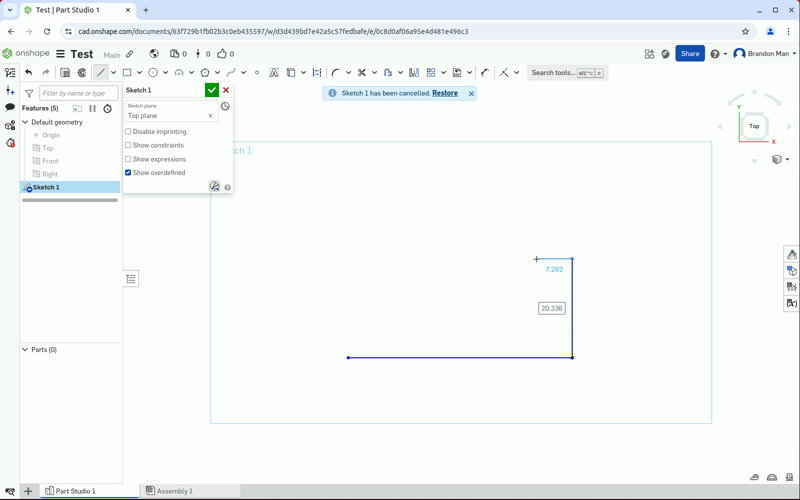
key_up(shift)
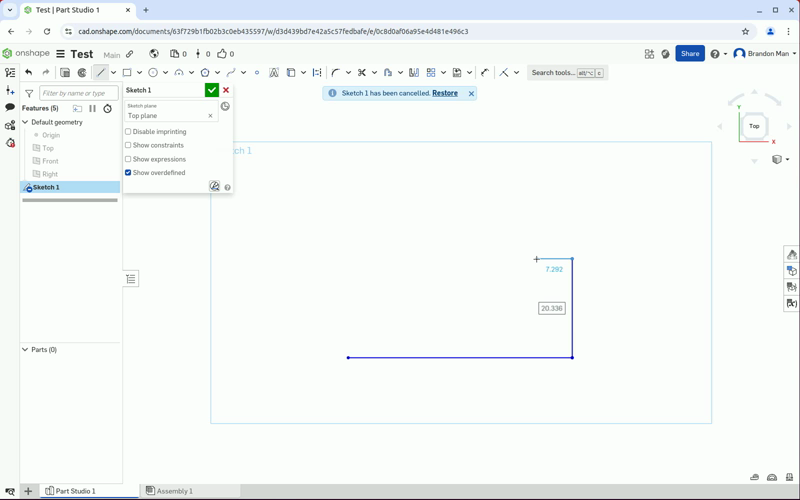
key_down(shift)
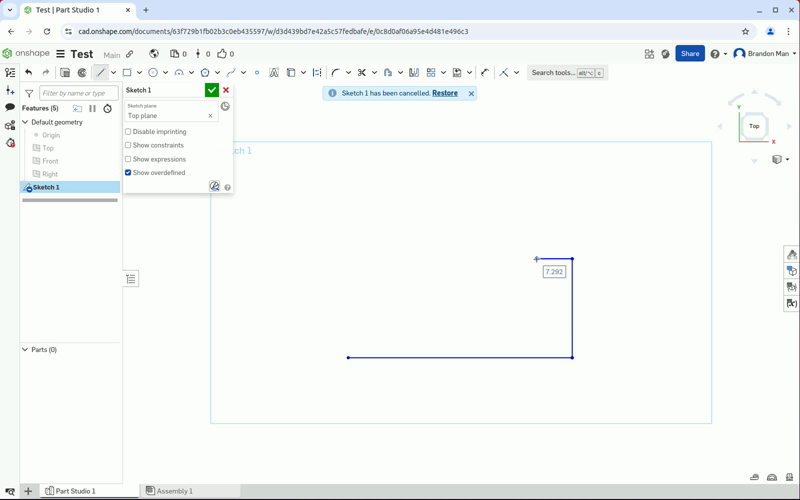
mouse_move(566, 258)
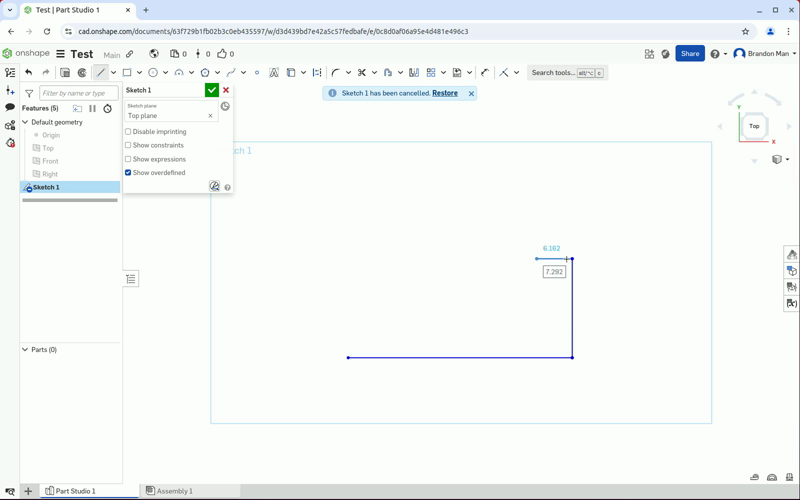
mouse_move(536, 282)
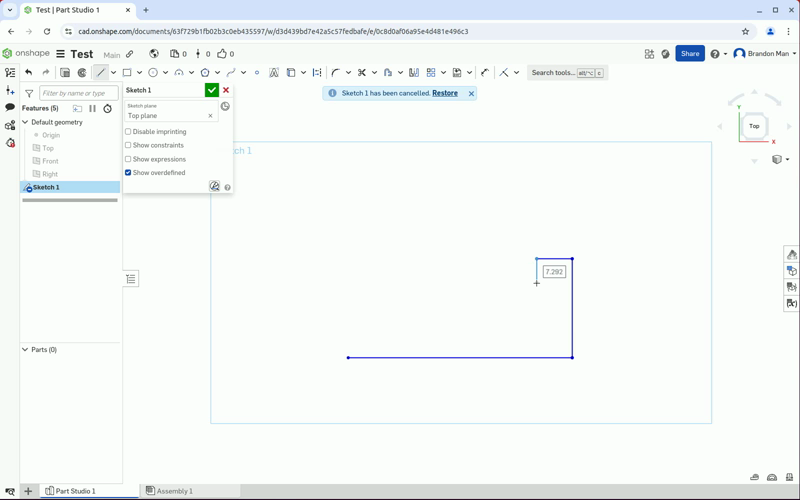
click(536, 282)
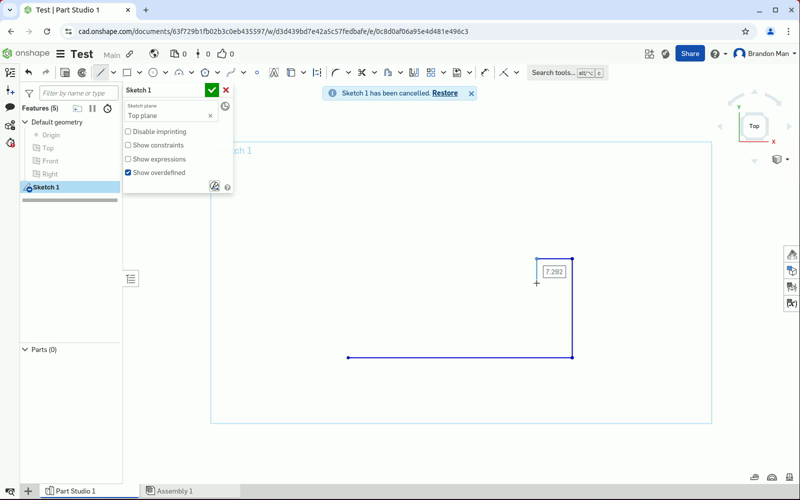
key_up(shift)
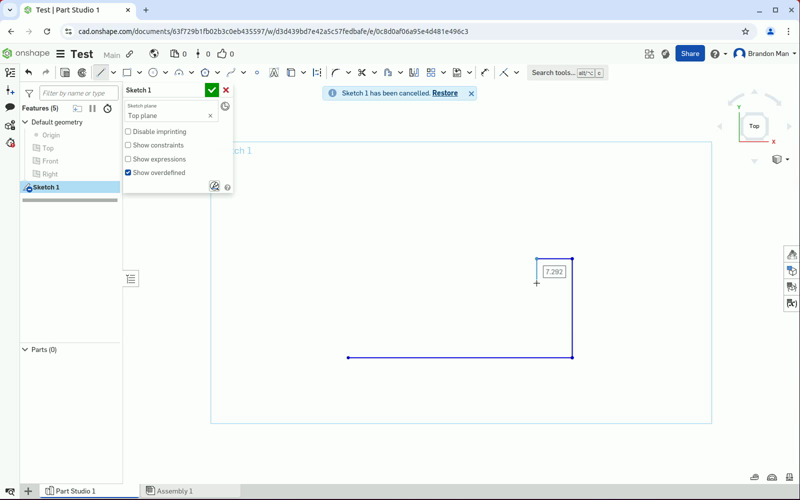
key_down(shift)
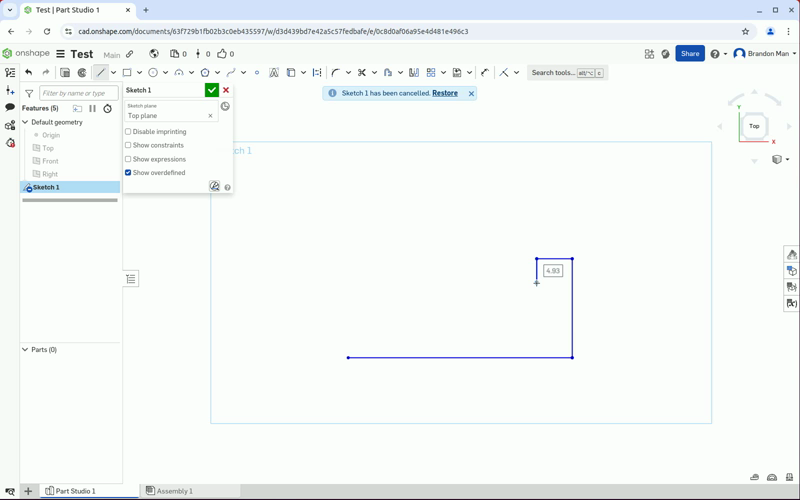
mouse_move(461, 282)
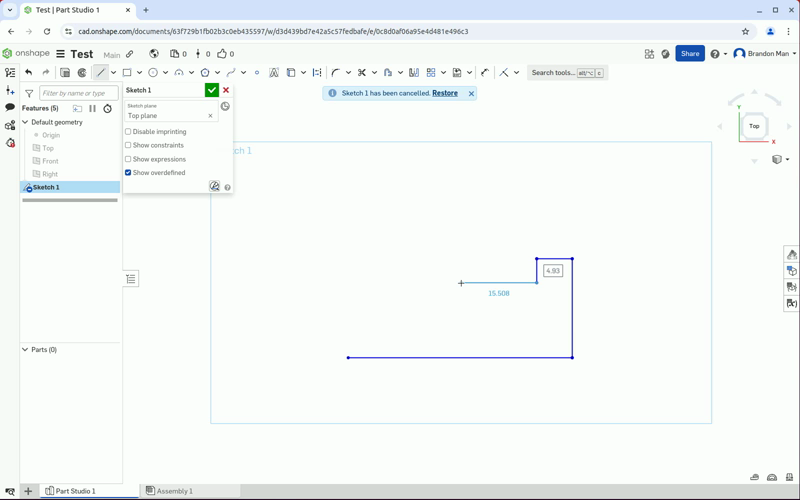
click(461, 282)
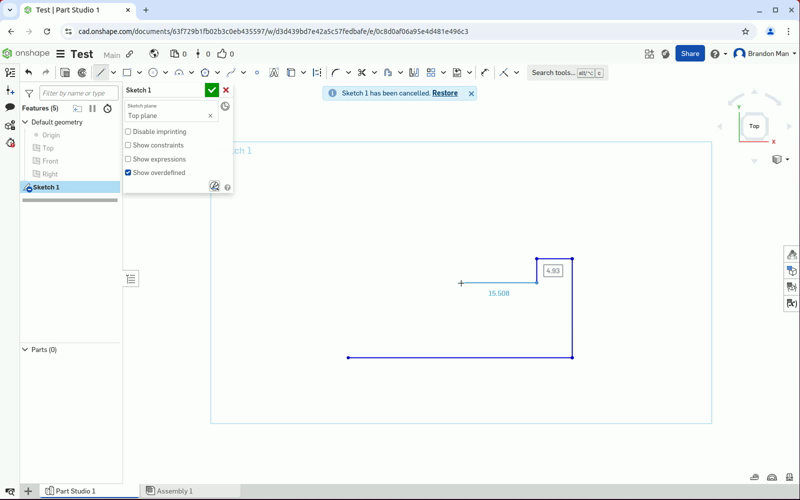
key_up(shift)
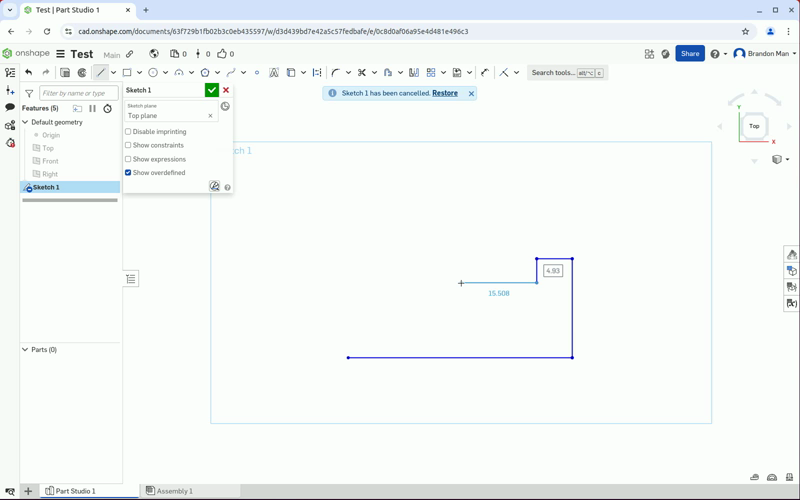
key_down(shift)
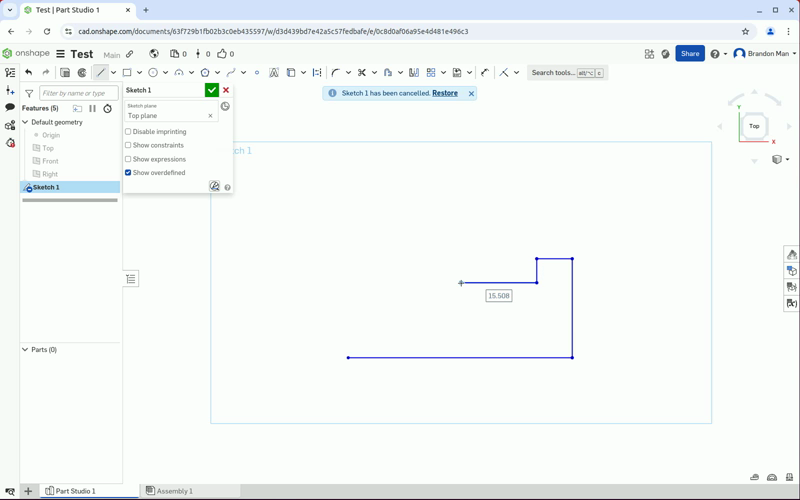
mouse_move(383, 282)
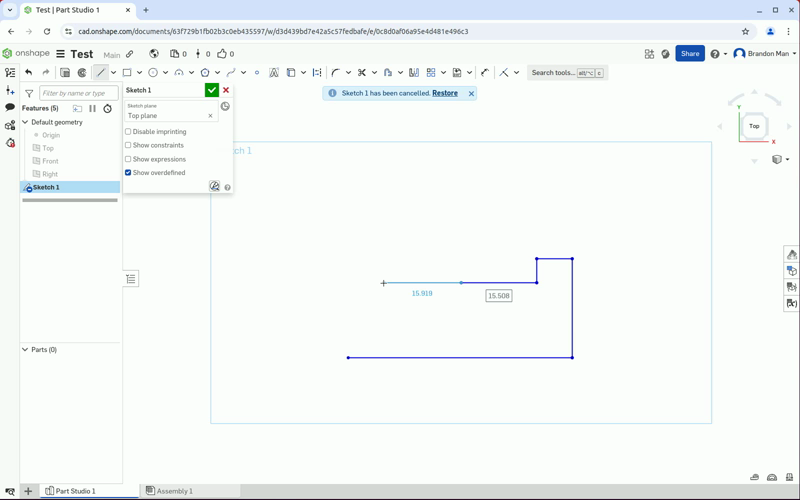
click(383, 282)
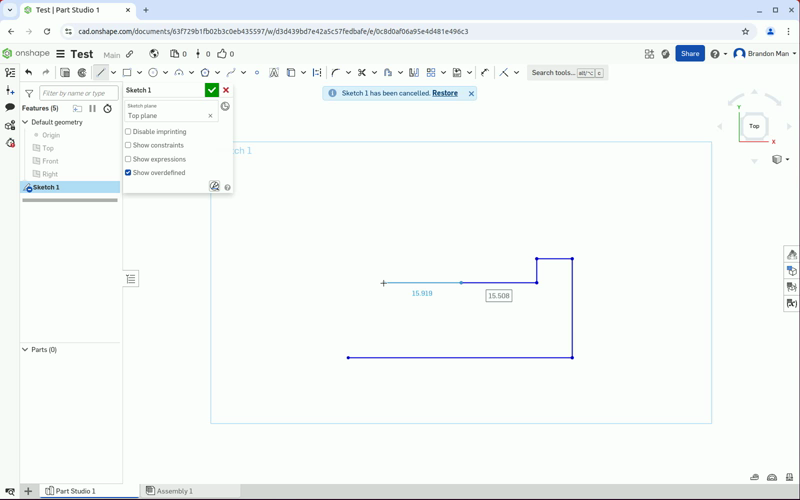
key_up(shift)
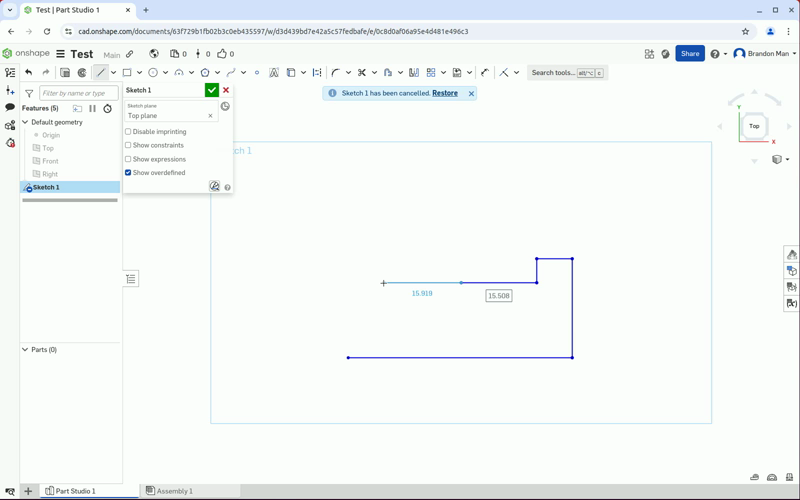
key_down(shift)
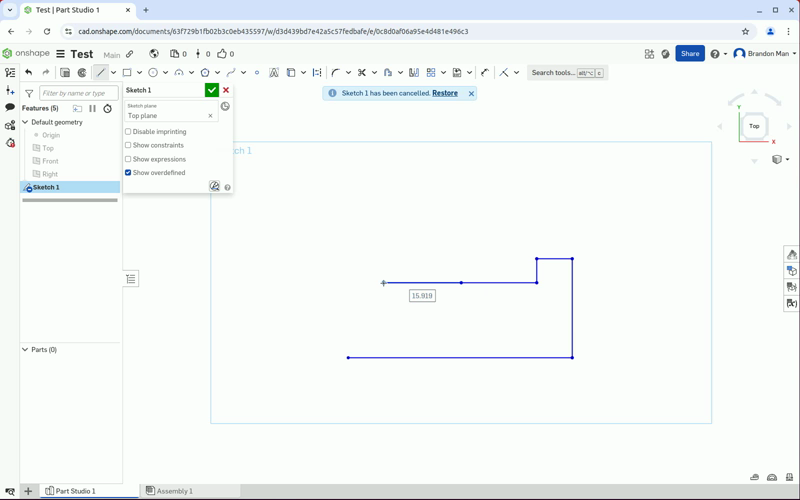
mouse_move(413, 282)
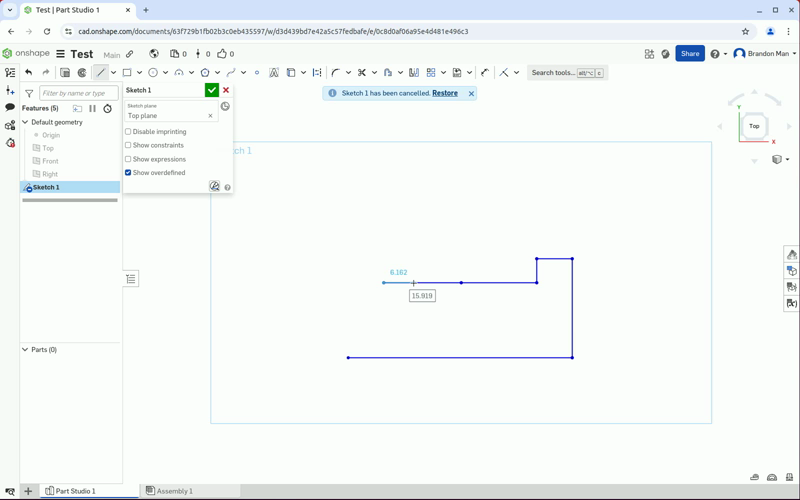
mouse_move(383, 258)
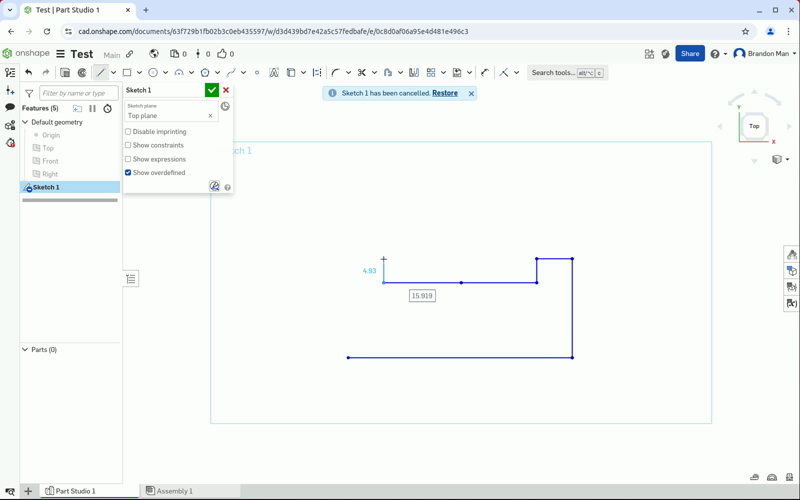
click(383, 258)
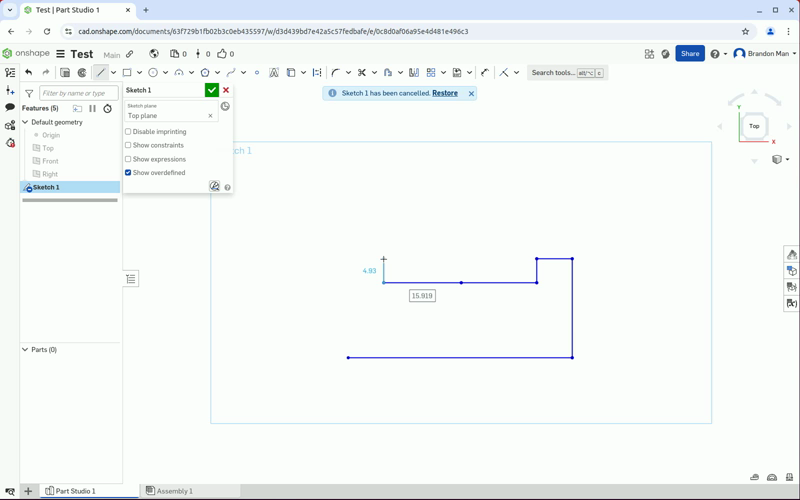
key_up(shift)
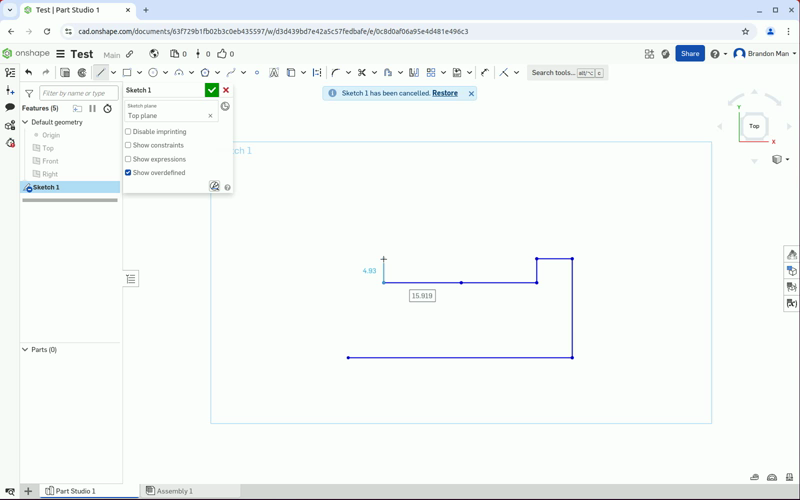
key_down(shift)
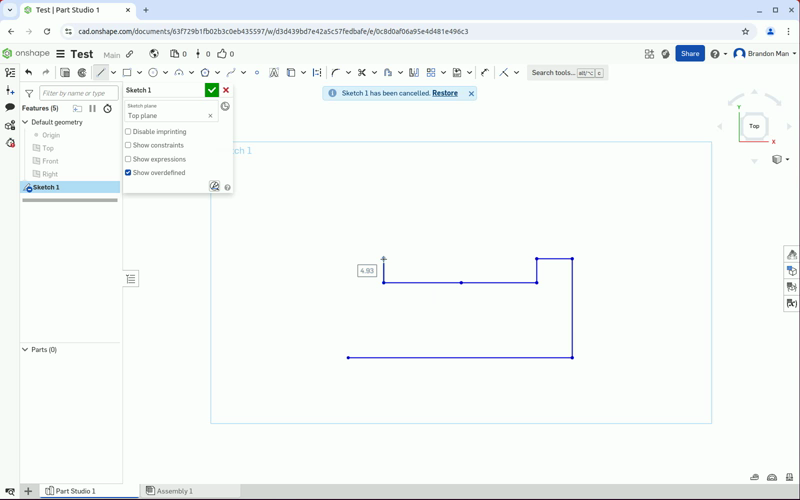
mouse_move(413, 258)
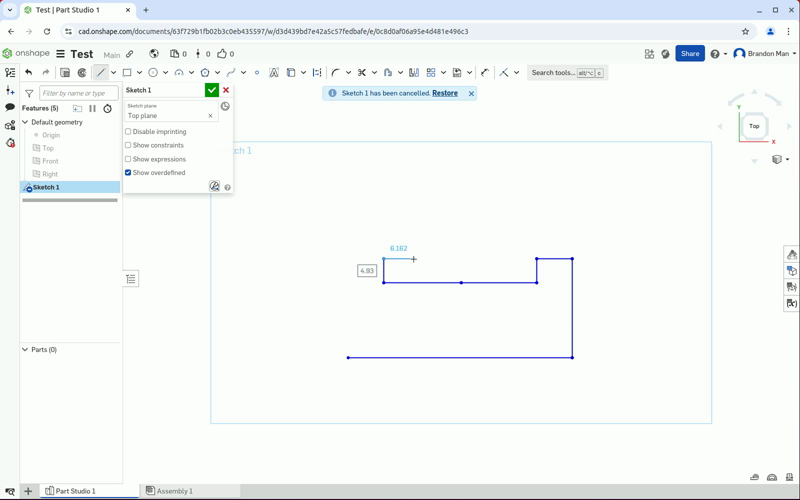
mouse_move(348, 258)
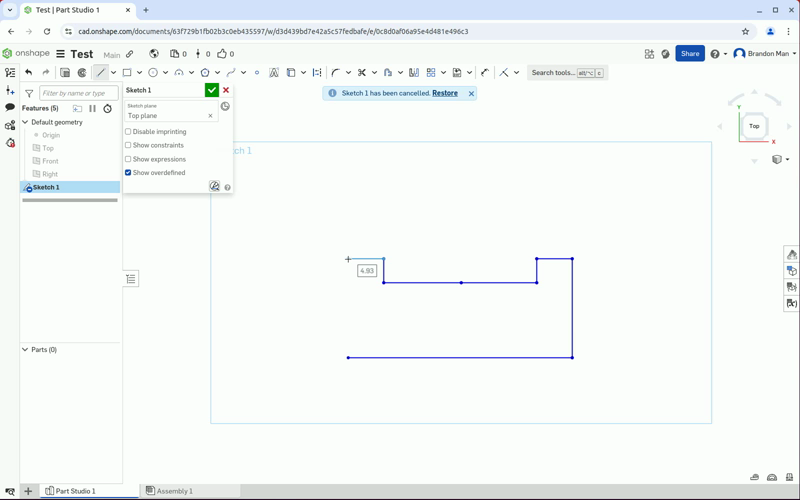
click(348, 258)
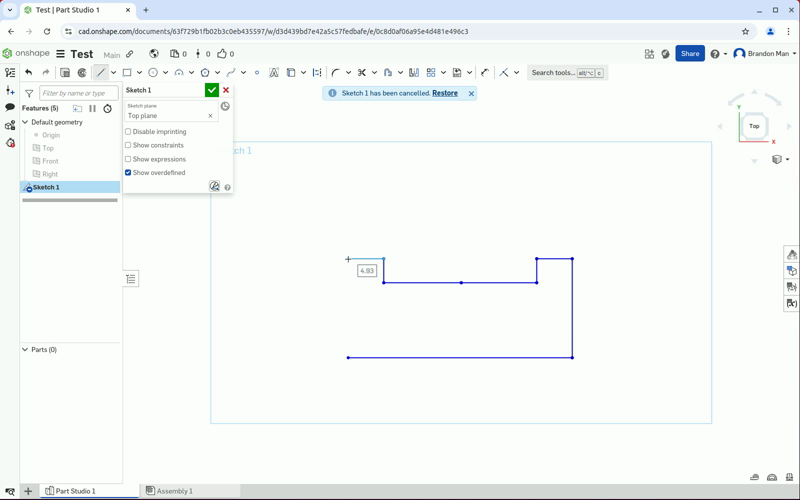
key_up(shift)
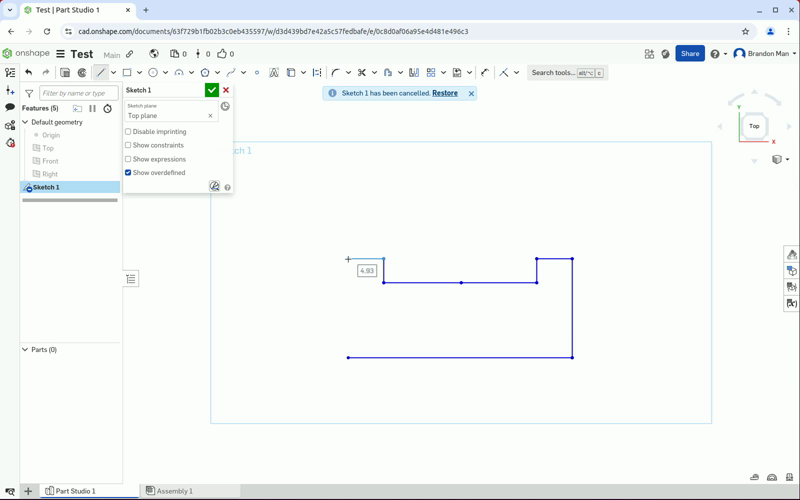
key_down(shift)
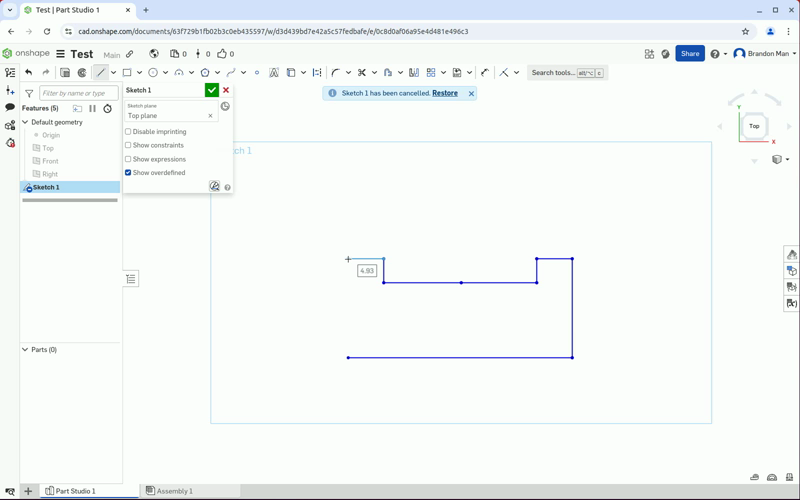
mouse_move(348, 357)
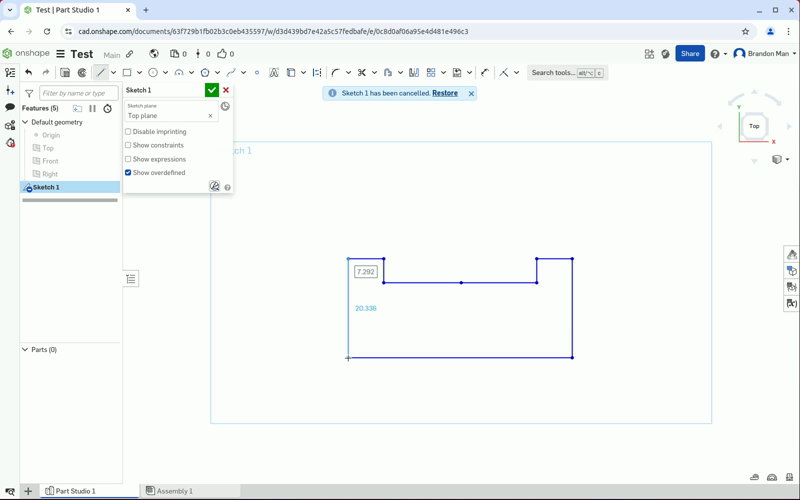
key_up(shift)
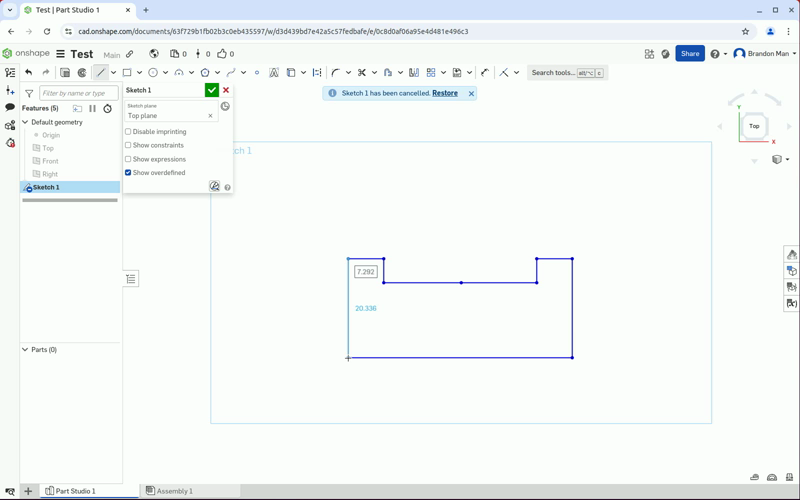
click(348, 357)
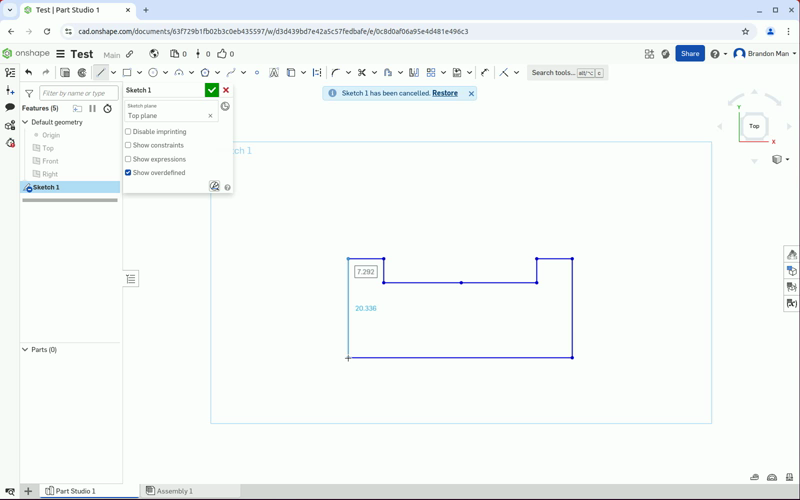
key(esc)
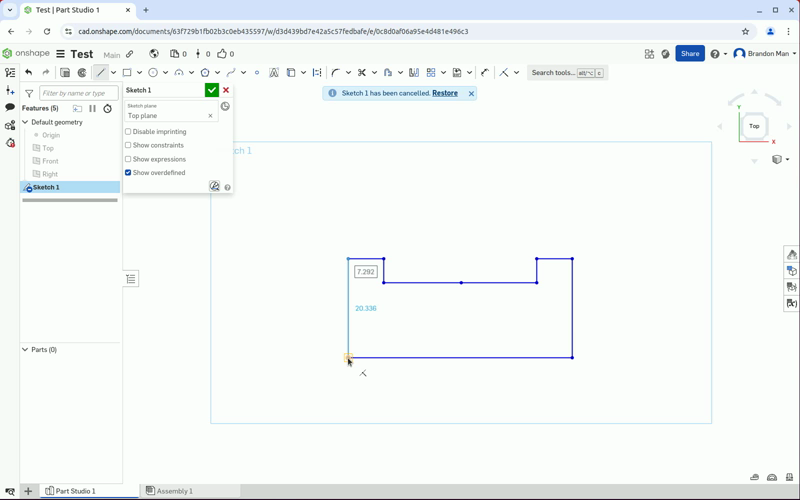
mouse_move(540, 331)
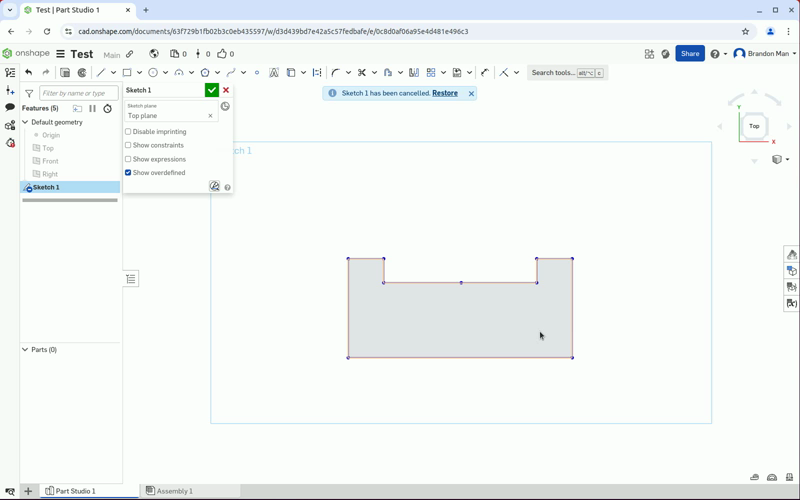
click(540, 331)
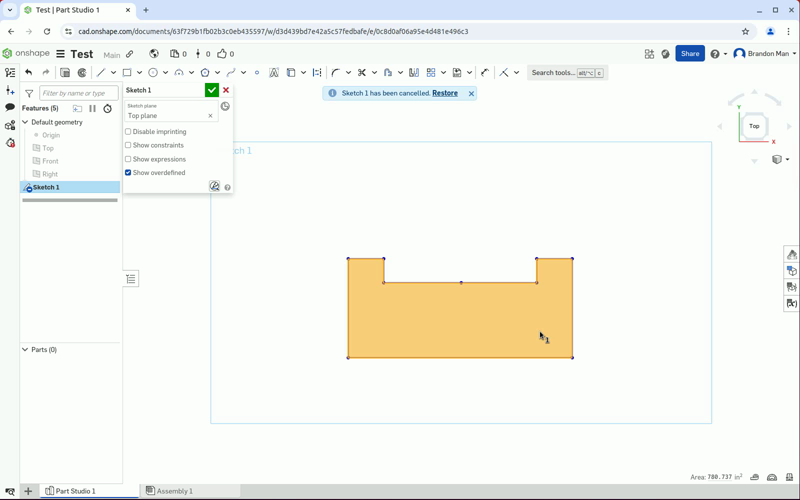
mouse_move(73, 352)
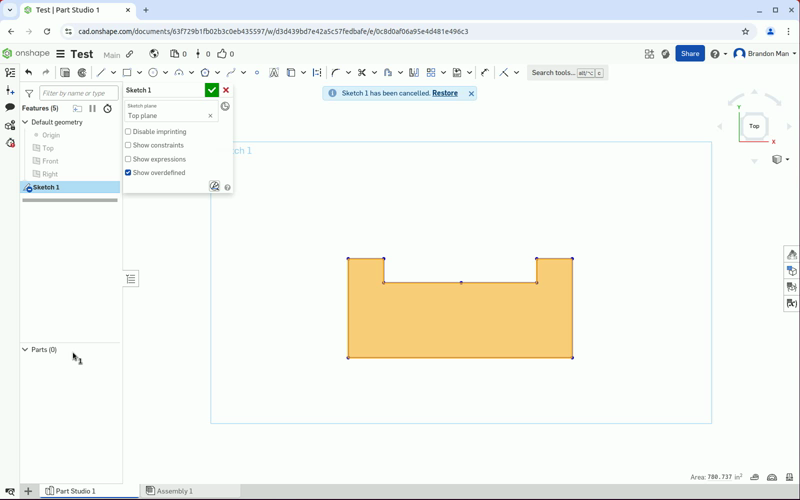
key(shift+y)
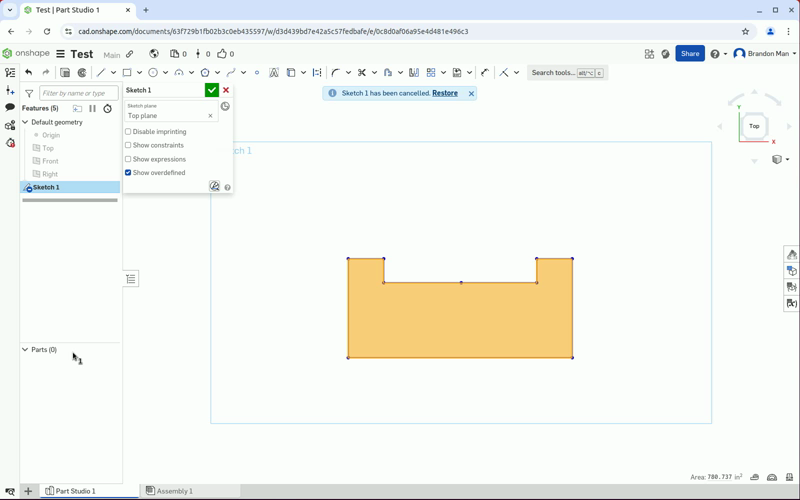
key(shift+e)
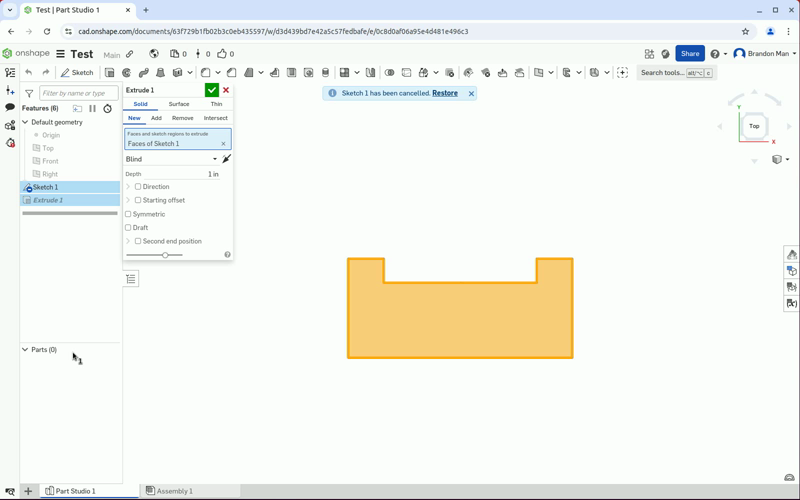
mouse_move(143, 106)
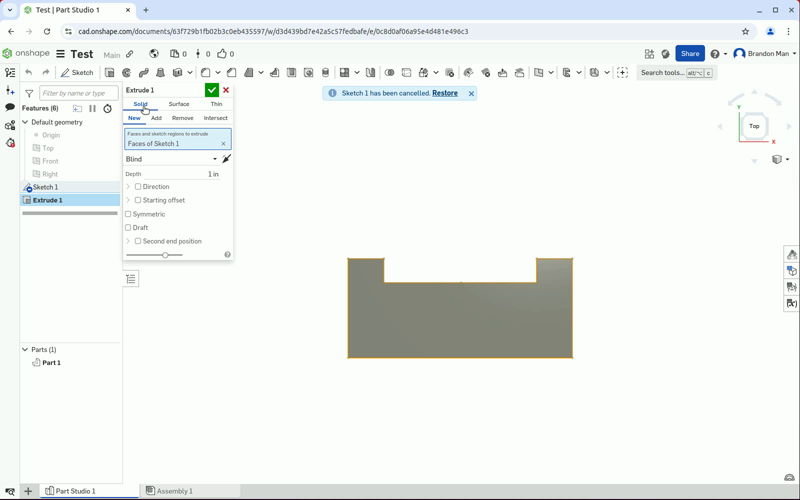
click(143, 106)
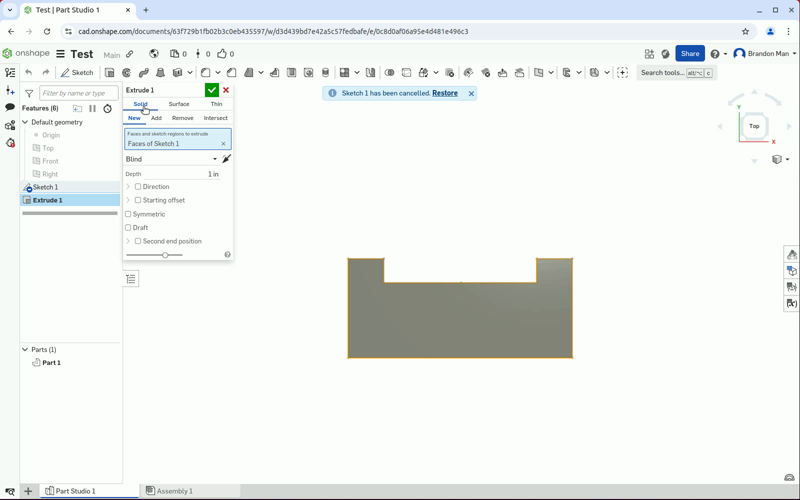
mouse_move(137, 120)
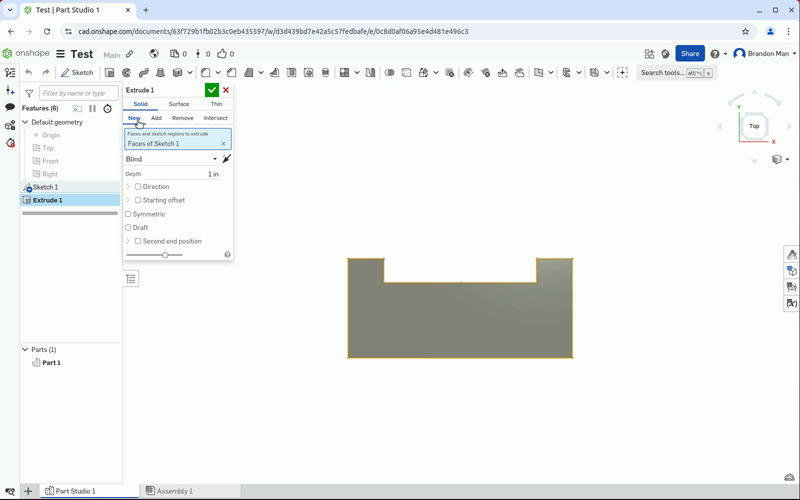
click(137, 120)
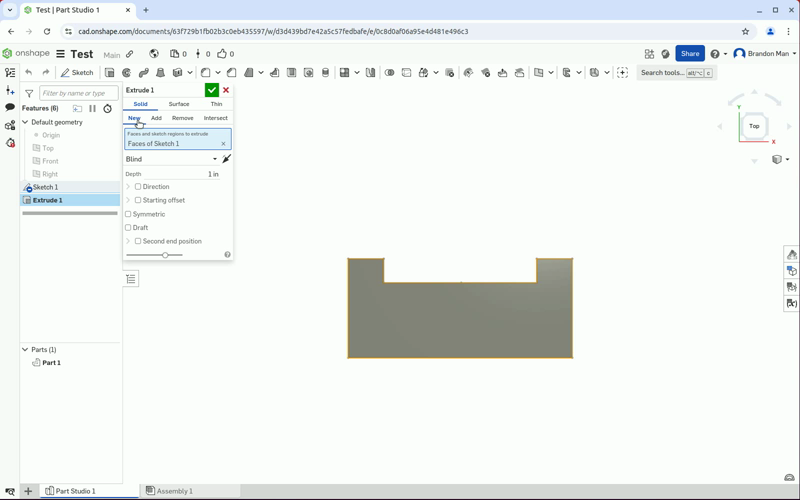
key(tab, 4)
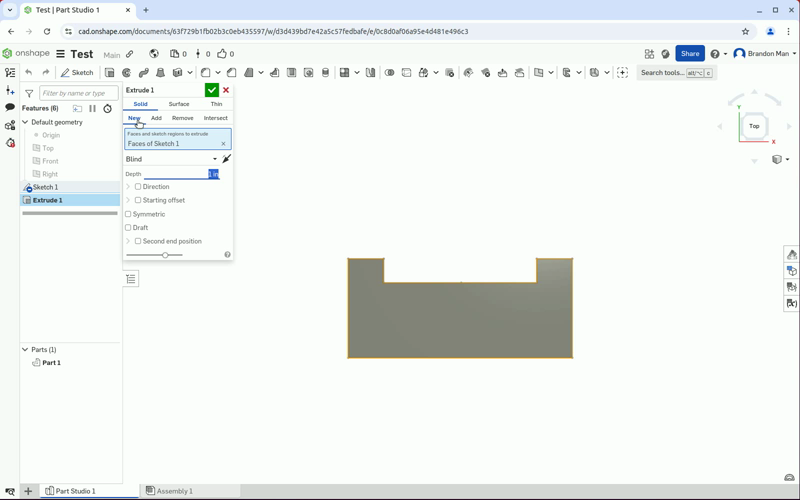
text(2.648)
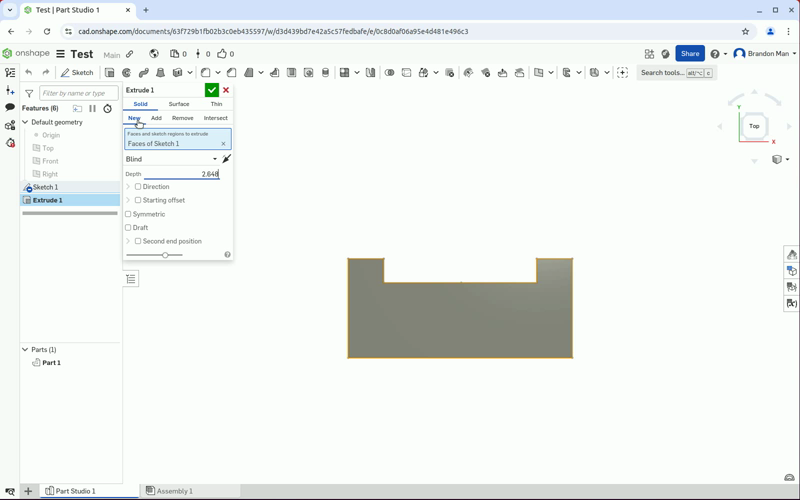
key(enter)
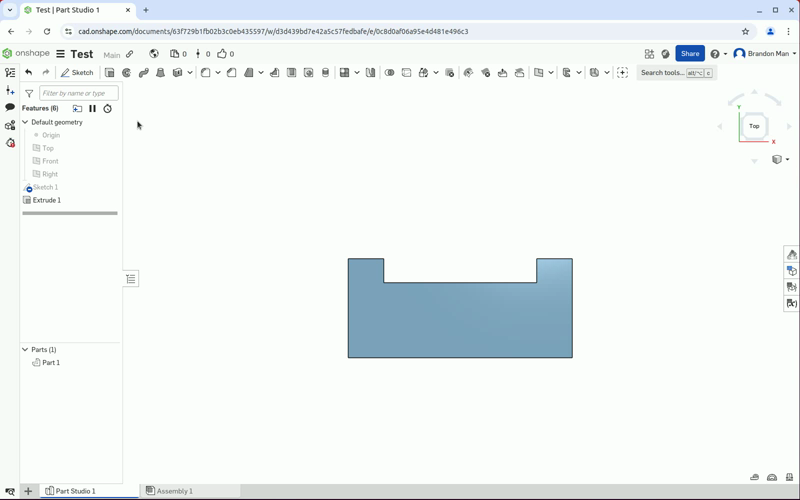
key(shift+h)
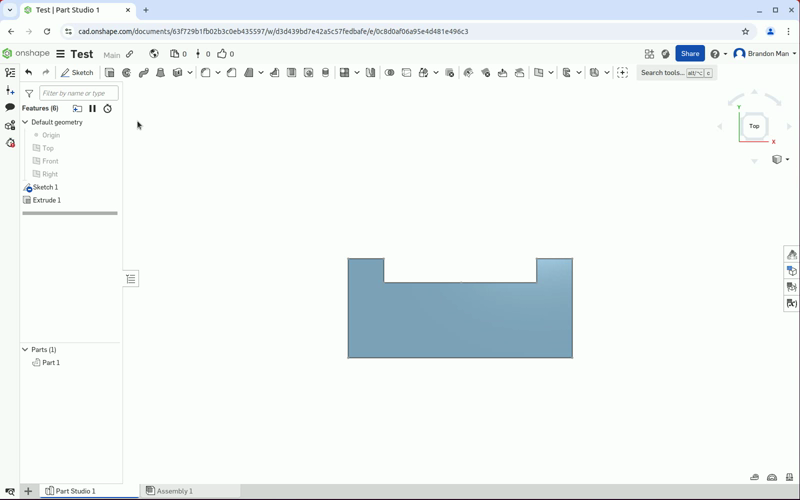
key(shift+h)
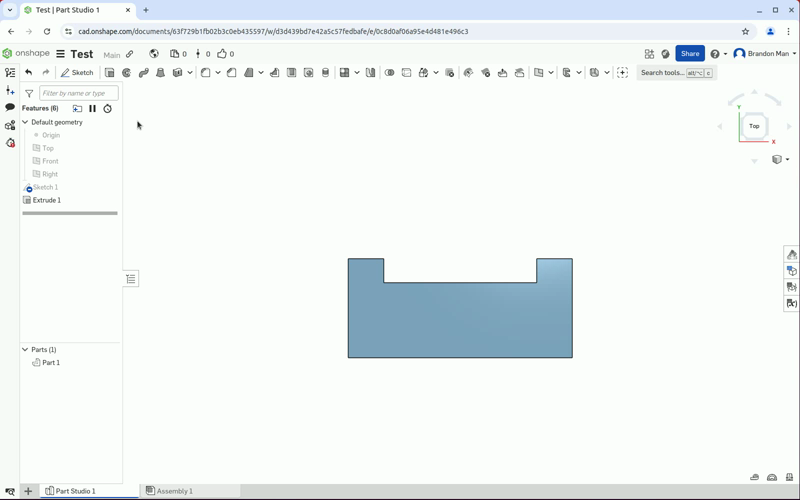
mouse_move(73, 189)
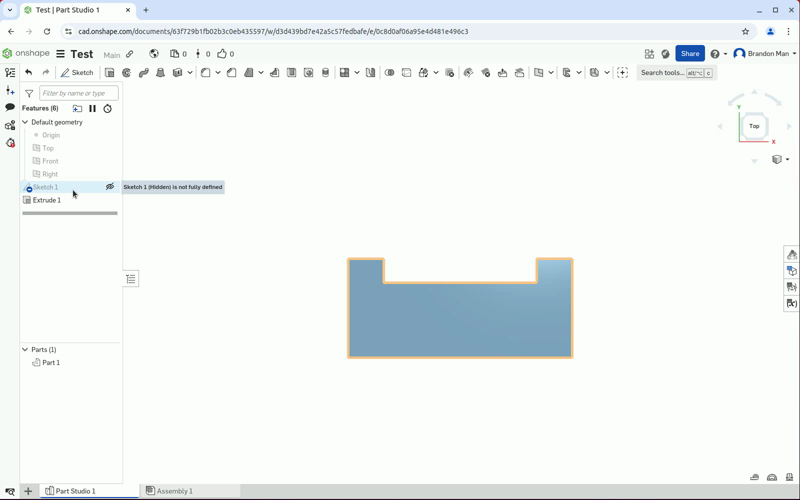
click(73, 189)
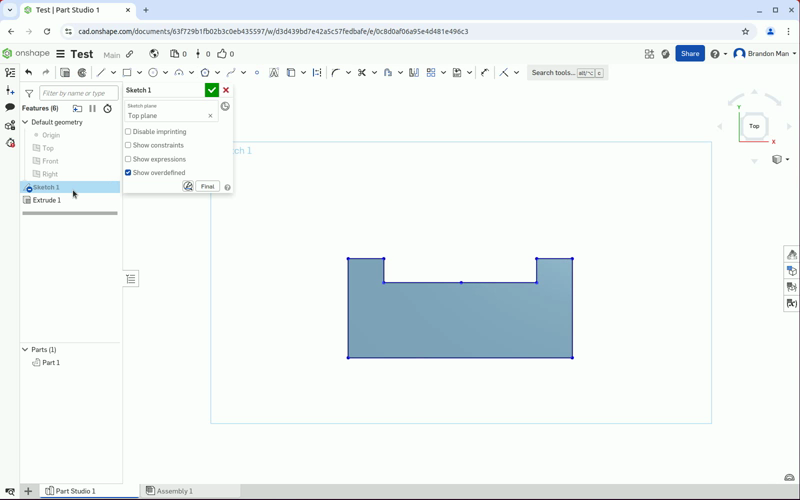
mouse_move(229, 92)
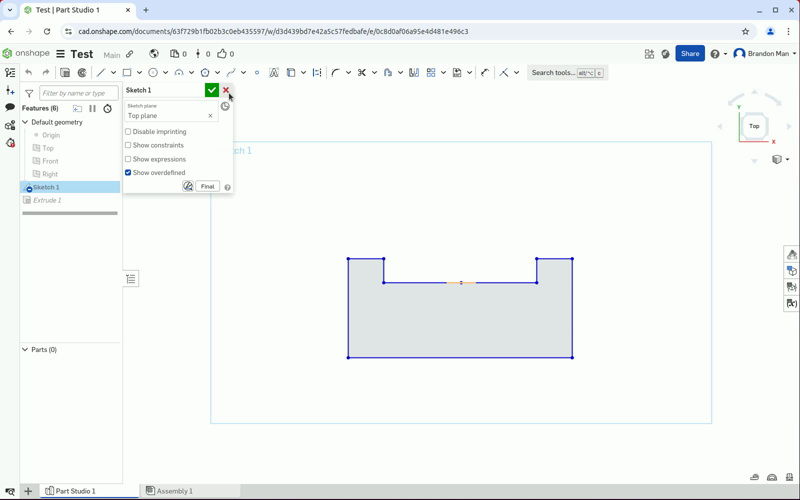
click(229, 92)
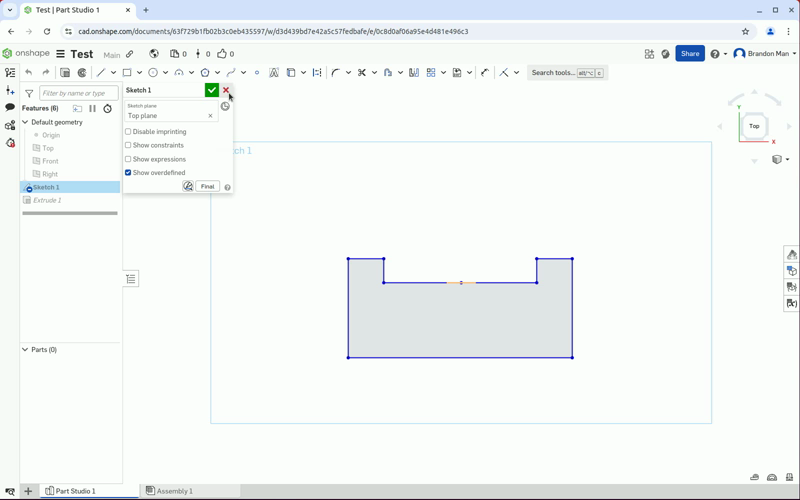
key(shift+s)
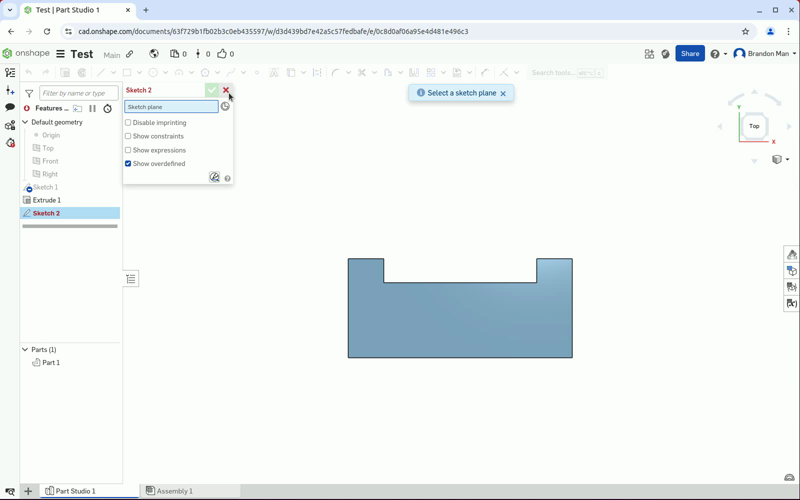
mouse_move(73, 150)
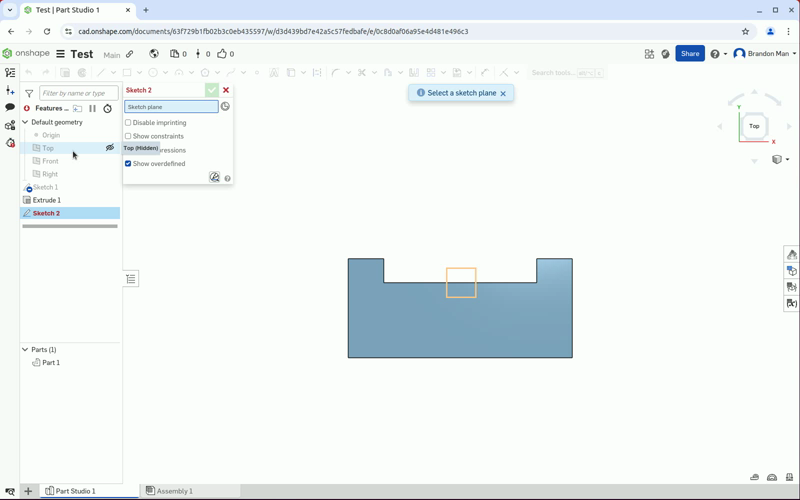
click(73, 150)
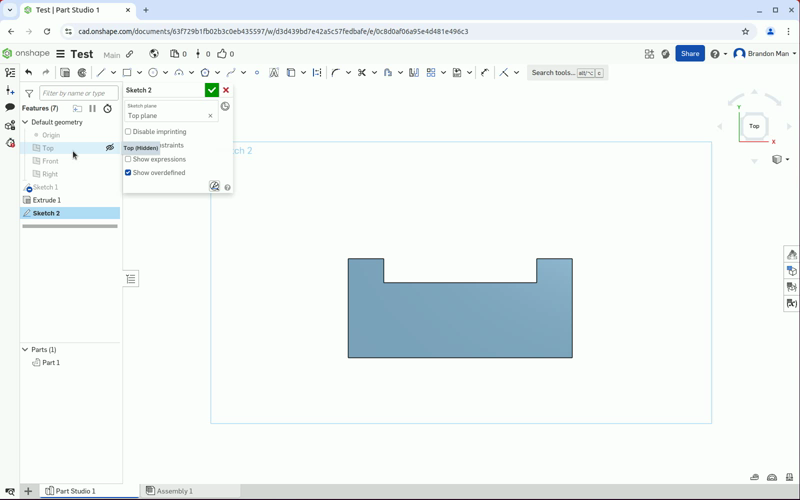
mouse_move(73, 352)
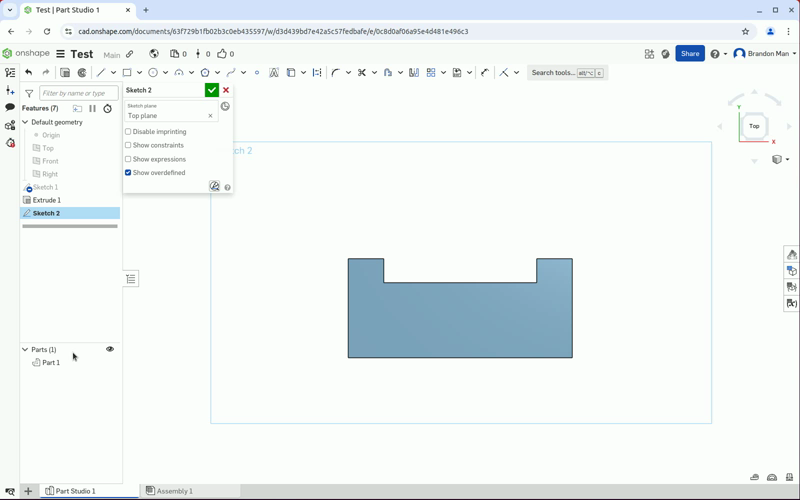
key(y)
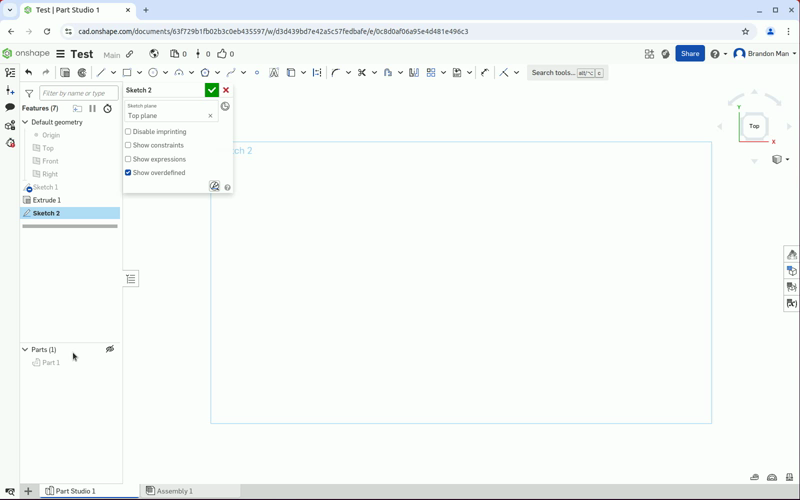
key(c)
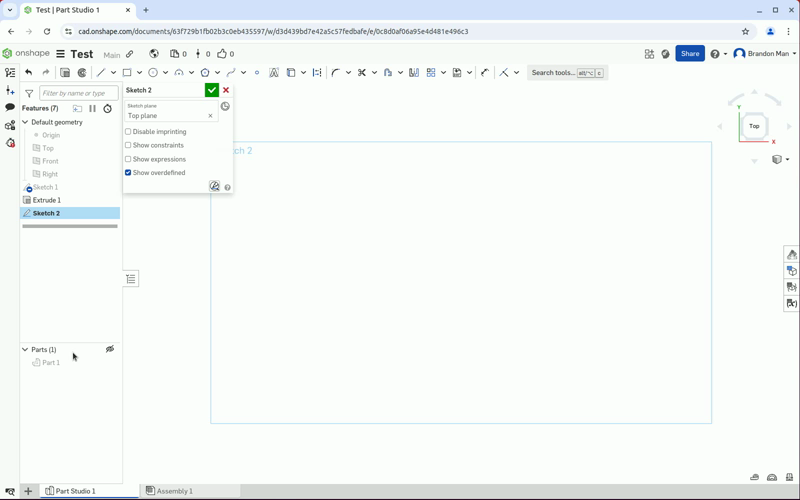
key_down(shift)
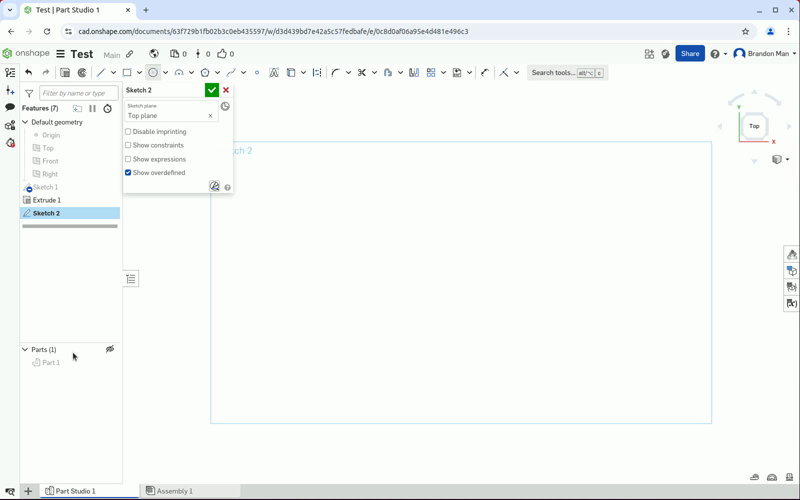
mouse_move(374, 333)
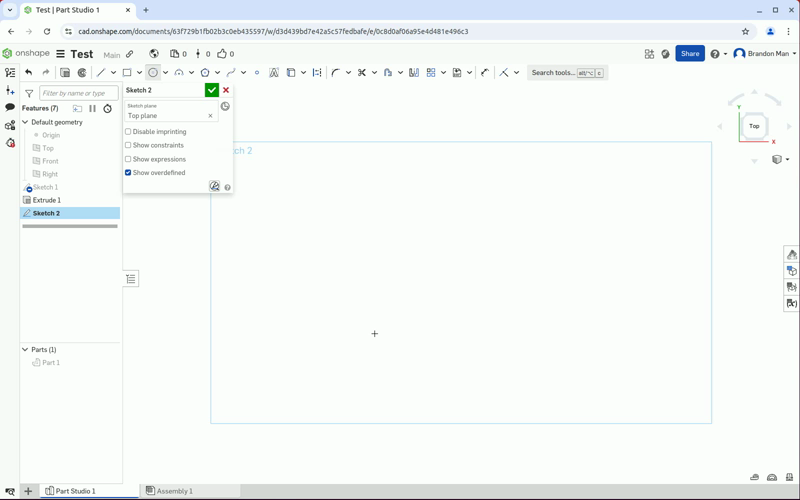
click(374, 333)
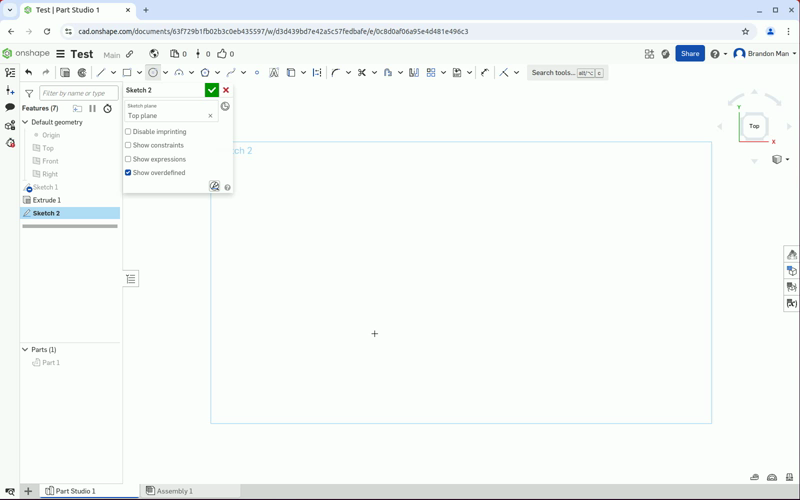
key_up(shift)
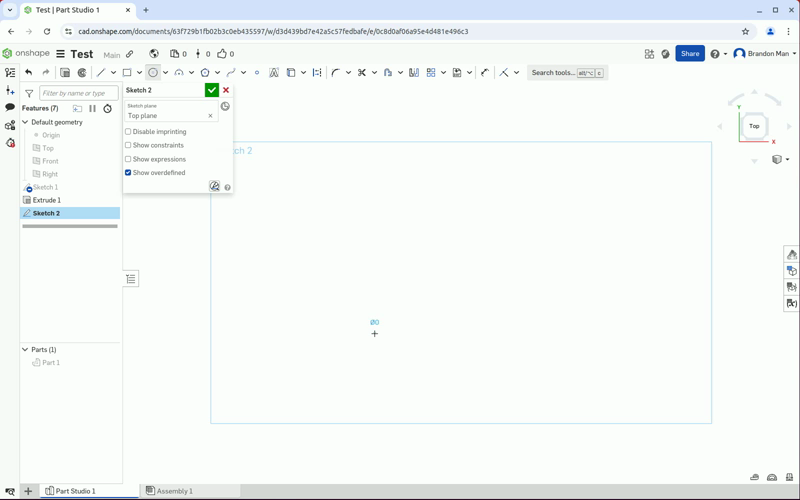
mouse_move(382, 333)
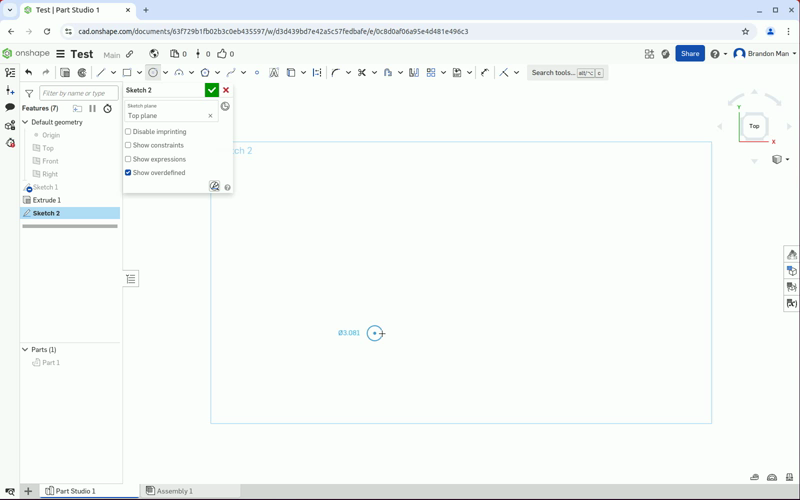
click(382, 333)
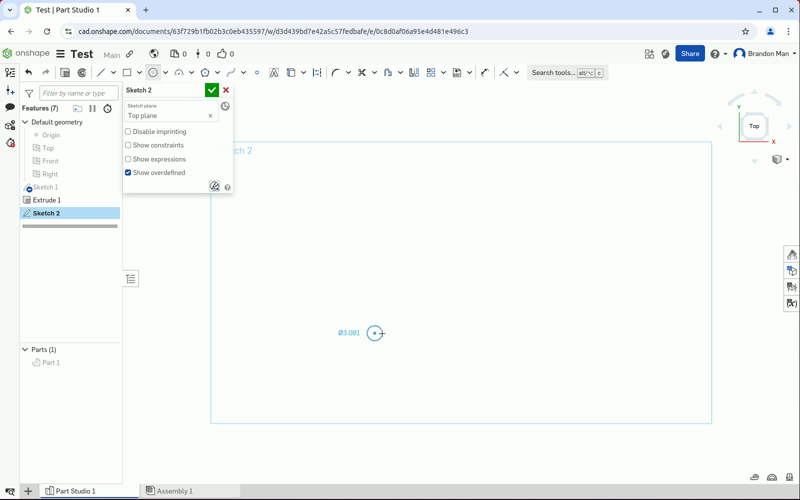
key(esc)
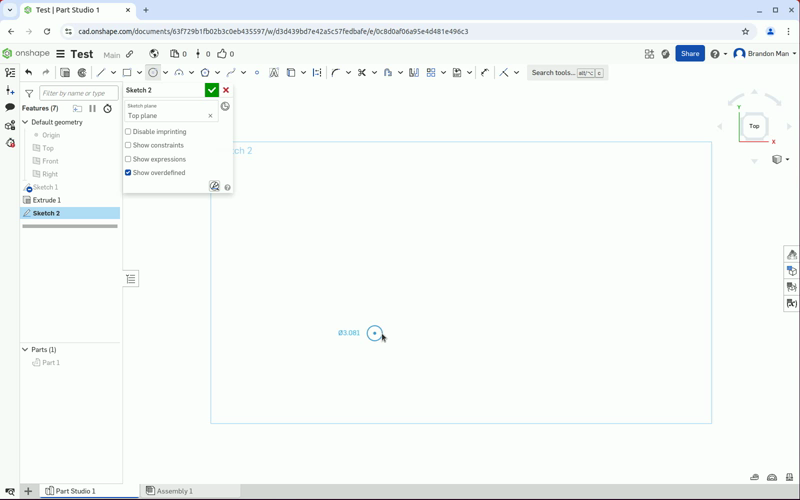
mouse_move(380, 330)
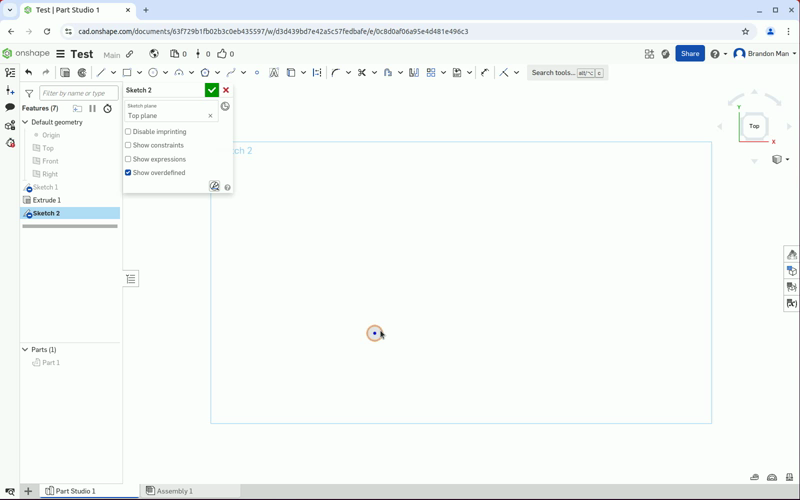
scroll(6)
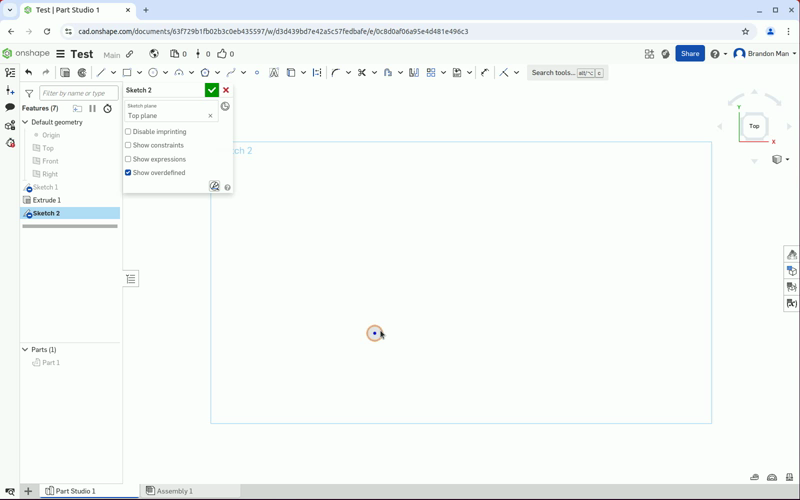
scroll(6)
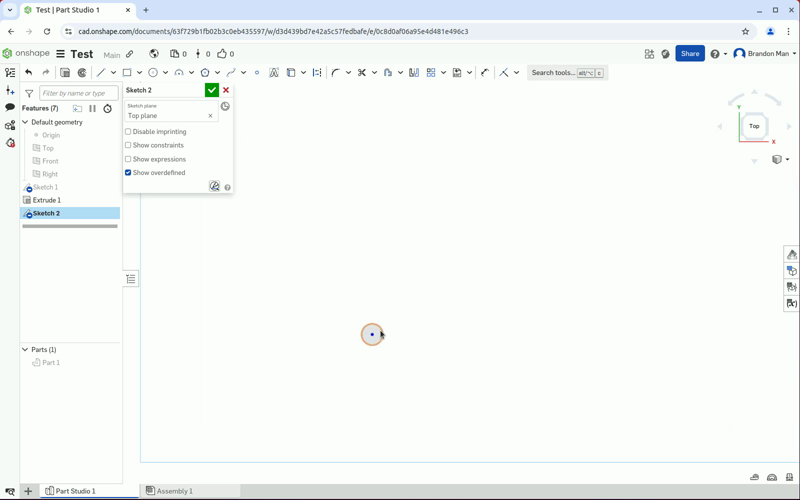
scroll(6)
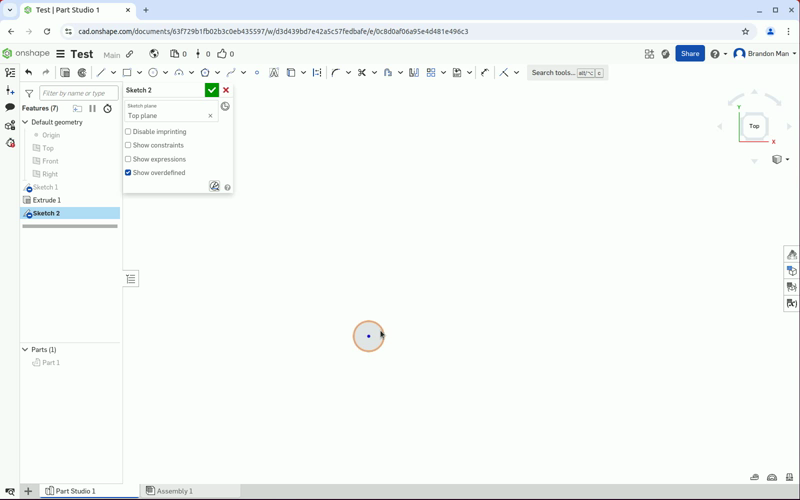
scroll(6)
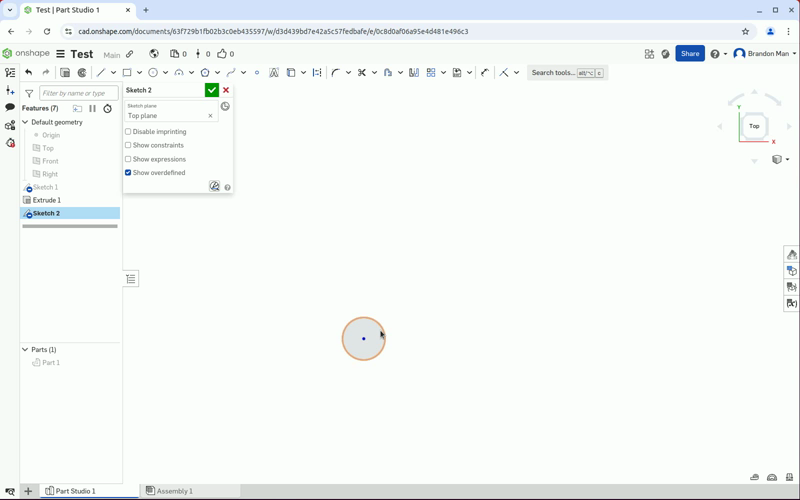
scroll(6)
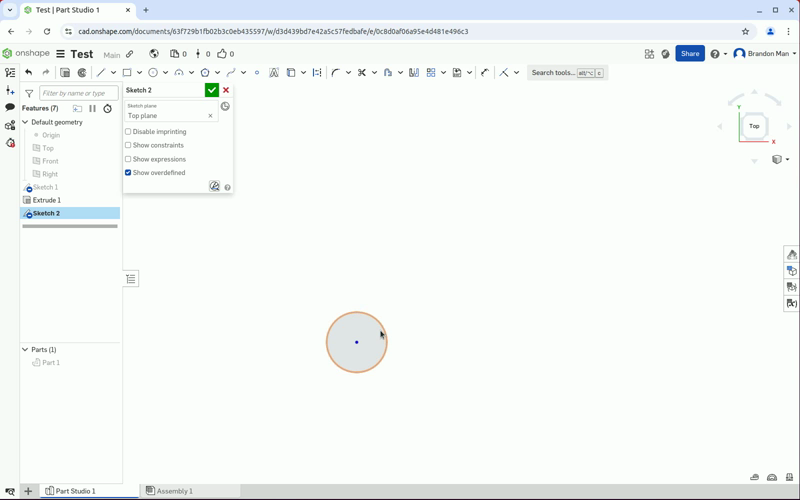
scroll(6)
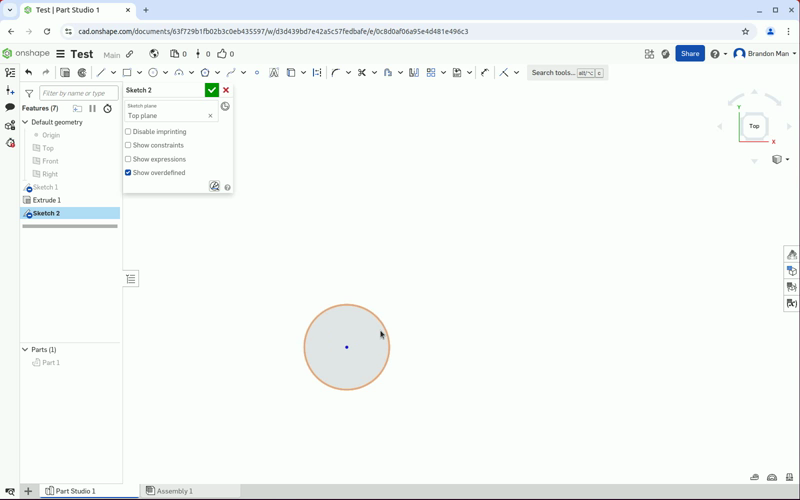
scroll(6)
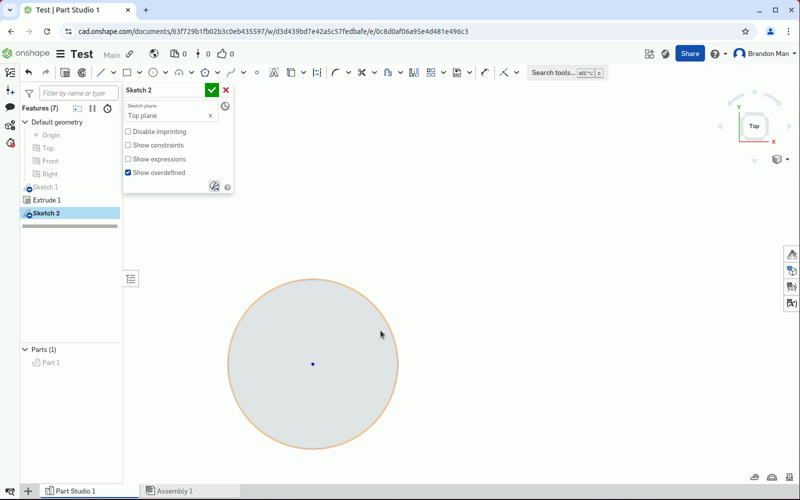
click(380, 330)
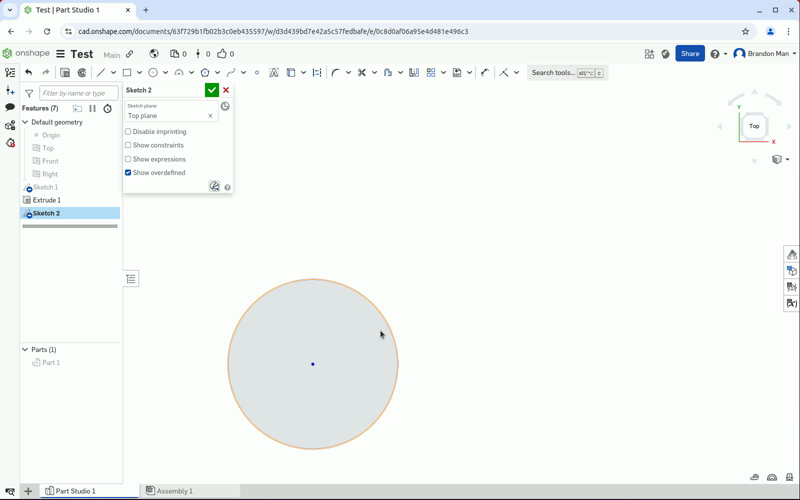
scroll(-6)
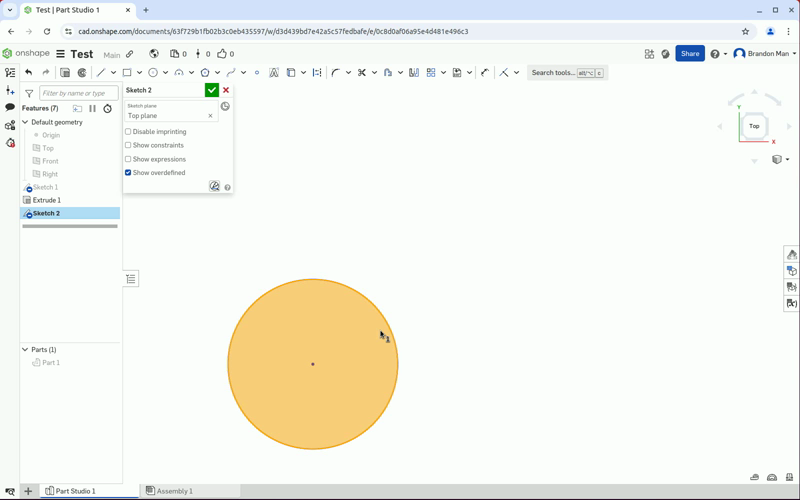
scroll(-6)
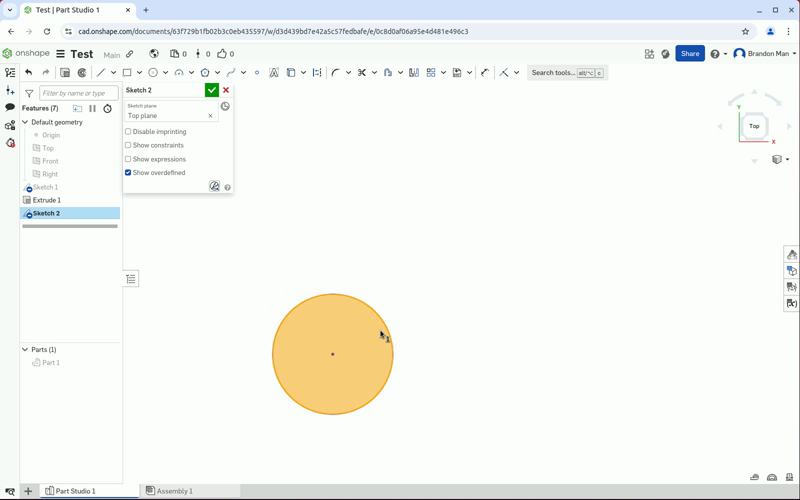
scroll(-6)
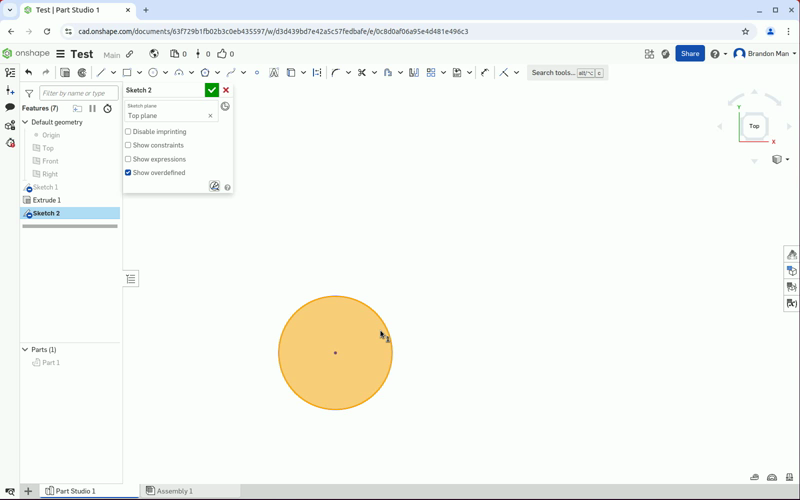
scroll(-6)
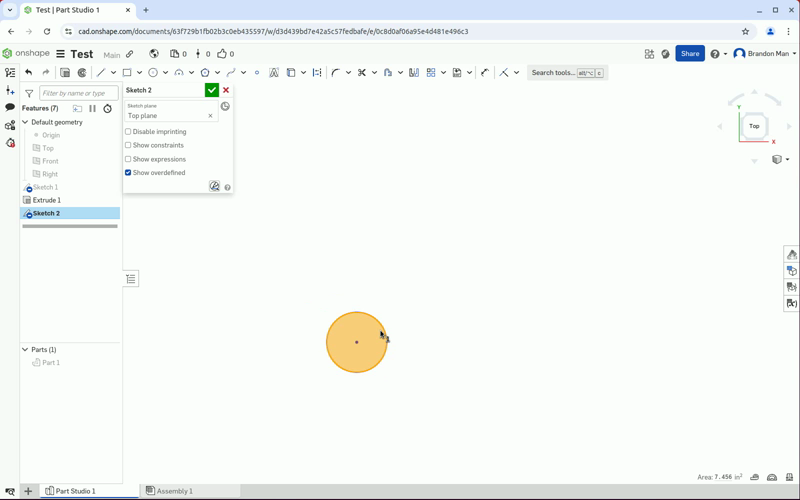
scroll(-6)
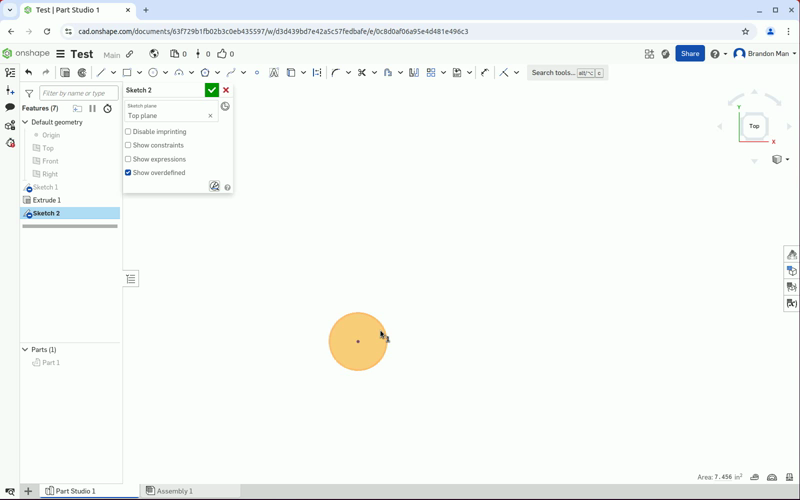
scroll(-6)
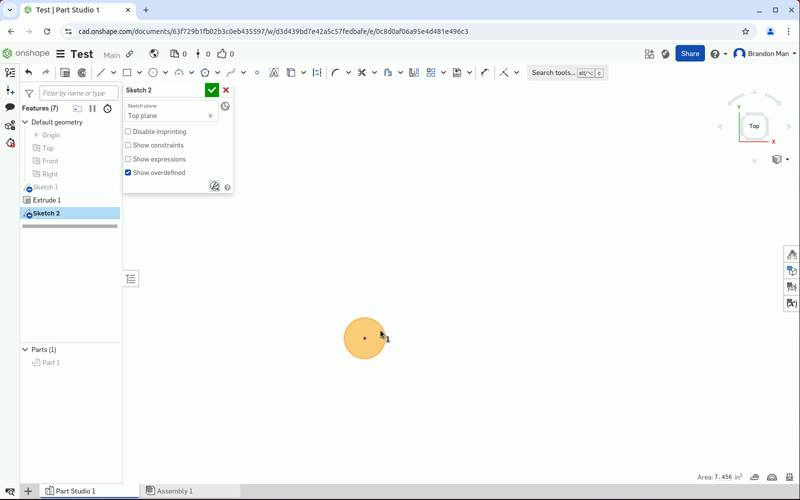
scroll(-6)
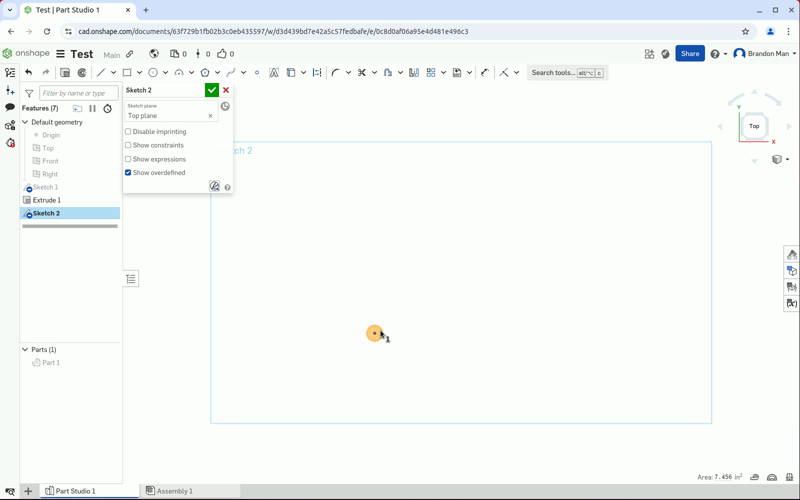
mouse_move(73, 352)
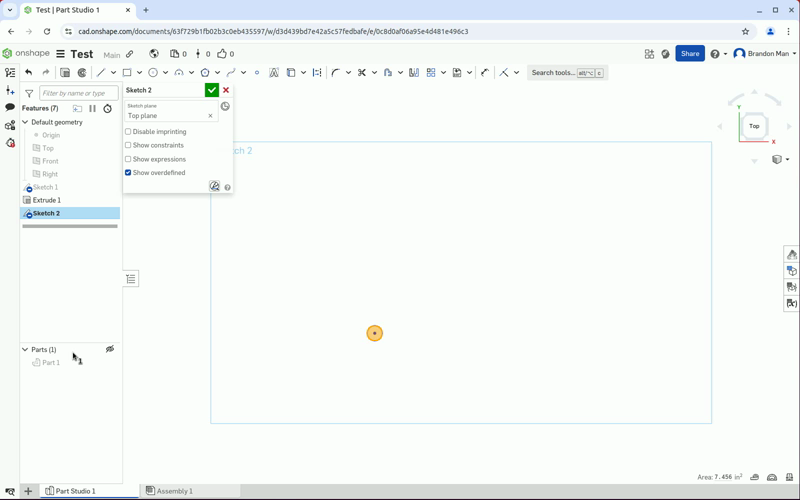
key(shift+y)
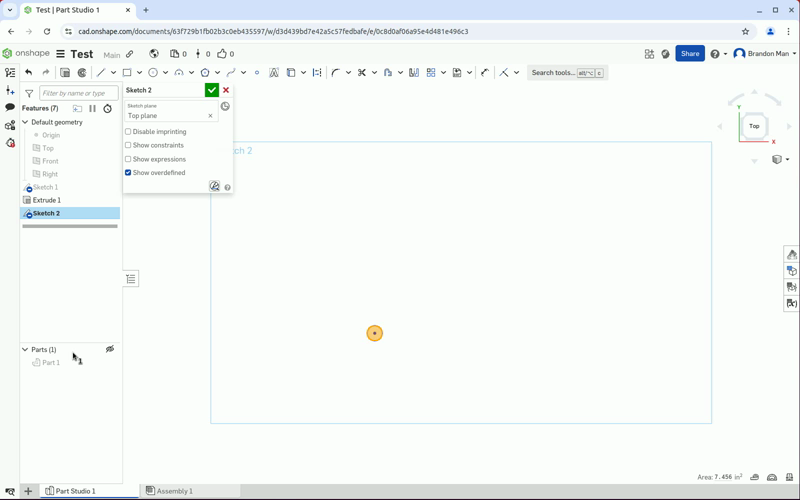
key(shift+e)
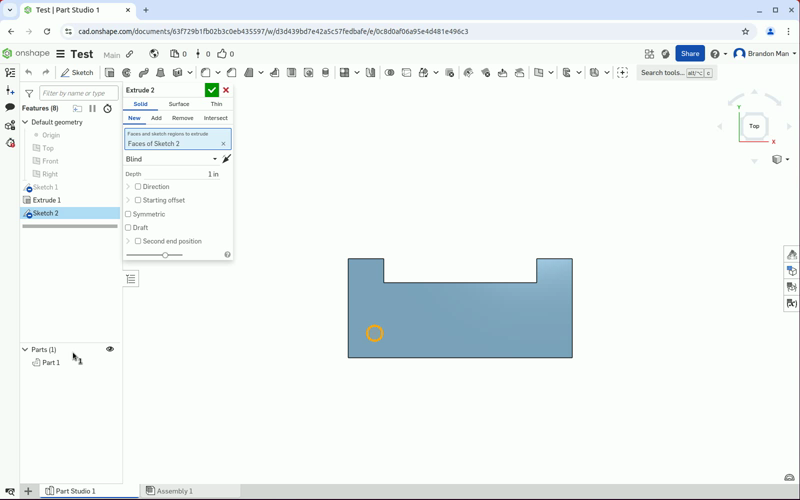
mouse_move(143, 106)
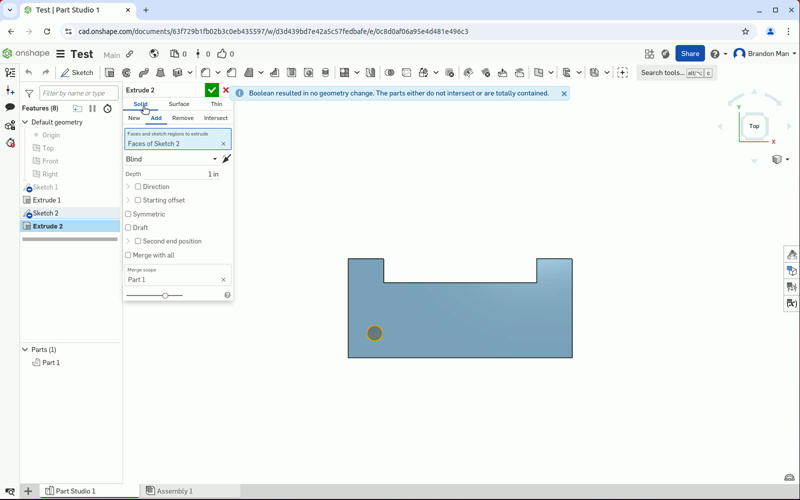
click(143, 106)
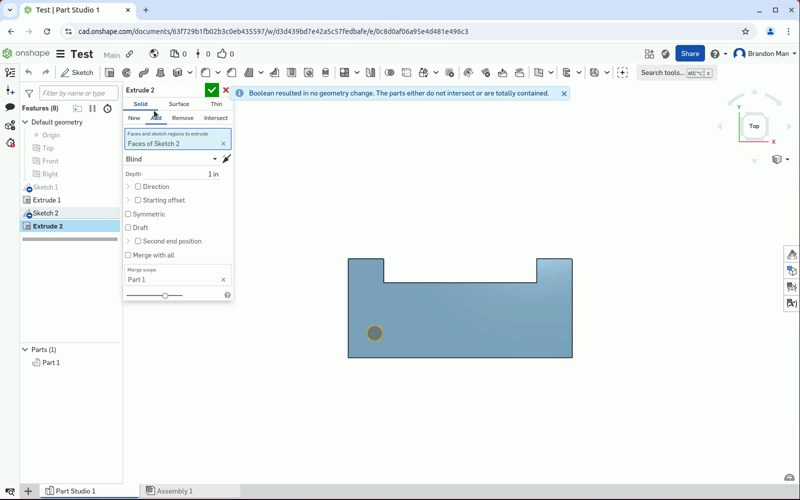
mouse_move(186, 120)
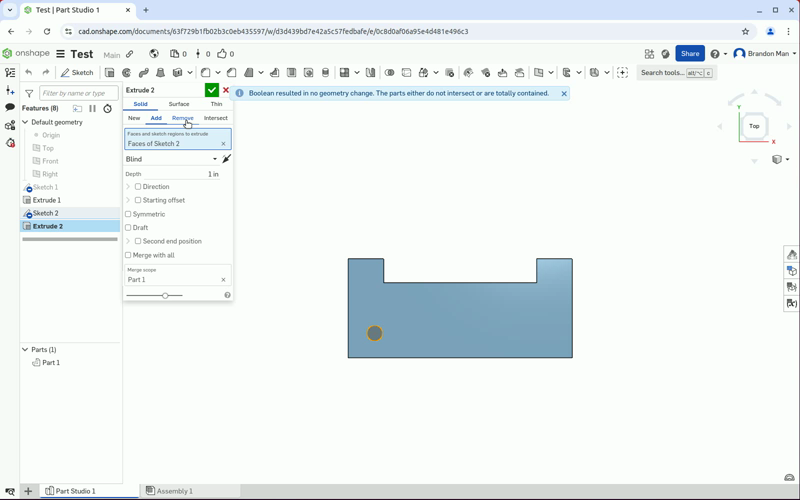
click(186, 120)
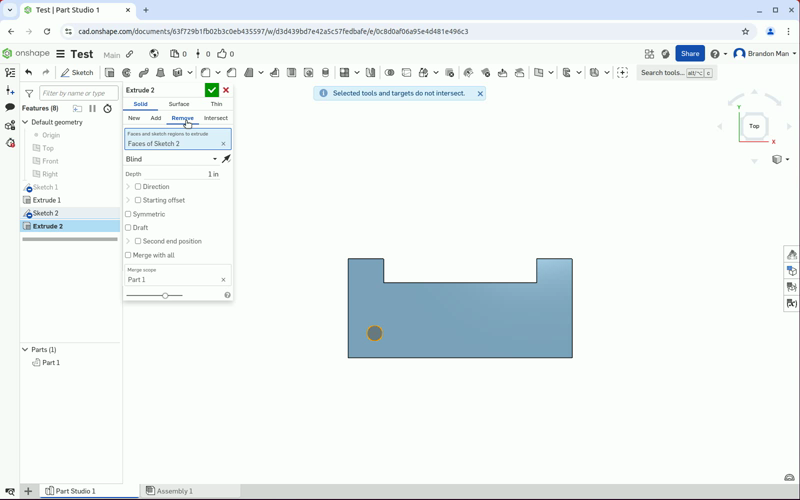
key(tab, 4)
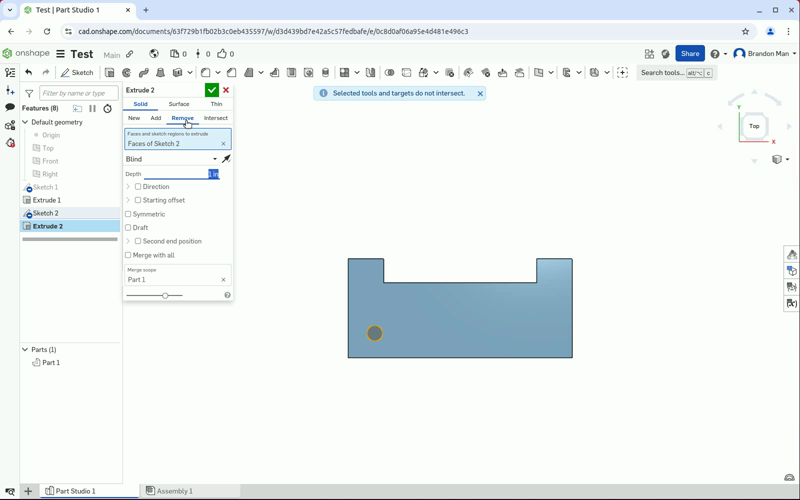
text(-29.848)
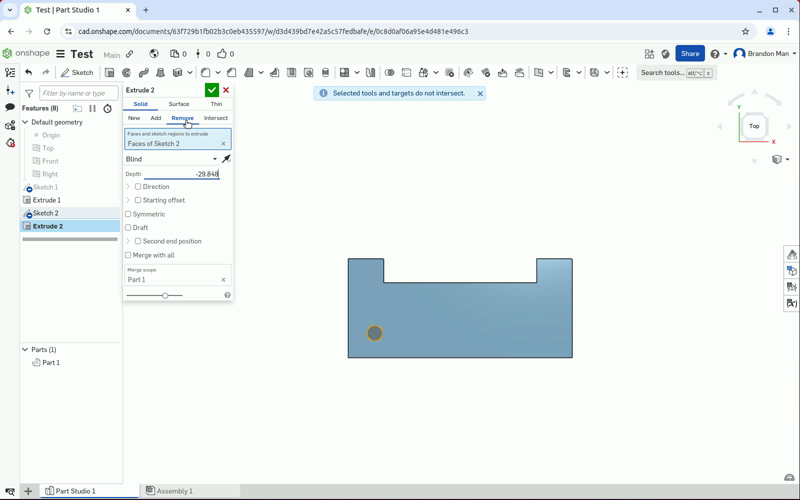
key(tab, 6)
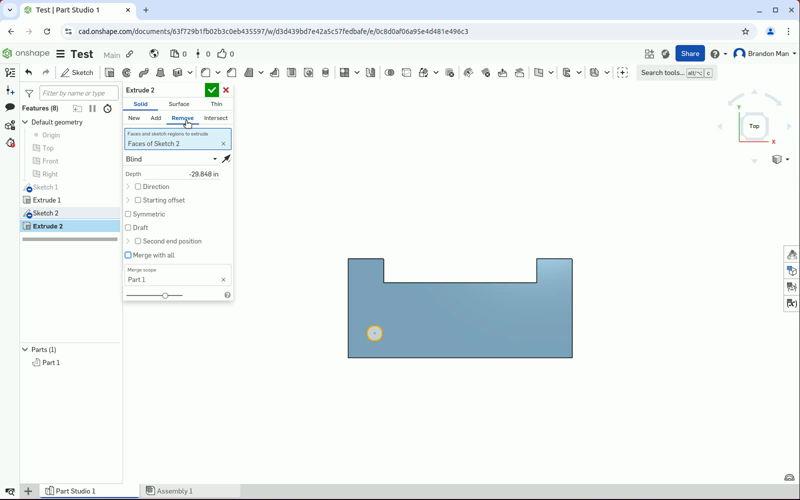
key(space)
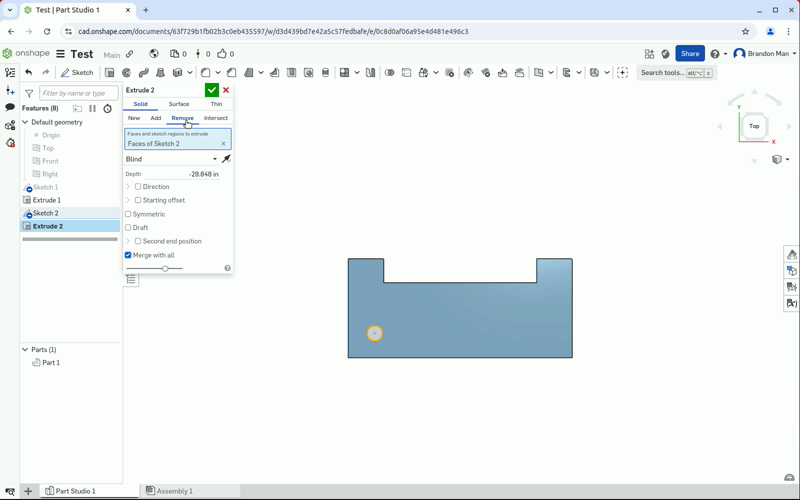
key(enter)
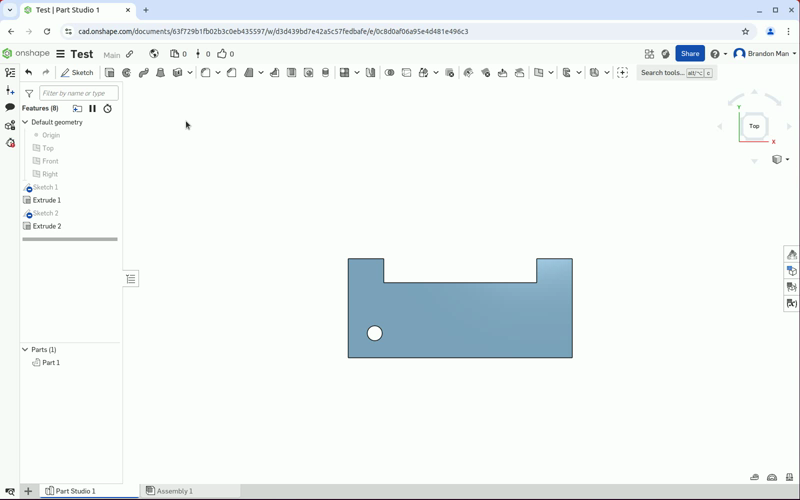
key(shift+h)
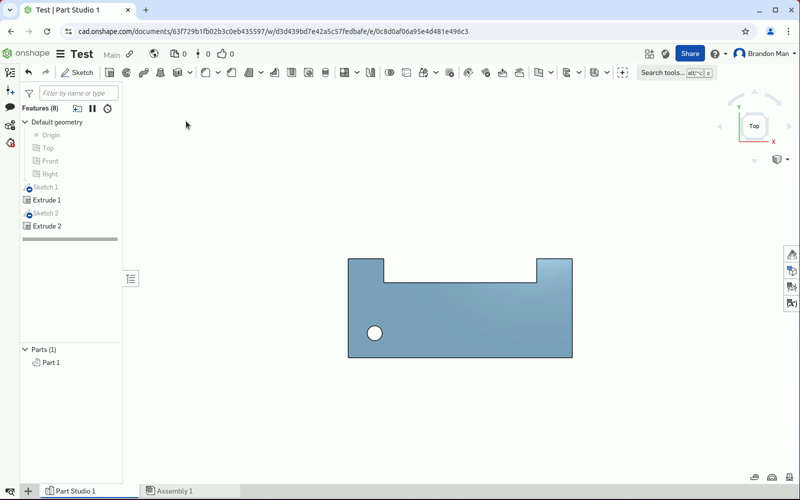
key(shift+h)
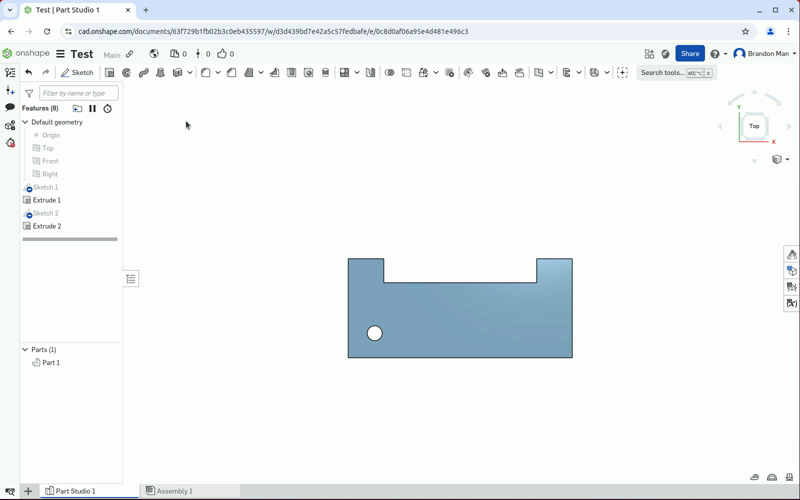
mouse_move(73, 189)
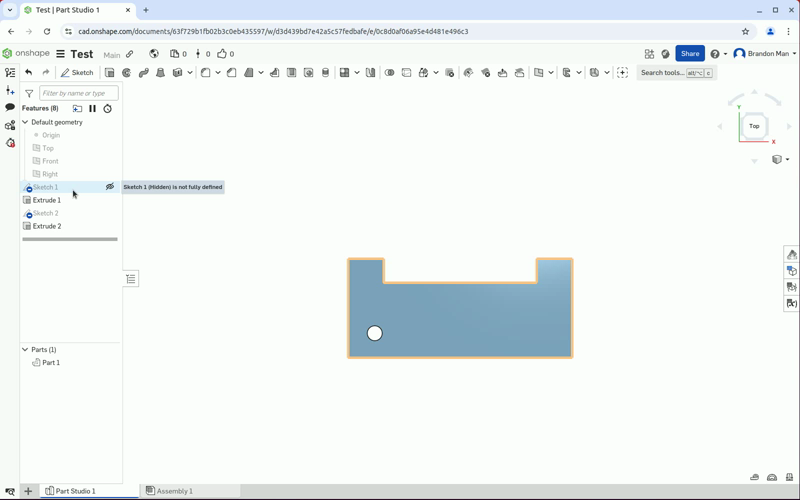
click(73, 189)
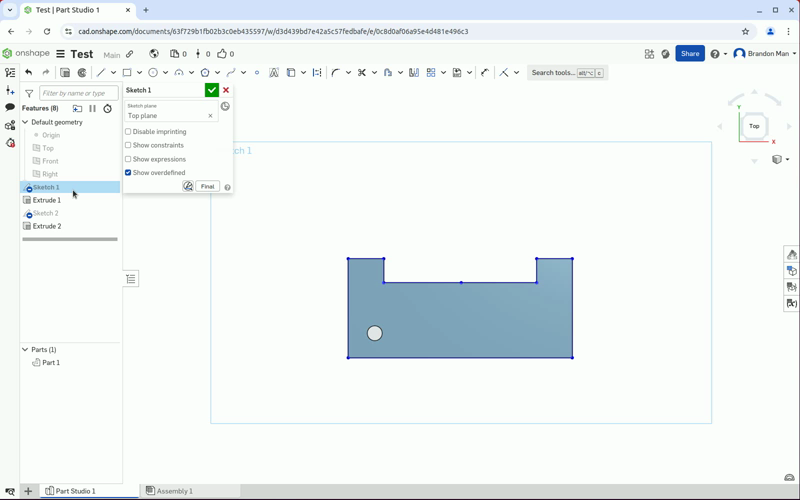
mouse_move(229, 92)
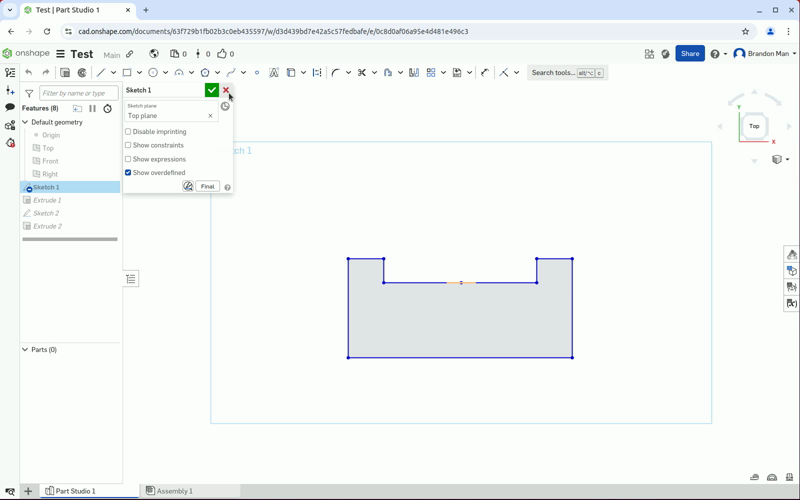
click(229, 92)
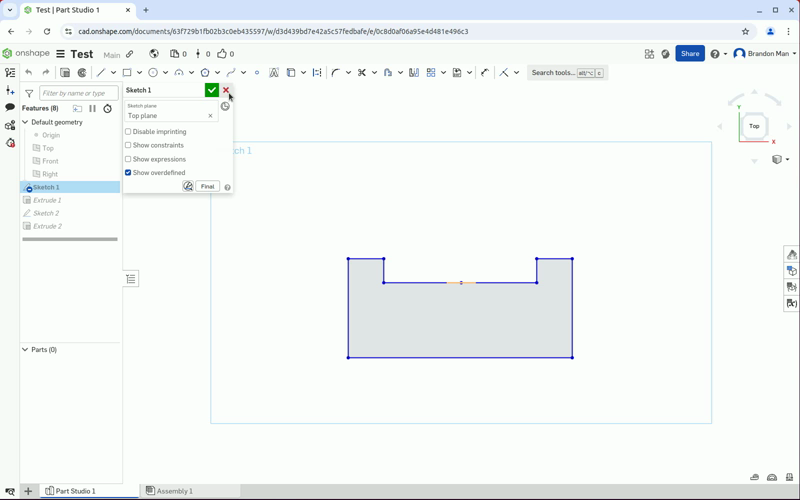
key(shift+s)
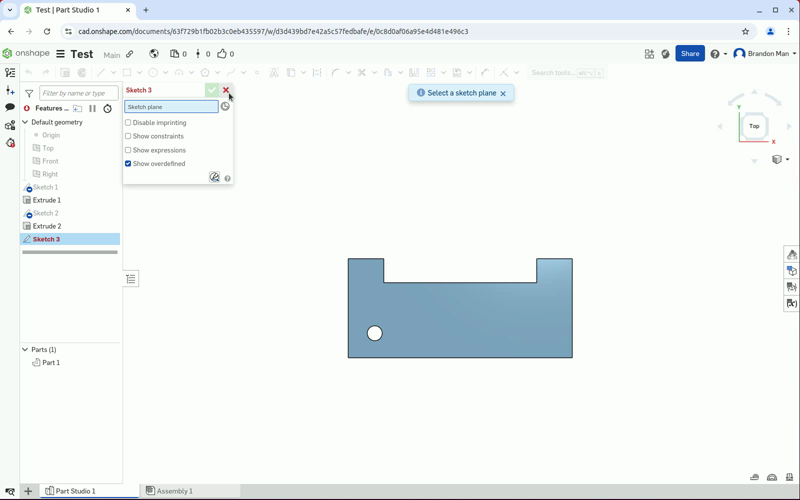
mouse_move(73, 150)
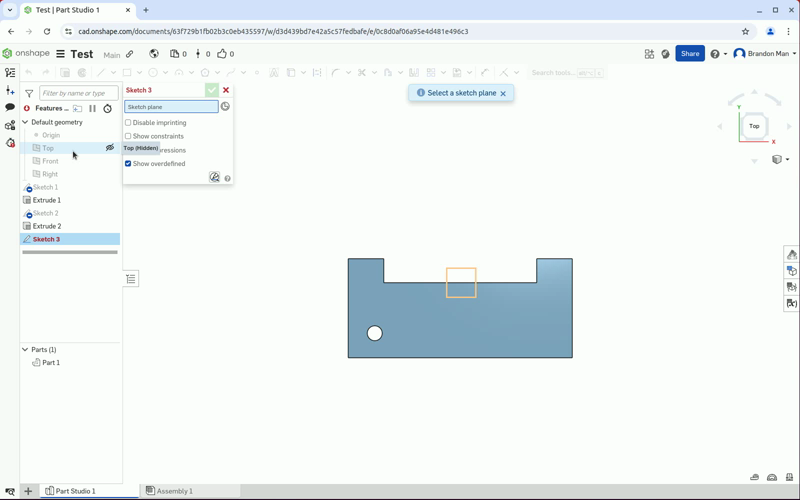
click(73, 150)
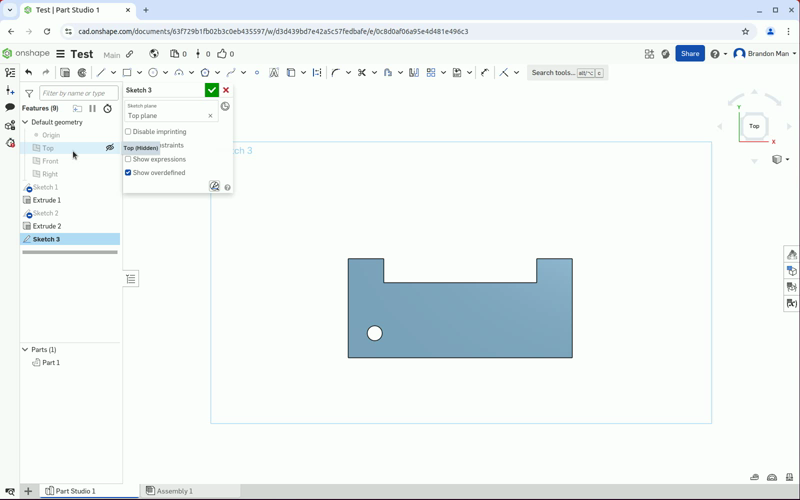
mouse_move(73, 352)
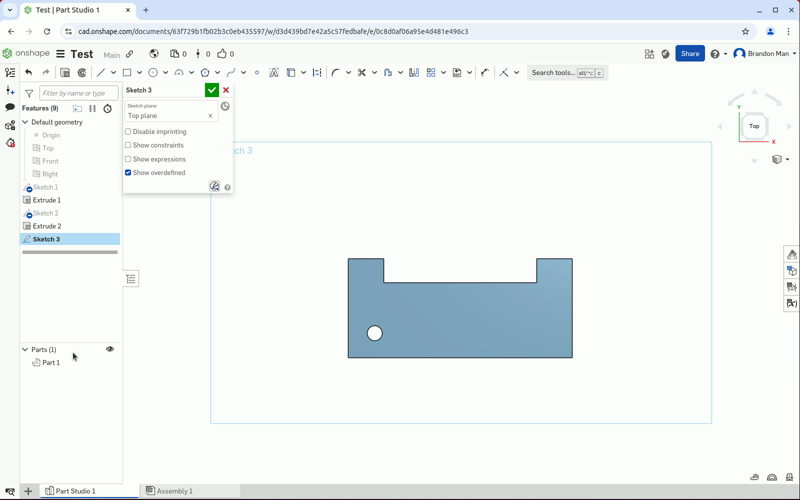
key(y)
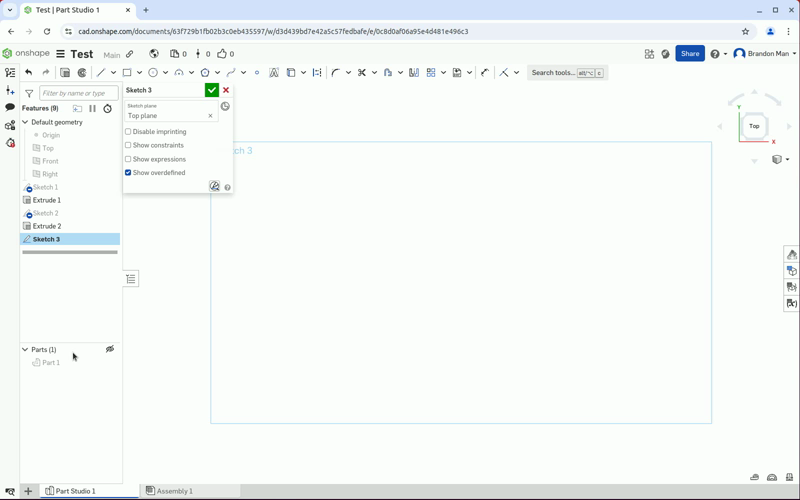
key(c)
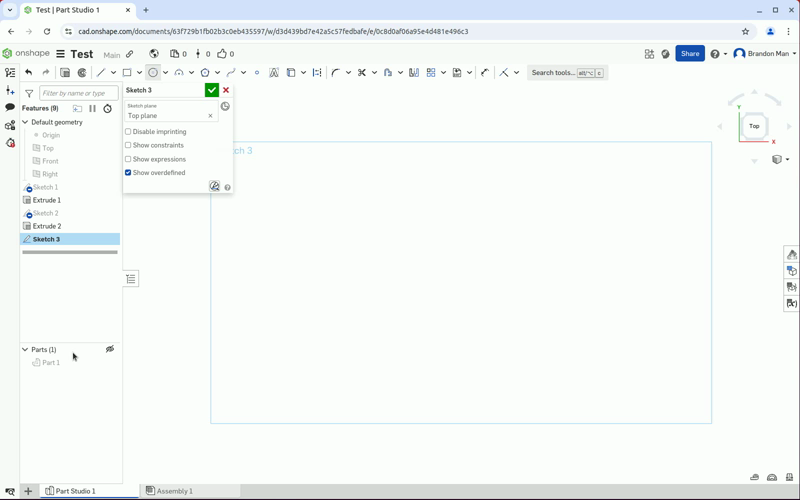
key_down(shift)
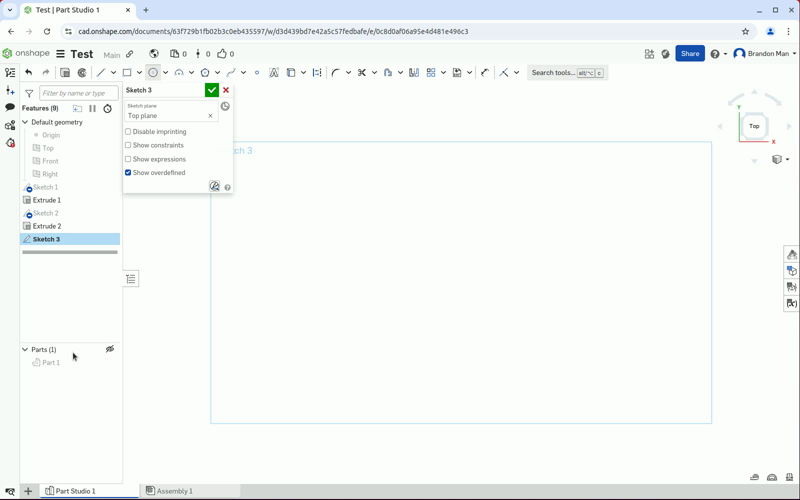
mouse_move(373, 282)
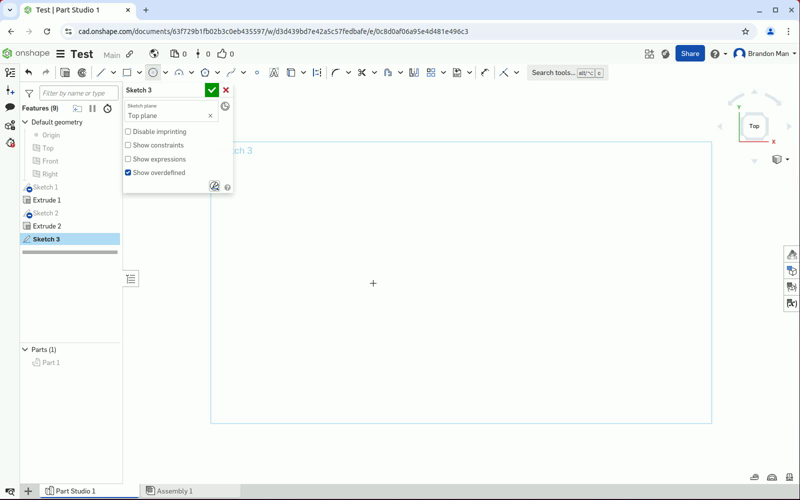
click(373, 282)
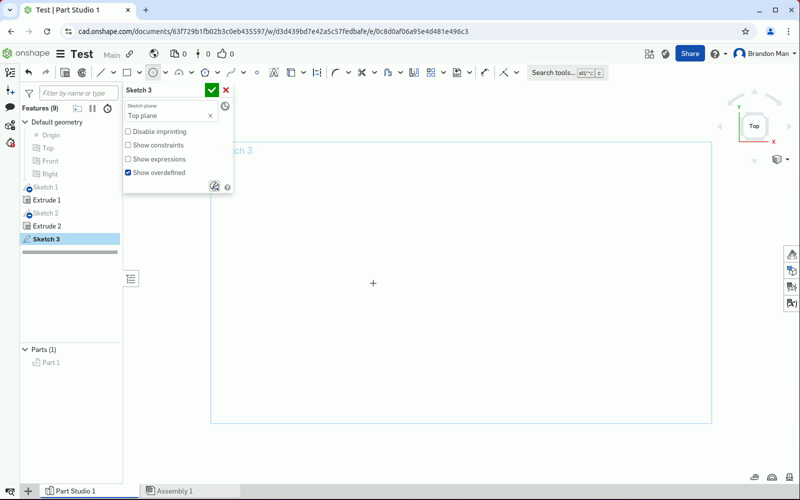
key_up(shift)
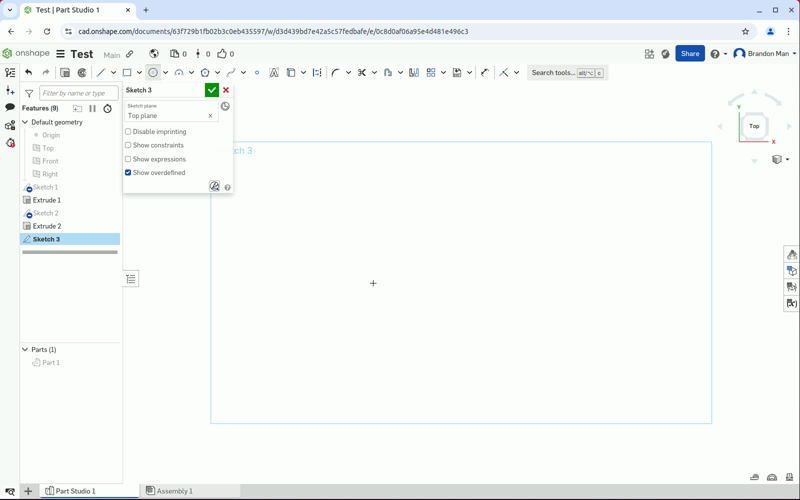
mouse_move(381, 282)
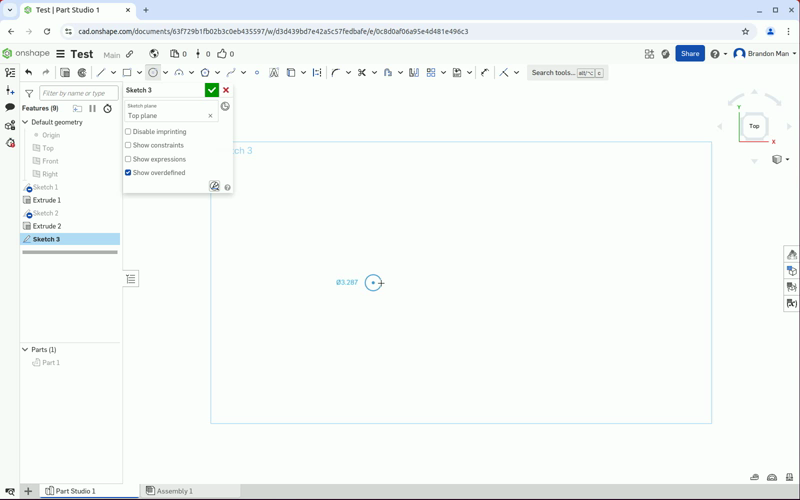
click(381, 282)
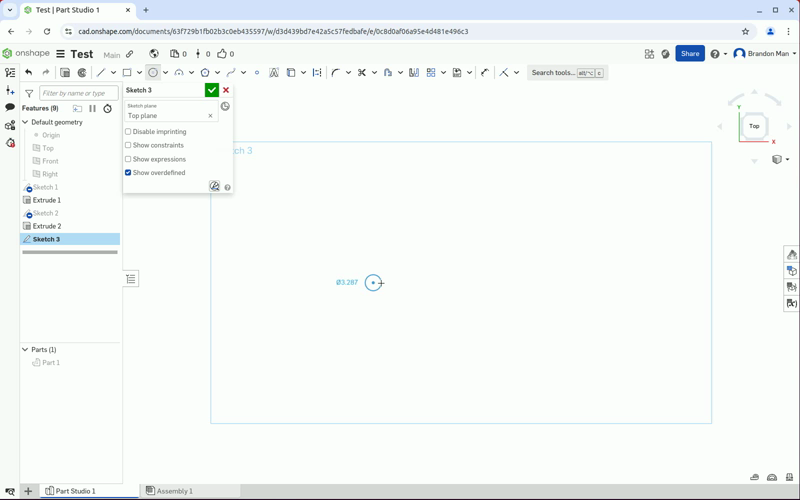
key(esc)
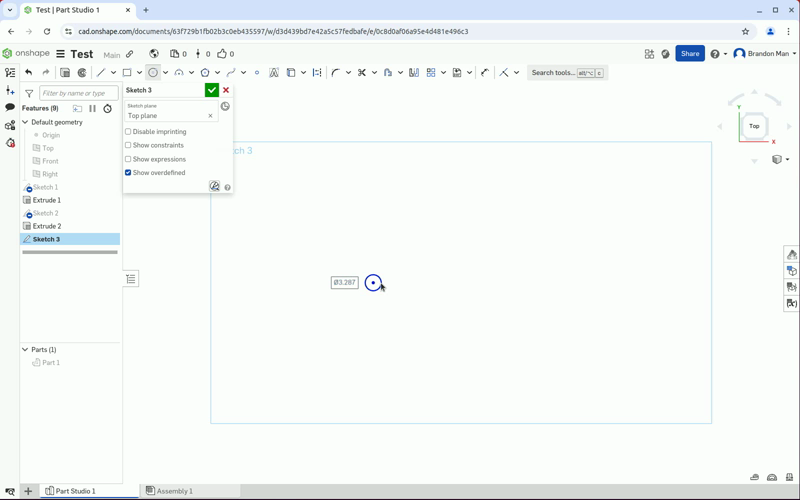
mouse_move(373, 282)
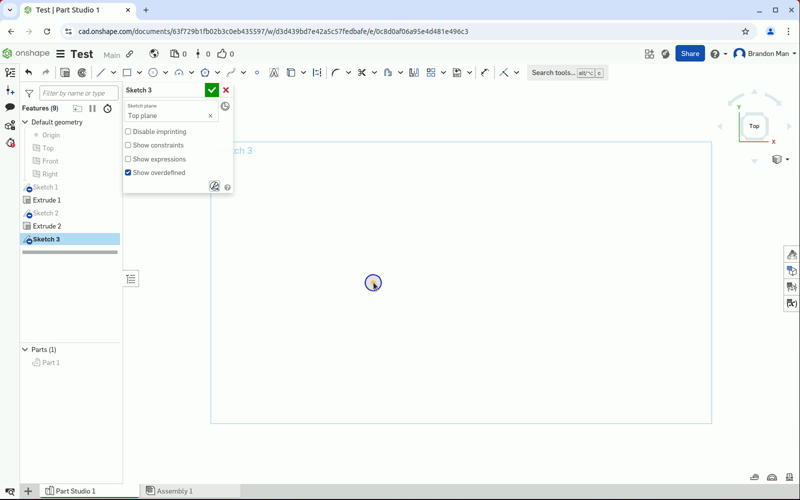
scroll(6)
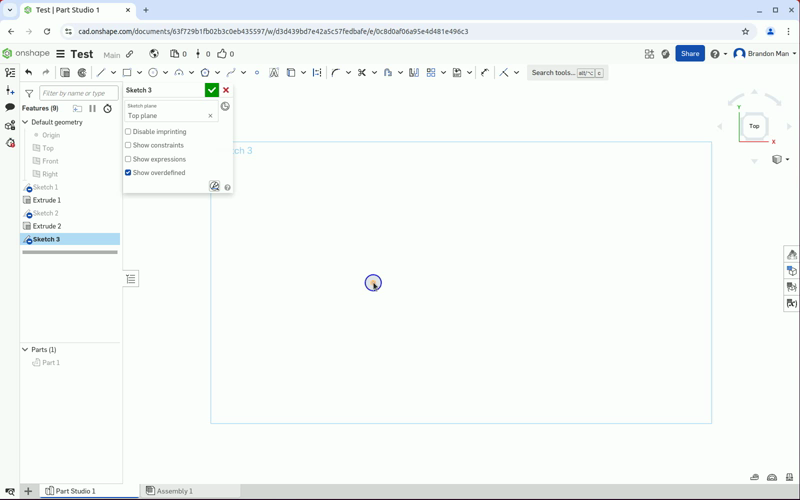
scroll(6)
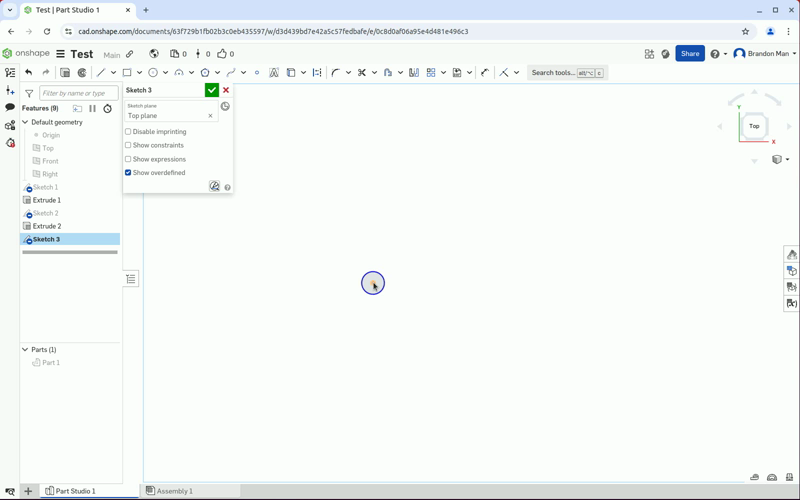
scroll(6)
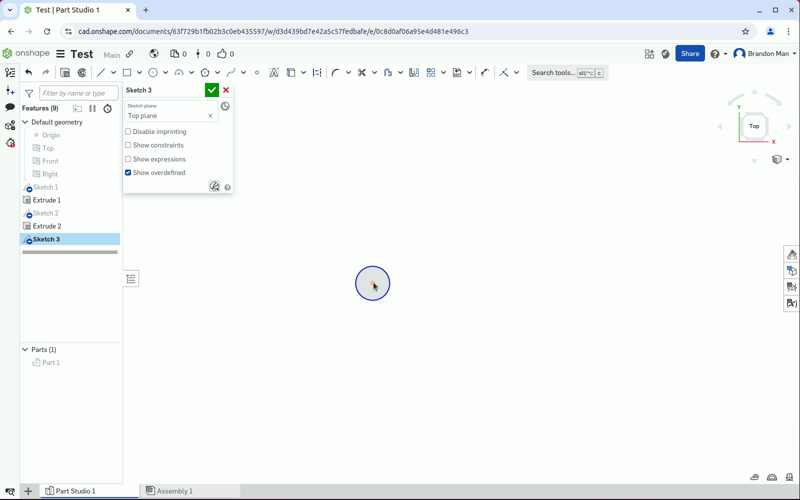
scroll(6)
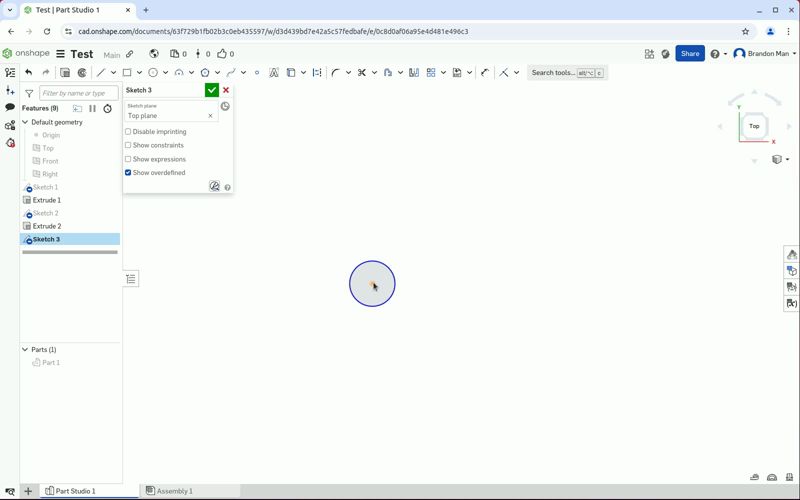
scroll(6)
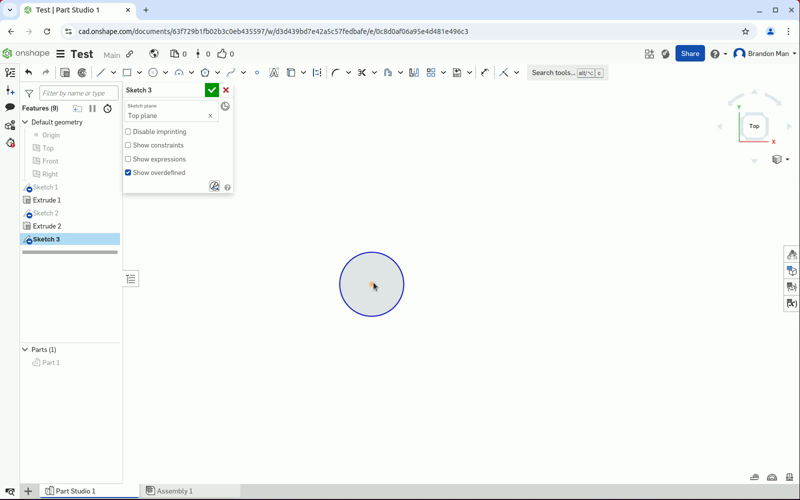
scroll(6)
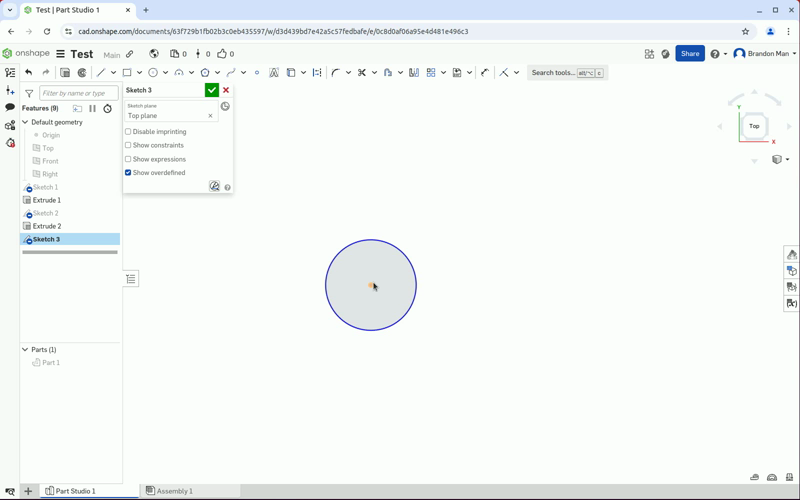
scroll(6)
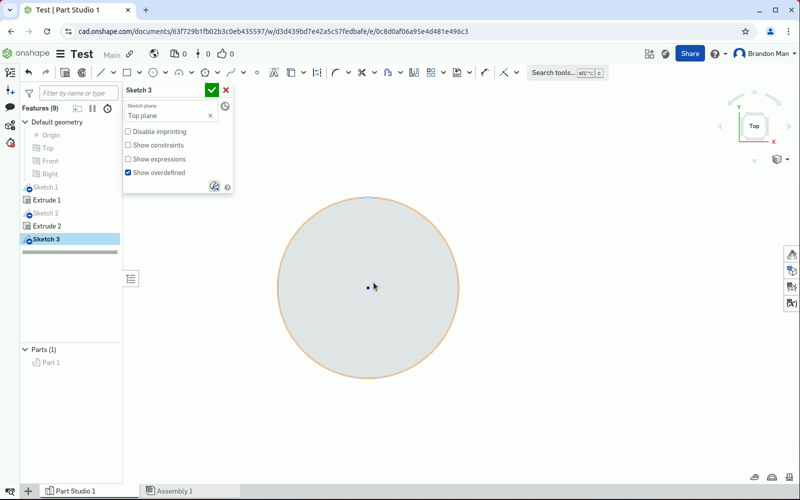
click(373, 282)
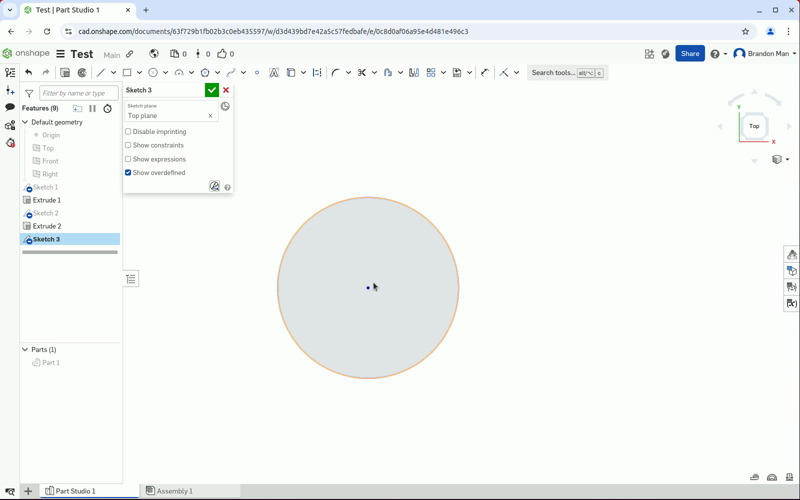
scroll(-6)
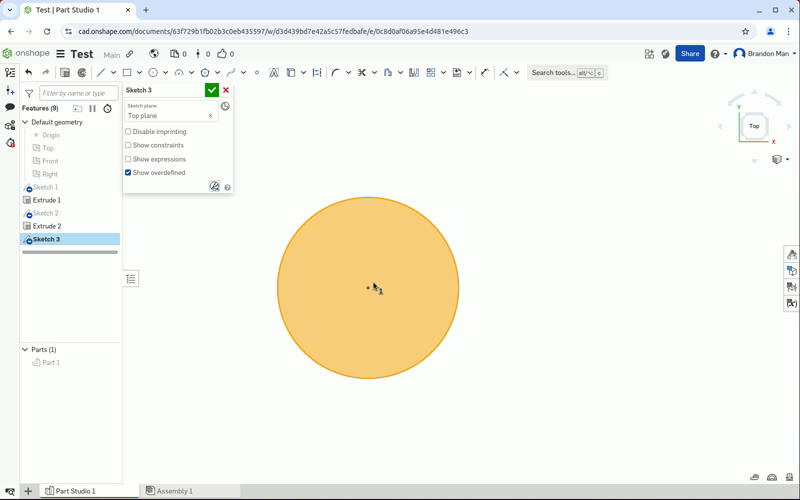
scroll(-6)
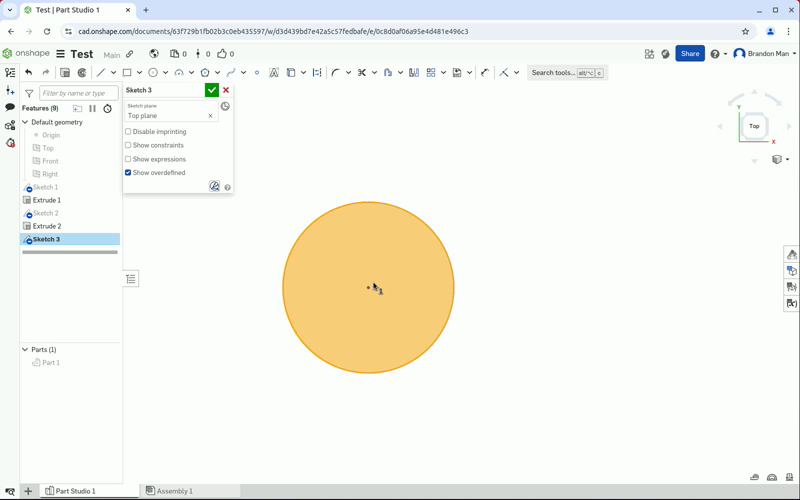
scroll(-6)
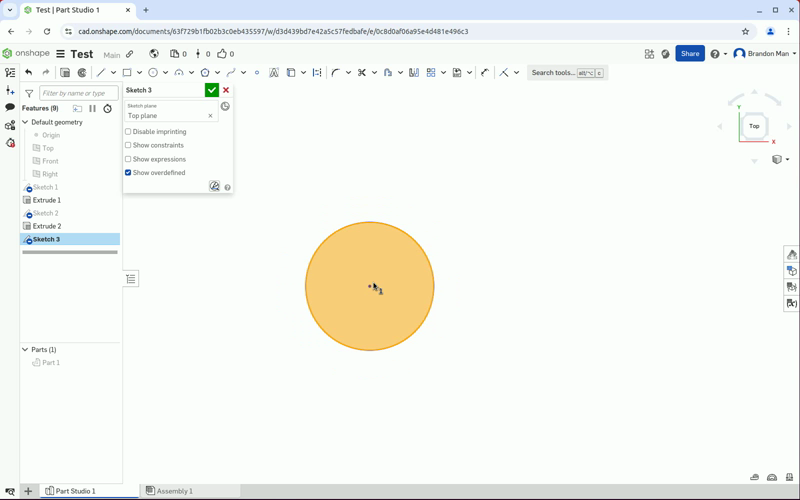
scroll(-6)
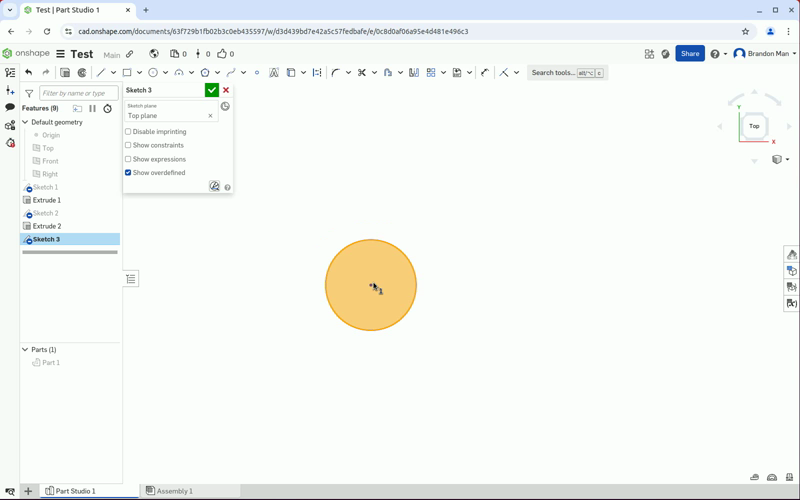
scroll(-6)
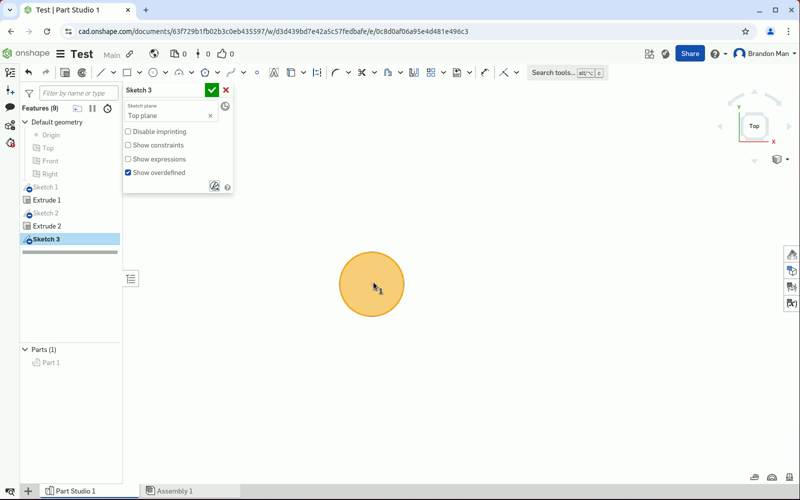
scroll(-6)
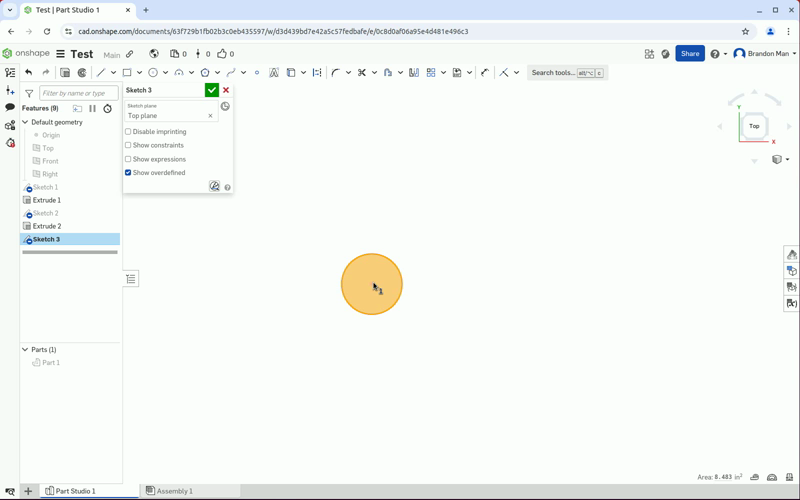
scroll(-6)
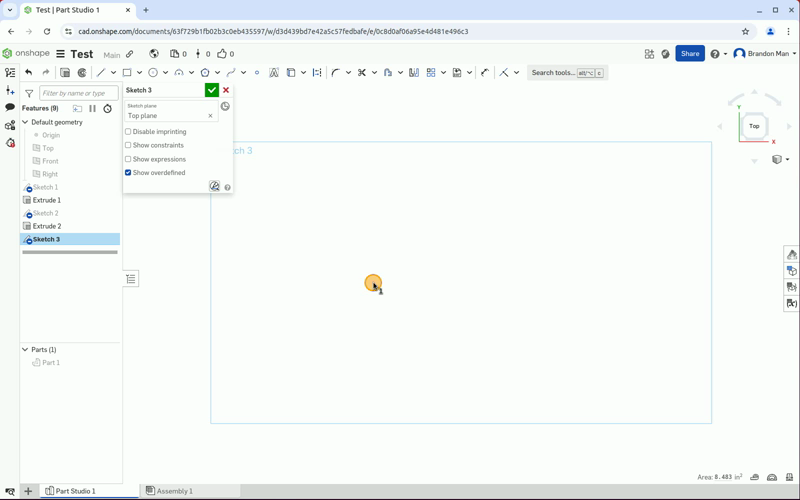
mouse_move(73, 352)
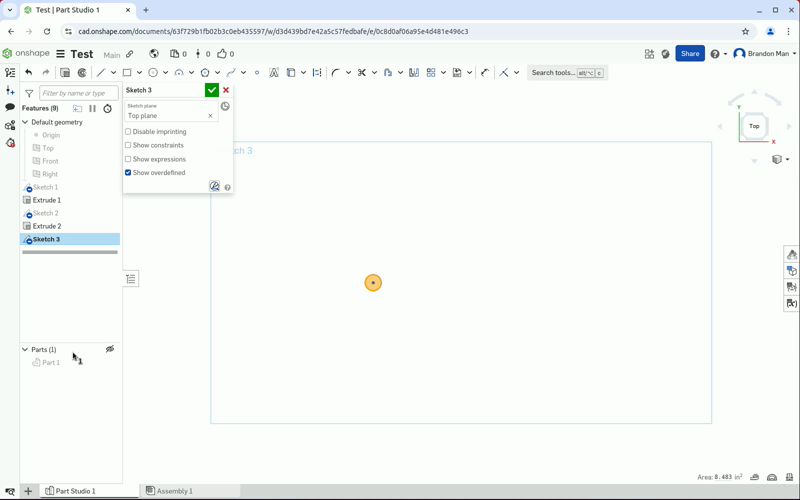
key(shift+y)
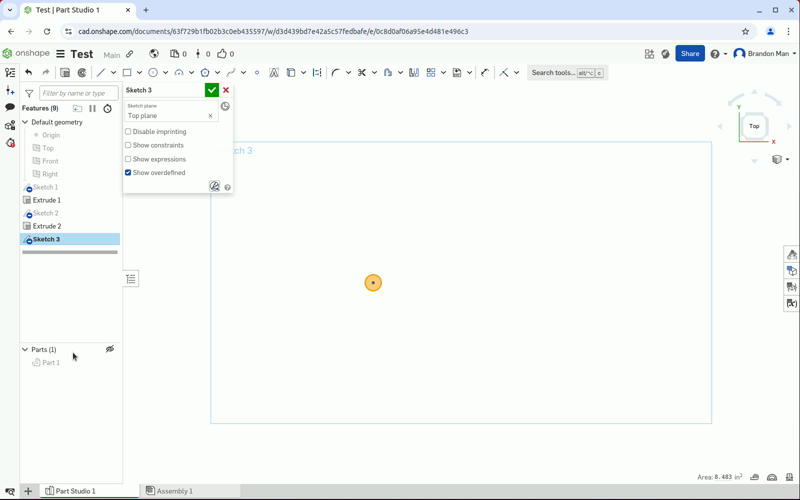
key(shift+e)
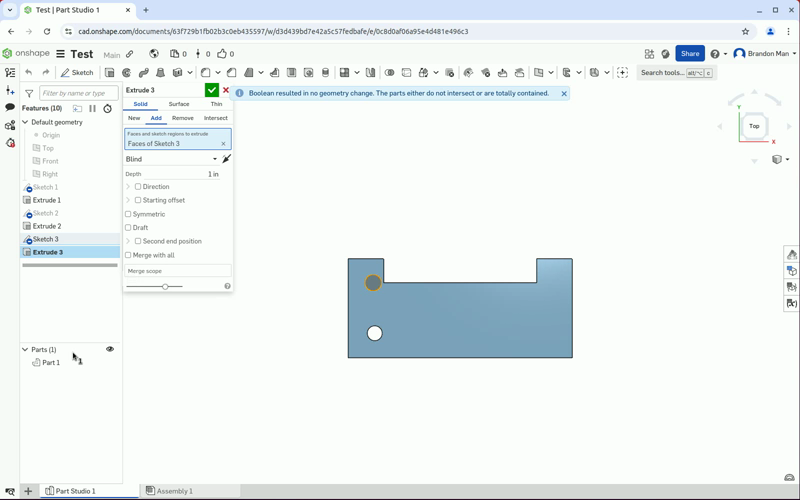
mouse_move(143, 106)
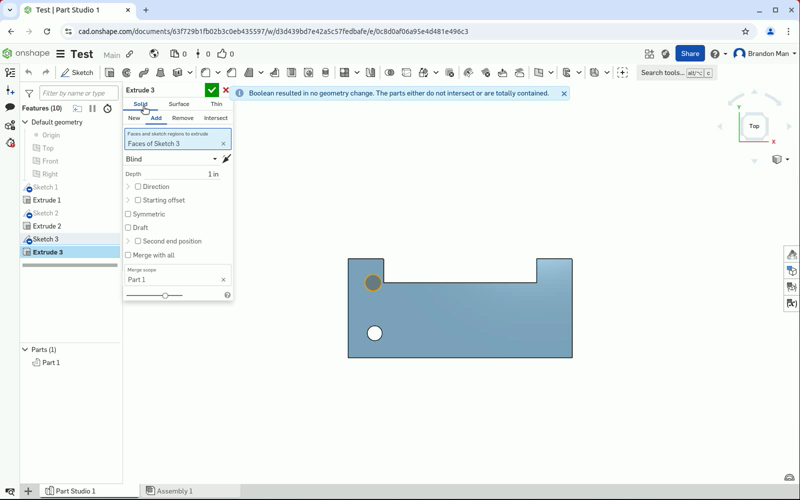
click(143, 106)
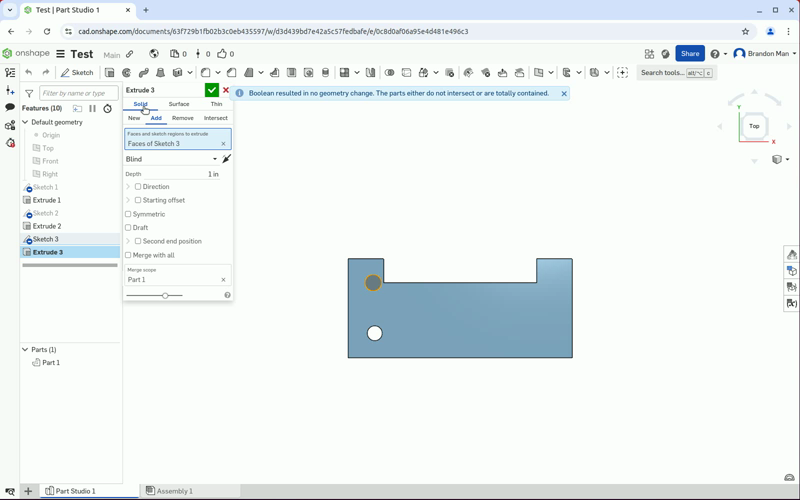
mouse_move(186, 120)
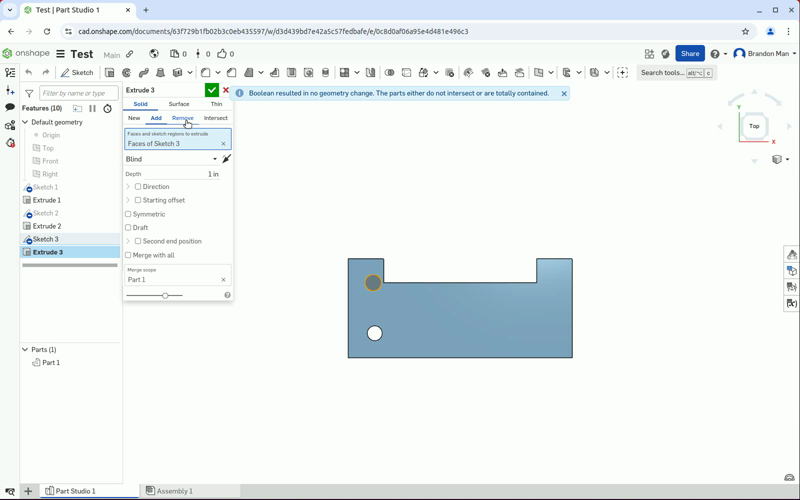
click(186, 120)
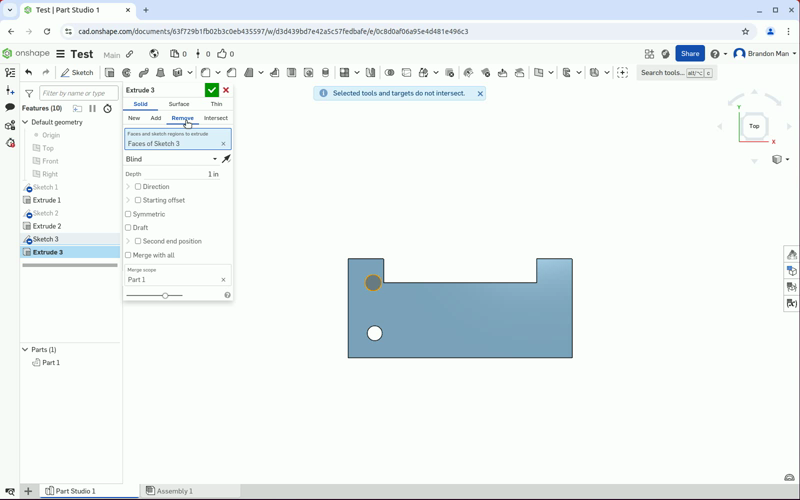
key(tab, 4)
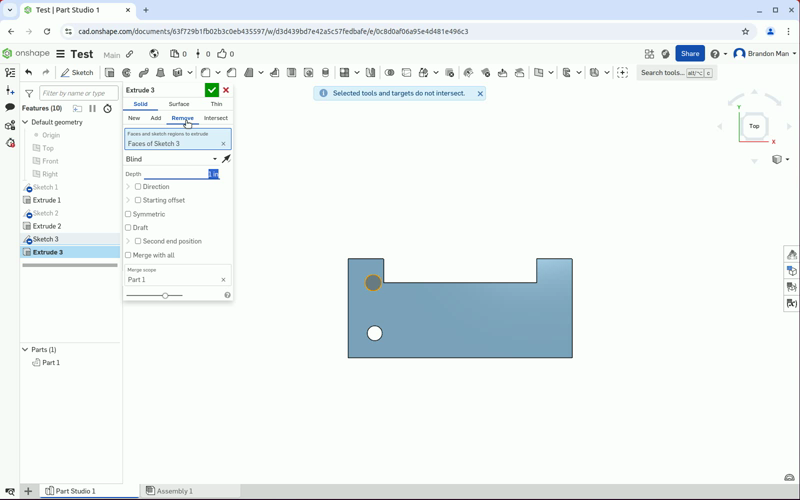
text(-29.848)
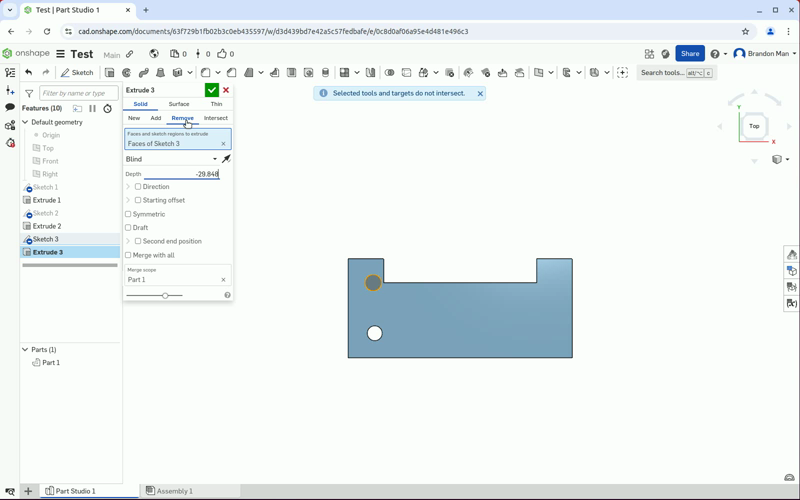
key(tab, 6)
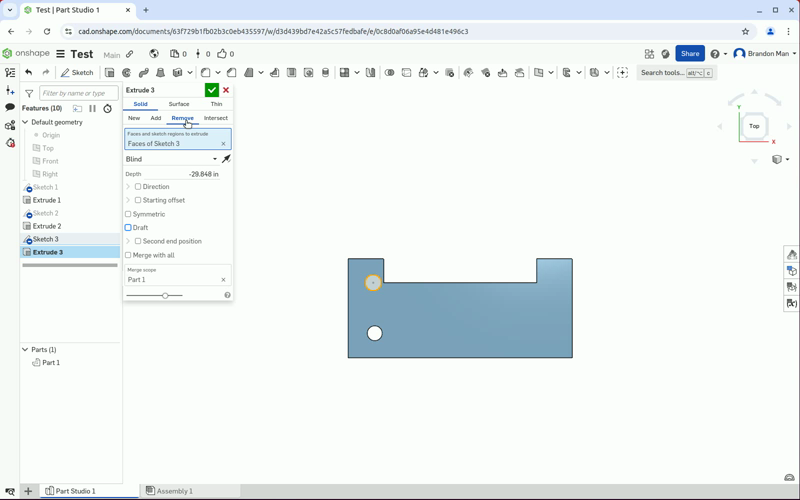
key(space)
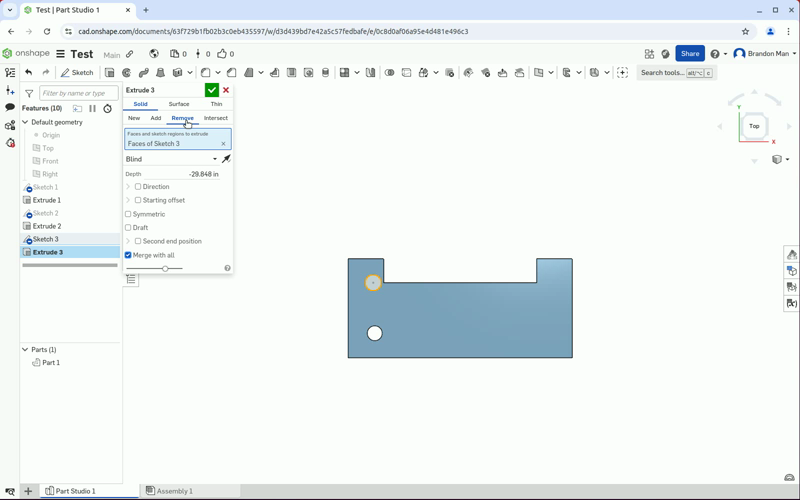
key(enter)
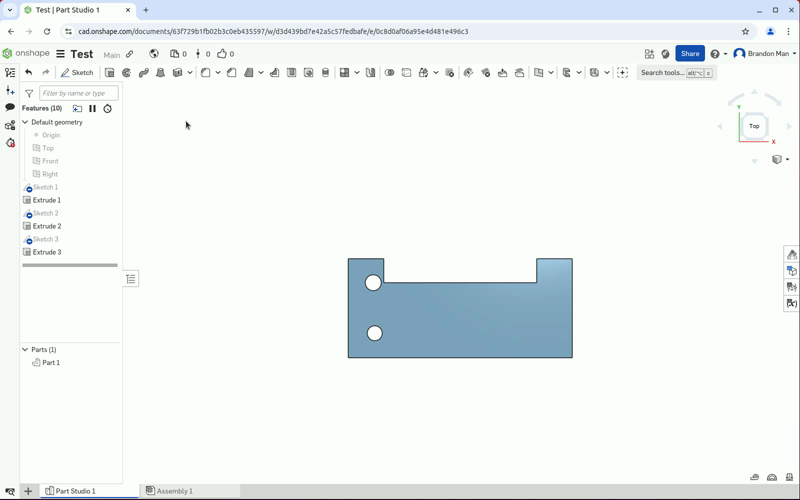
key(shift+h)
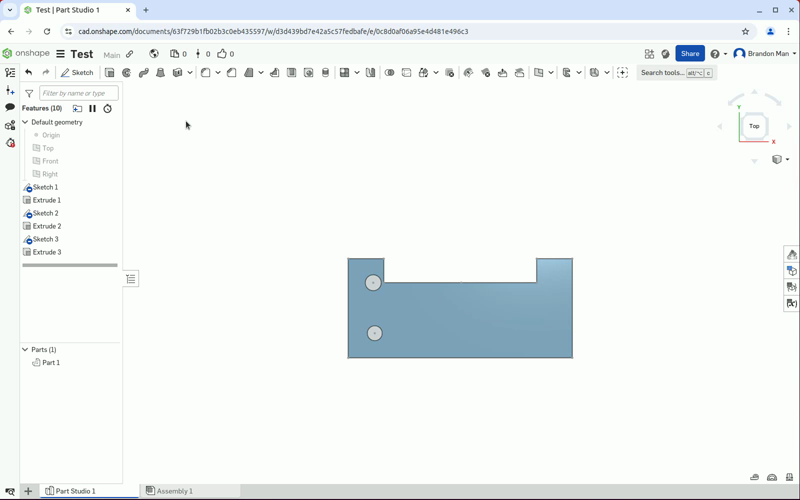
key(shift+h)
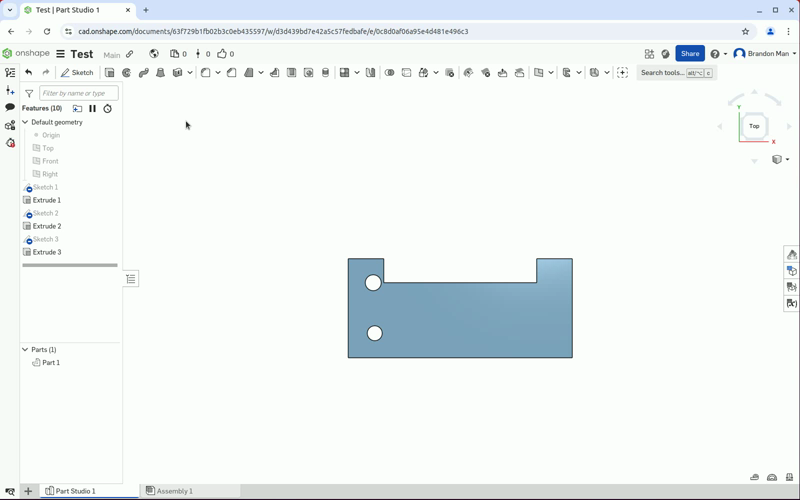
mouse_move(73, 189)
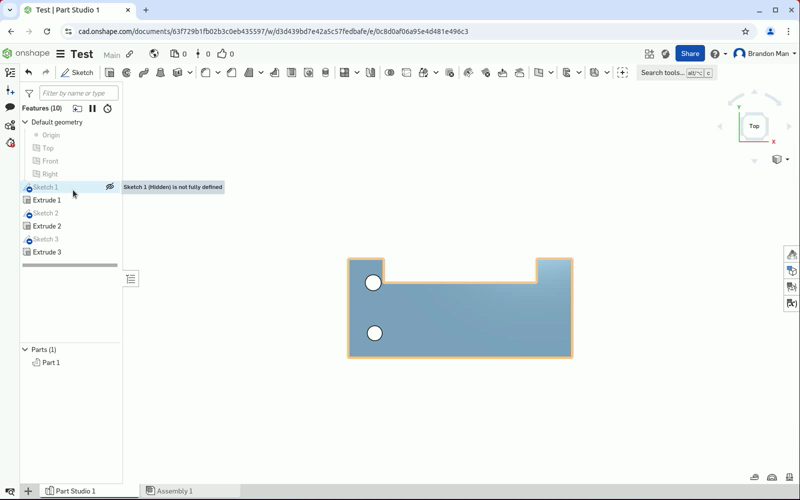
click(73, 189)
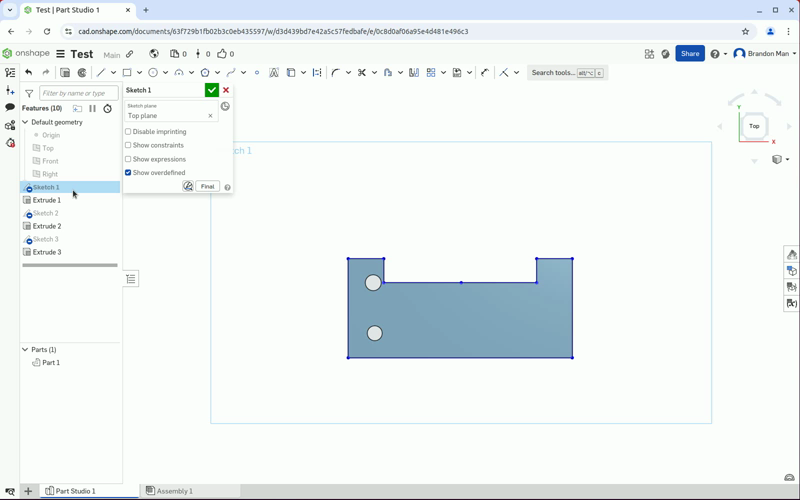
mouse_move(229, 92)
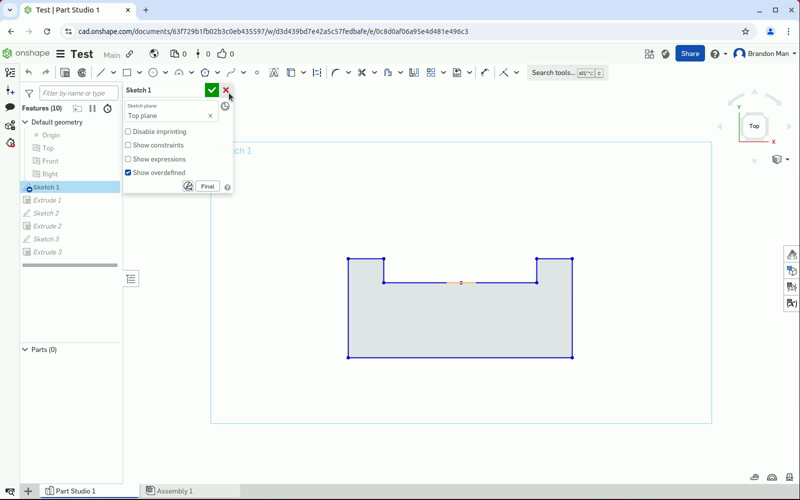
click(229, 92)
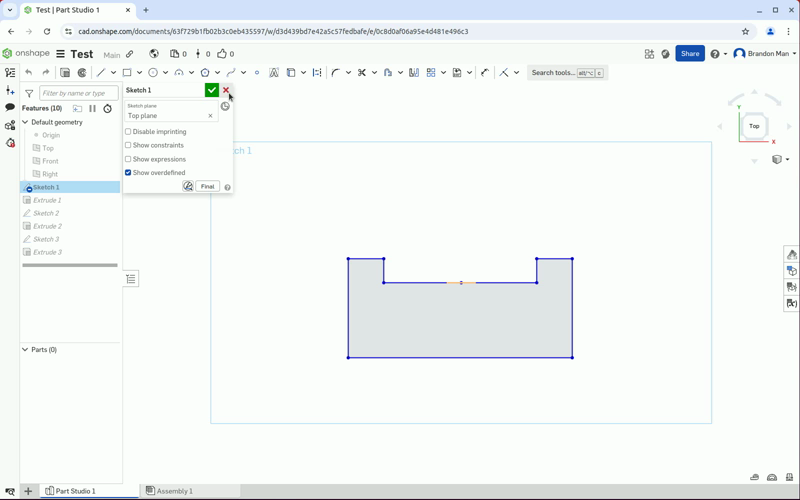
key(shift+s)
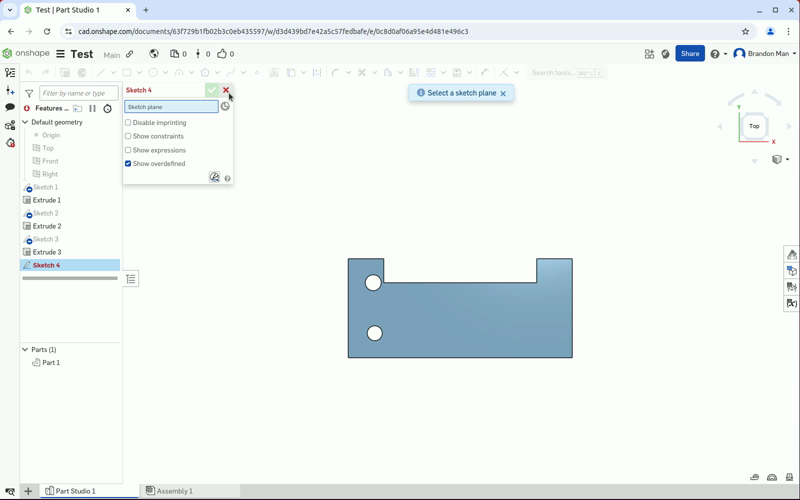
mouse_move(73, 150)
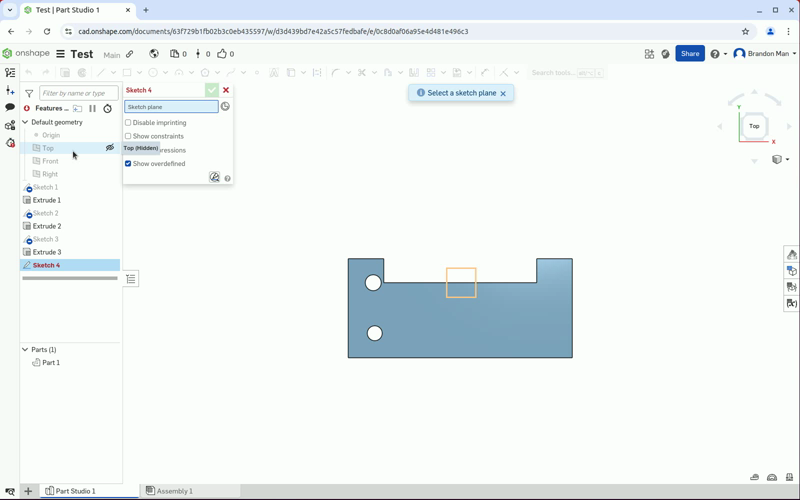
click(73, 150)
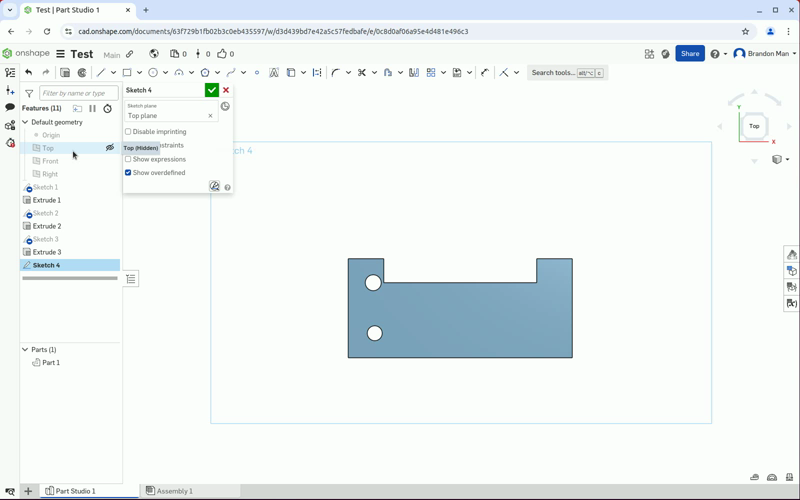
mouse_move(73, 352)
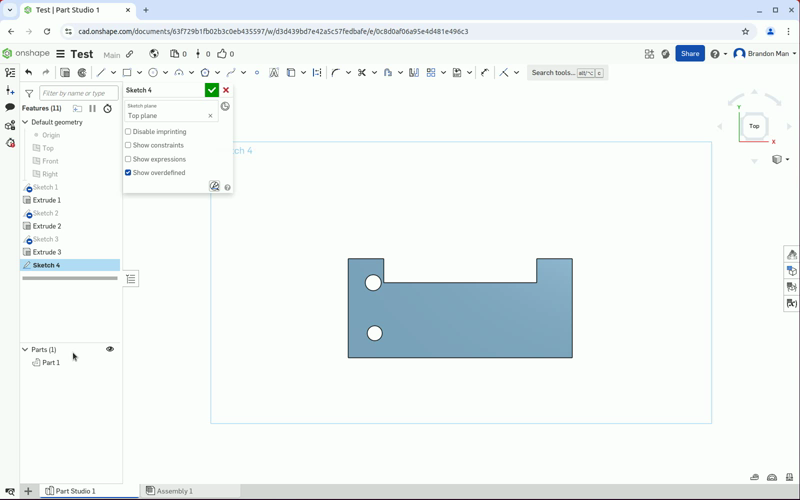
key(y)
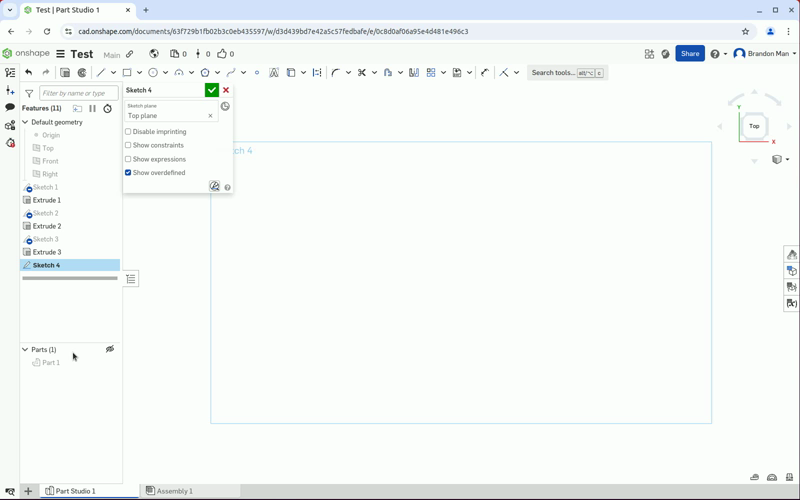
key(c)
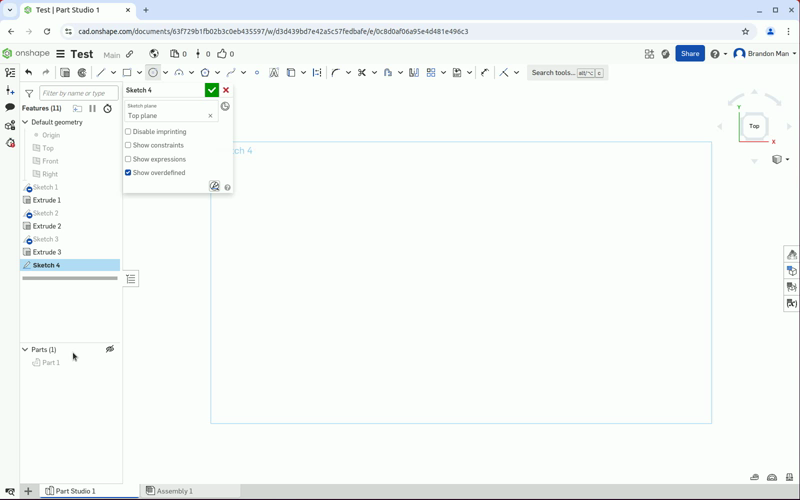
key_down(shift)
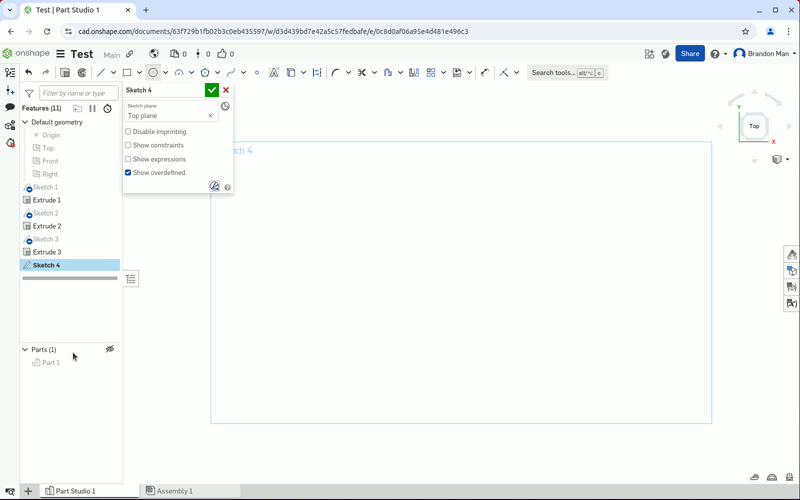
mouse_move(549, 282)
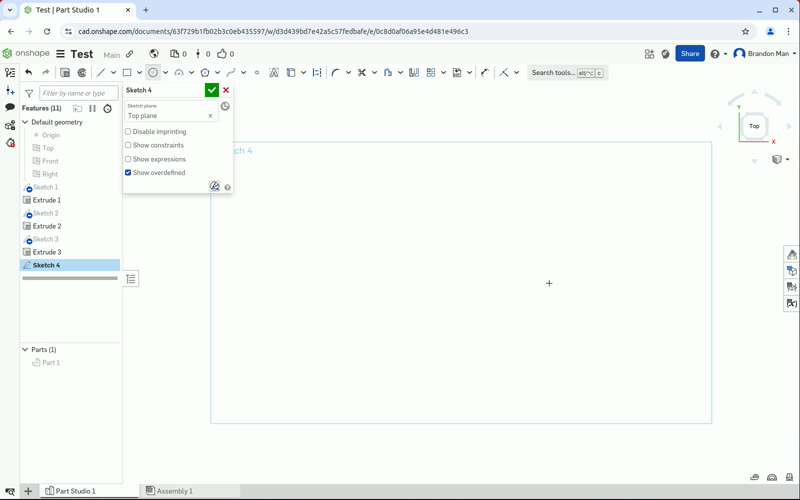
click(549, 282)
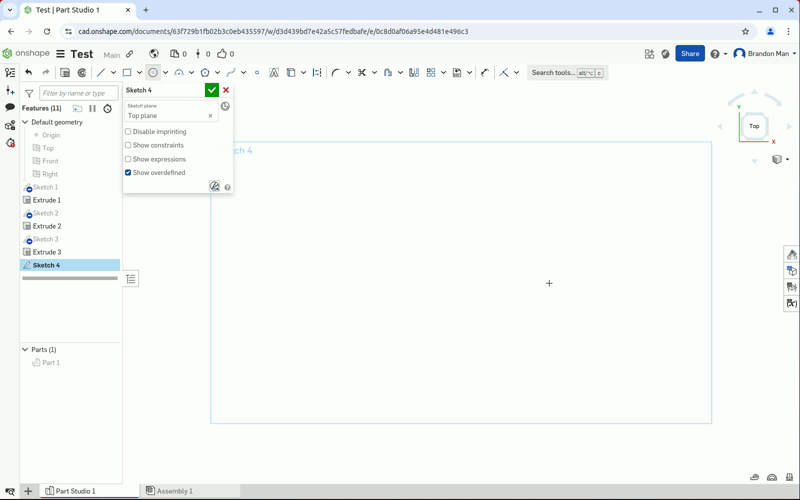
key_up(shift)
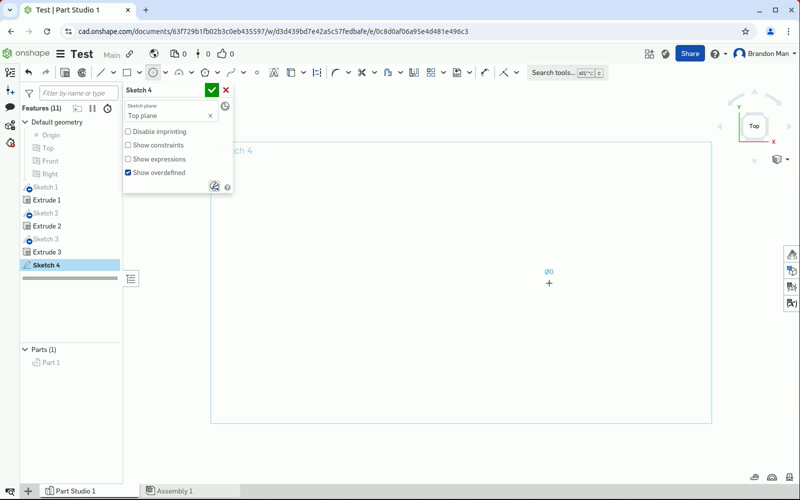
mouse_move(556, 282)
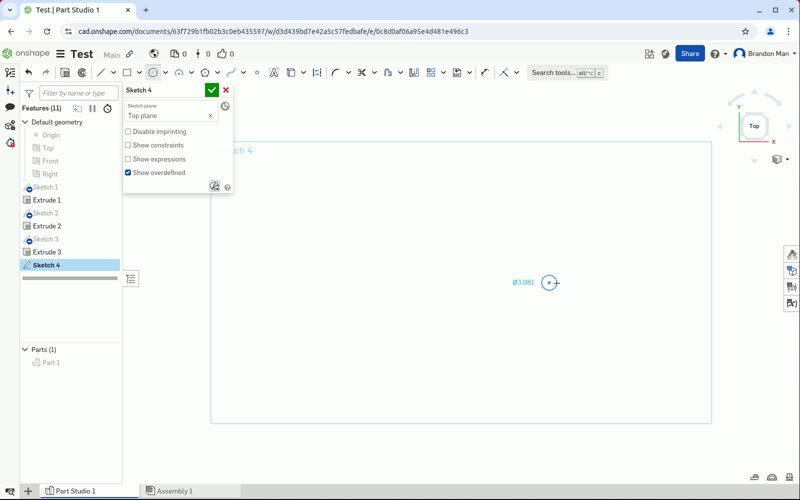
click(556, 282)
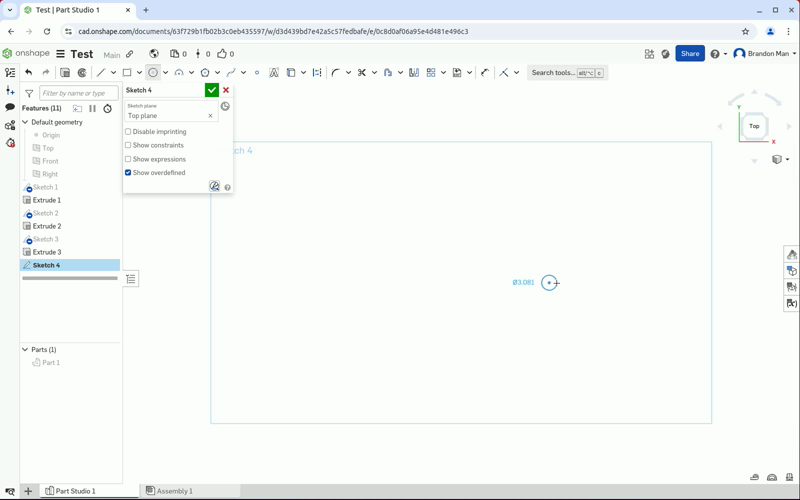
key(esc)
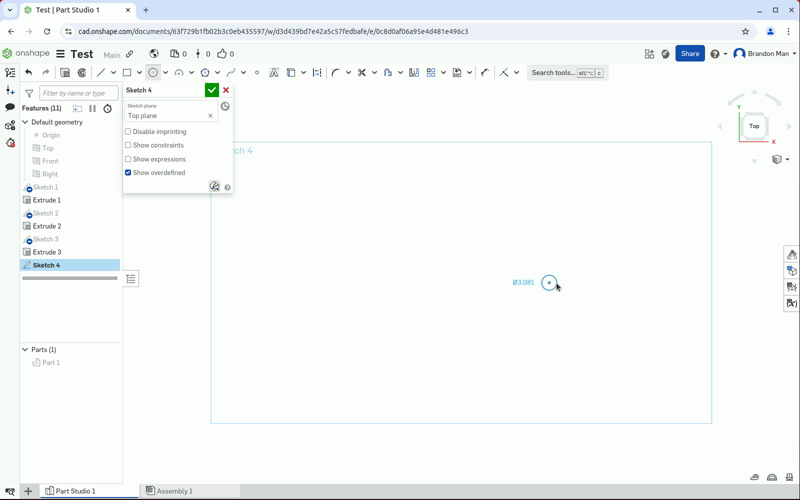
mouse_move(553, 279)
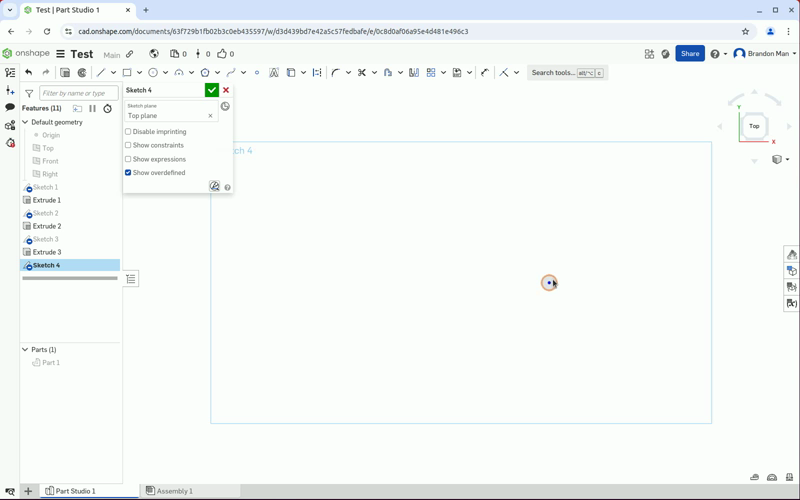
scroll(6)
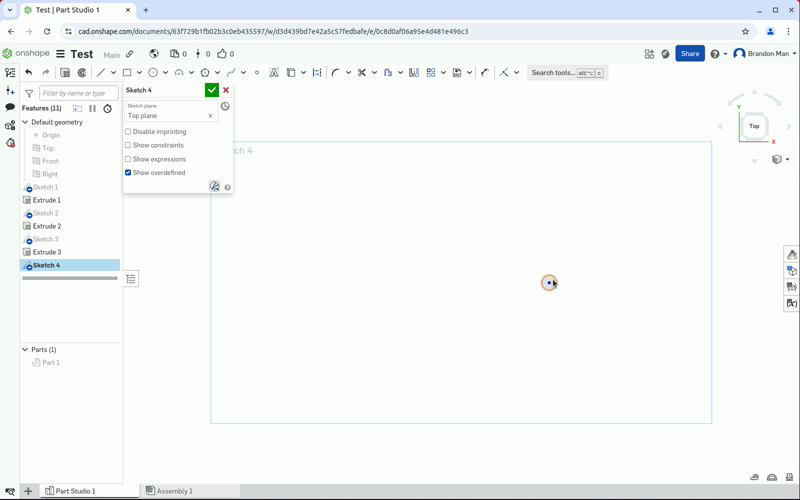
scroll(6)
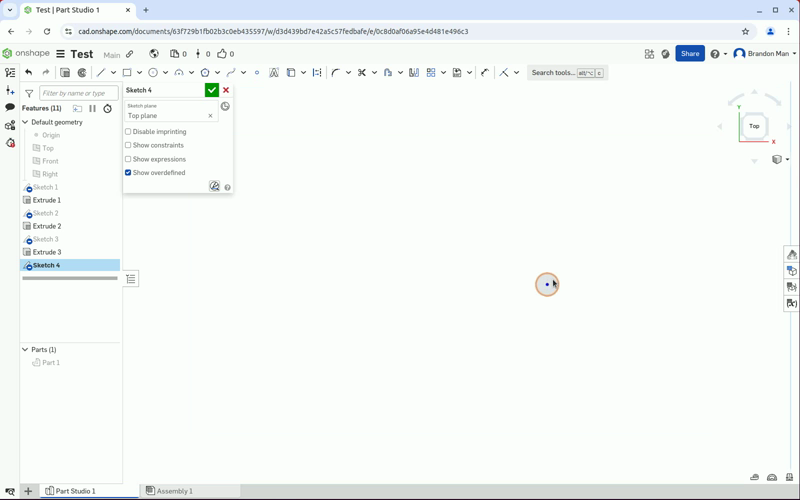
scroll(6)
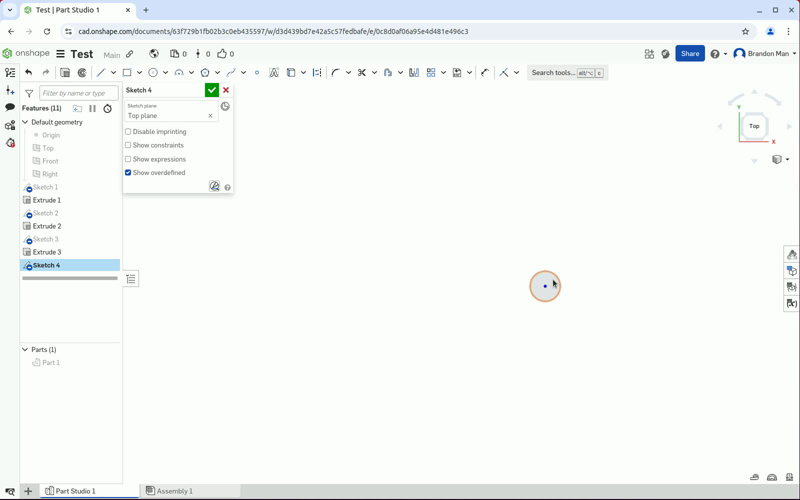
scroll(6)
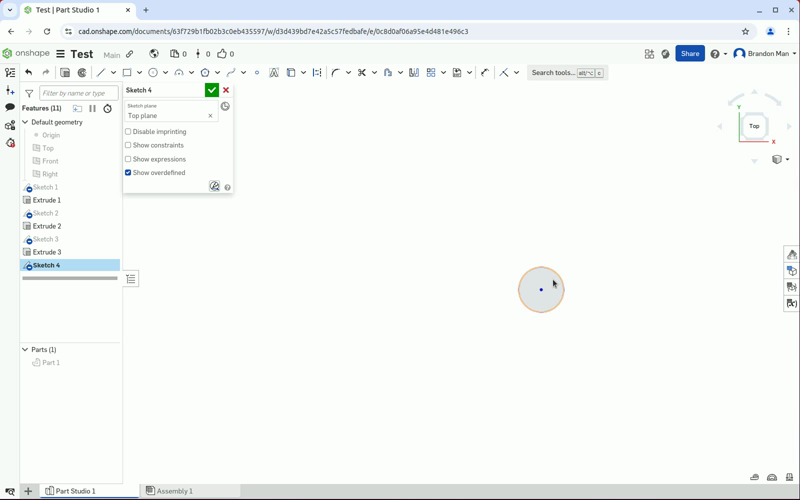
scroll(6)
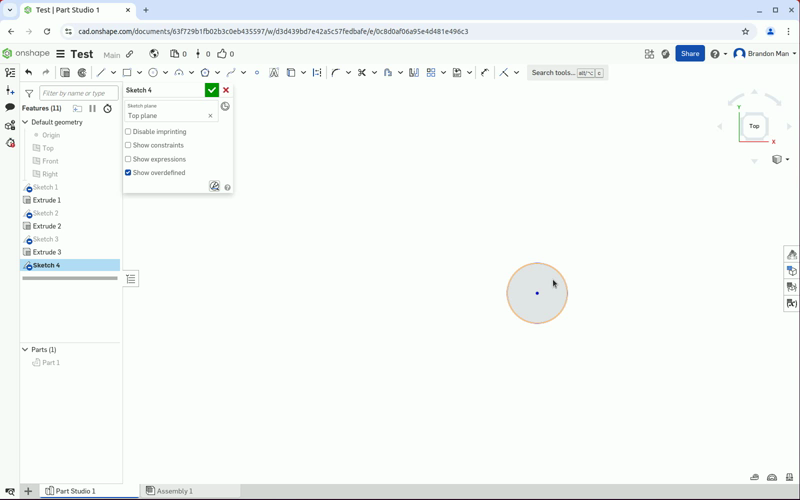
scroll(6)
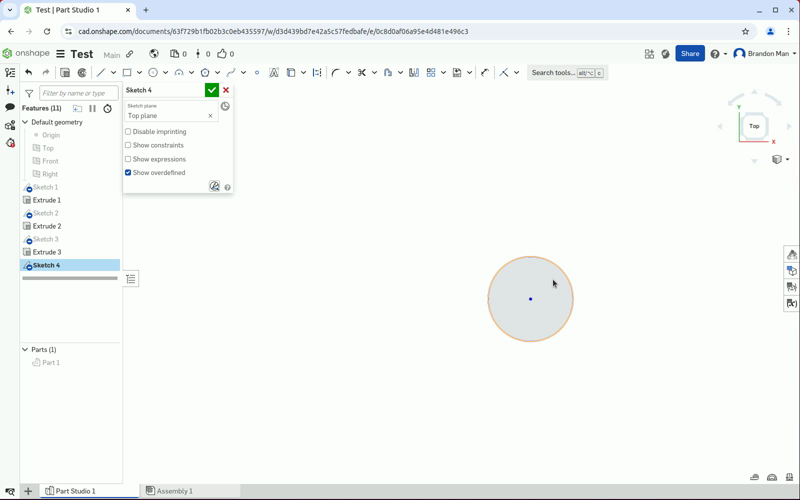
scroll(6)
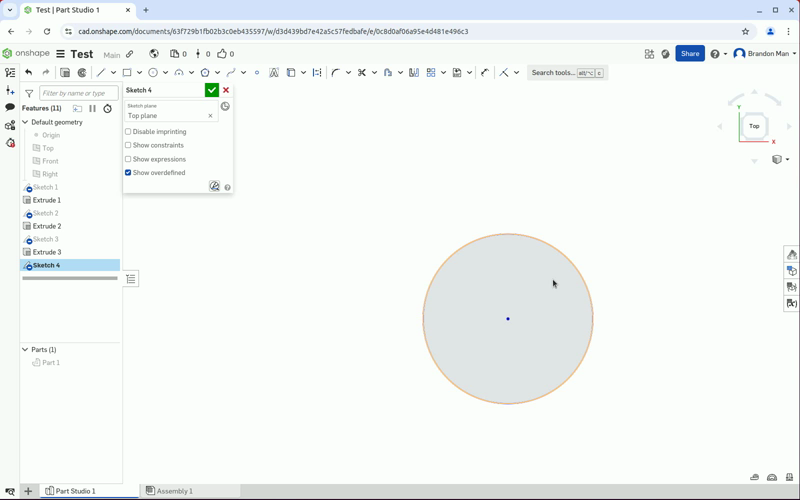
click(553, 279)
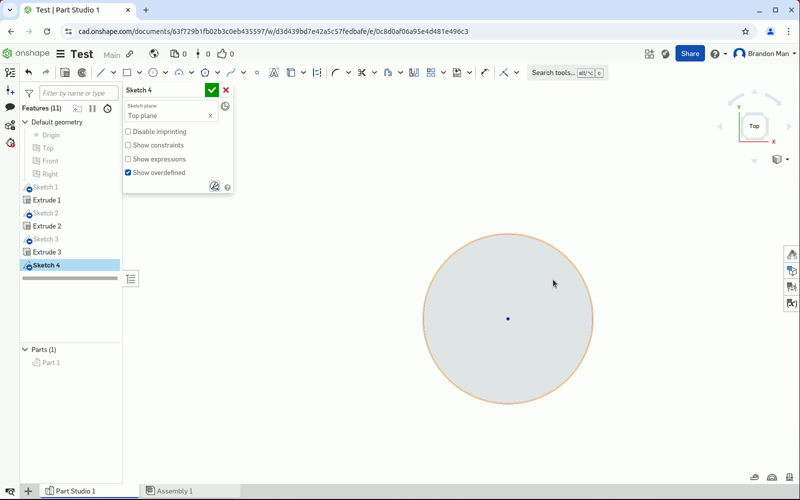
scroll(-6)
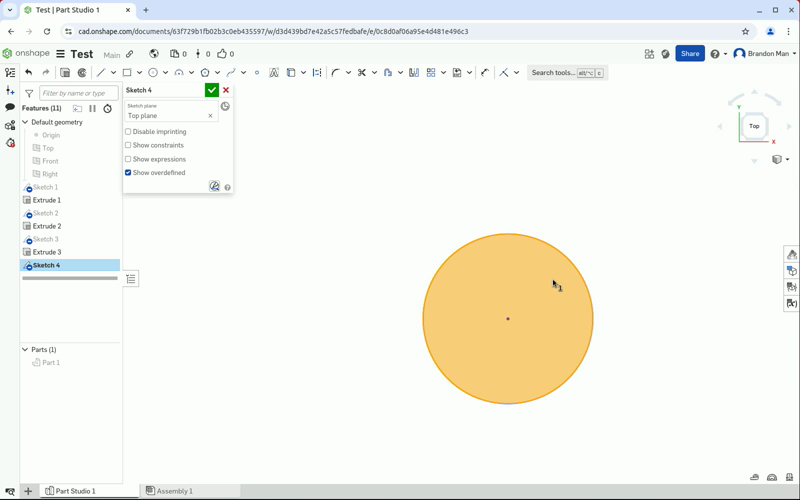
scroll(-6)
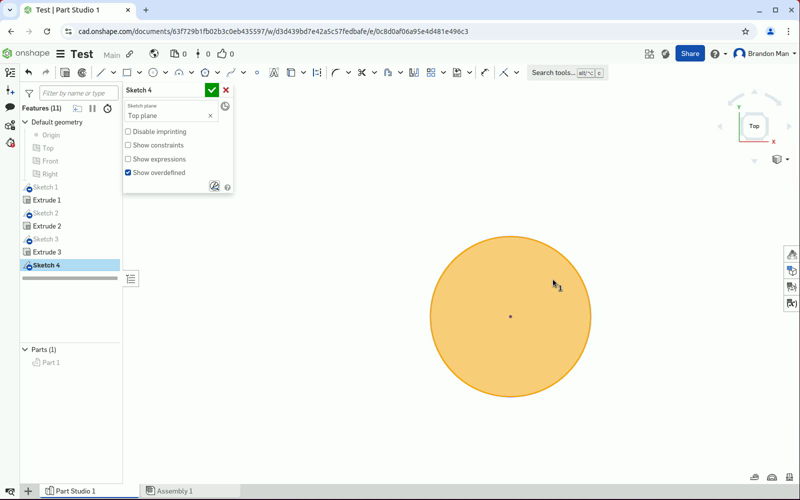
scroll(-6)
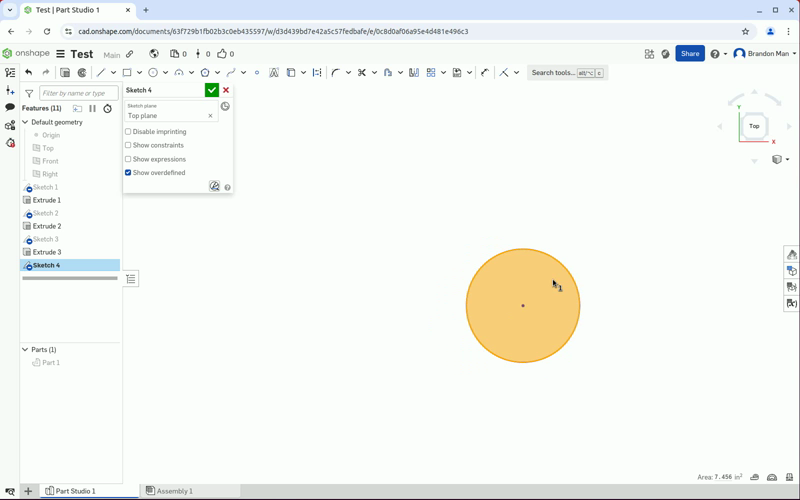
scroll(-6)
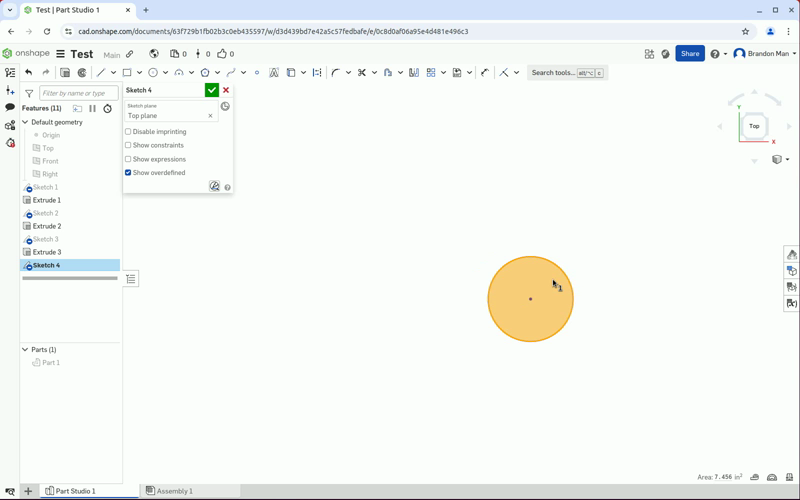
scroll(-6)
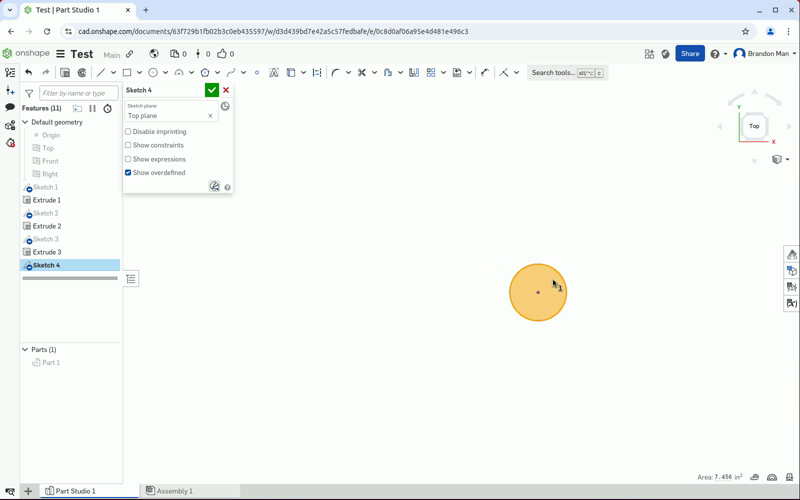
scroll(-6)
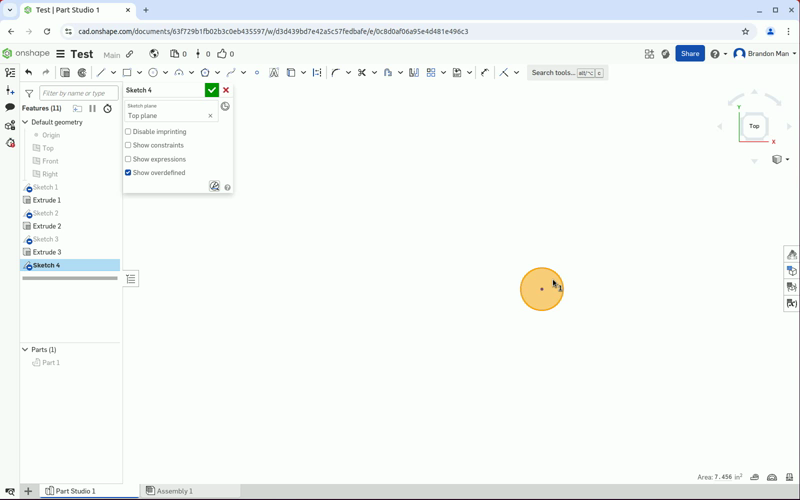
scroll(-6)
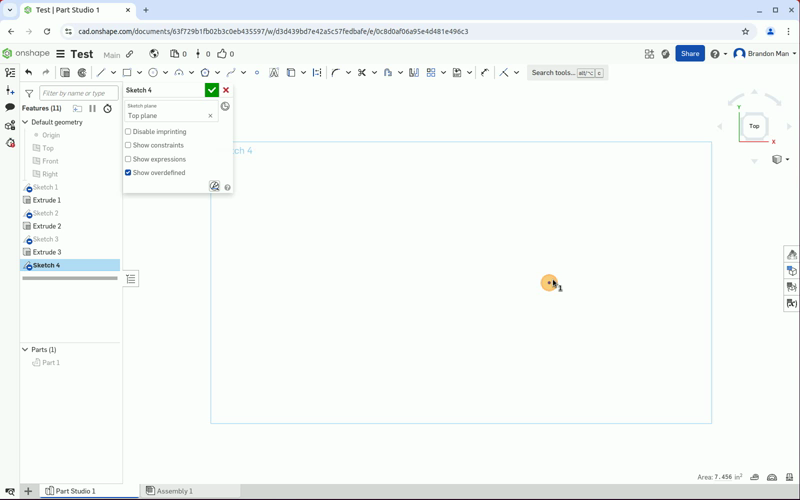
mouse_move(73, 352)
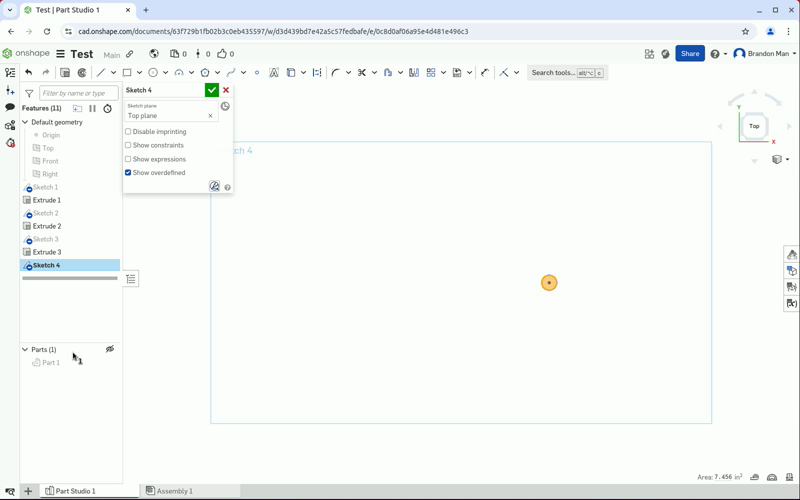
key(shift+y)
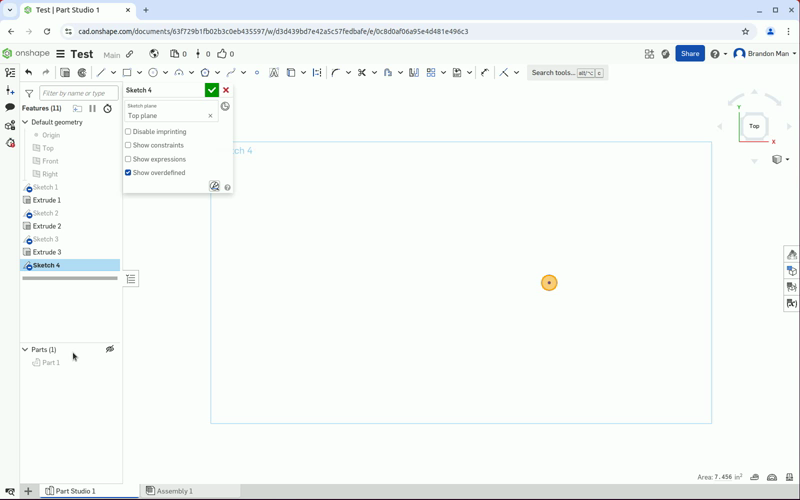
key(shift+e)
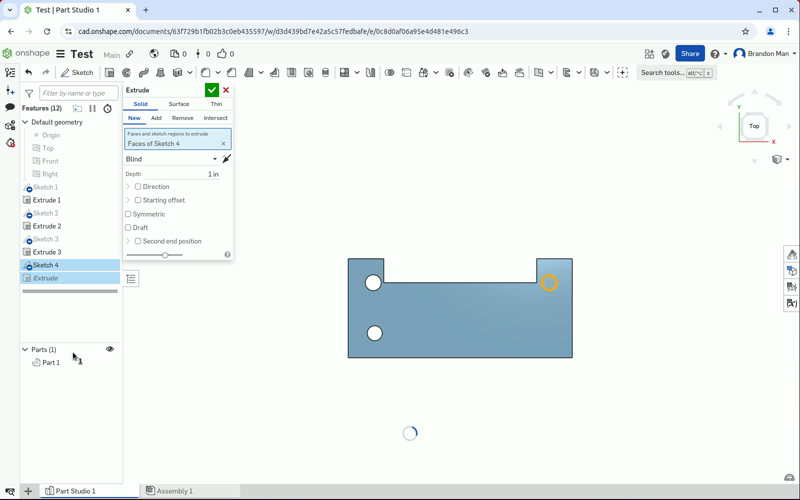
mouse_move(143, 106)
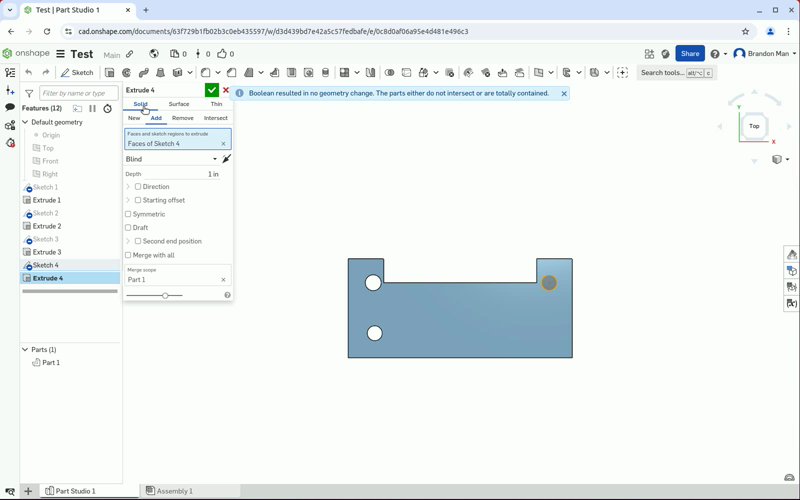
click(143, 106)
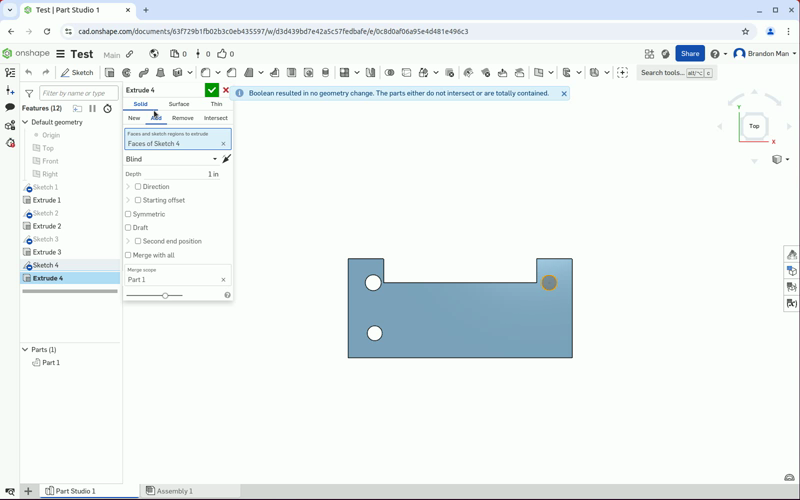
mouse_move(186, 120)
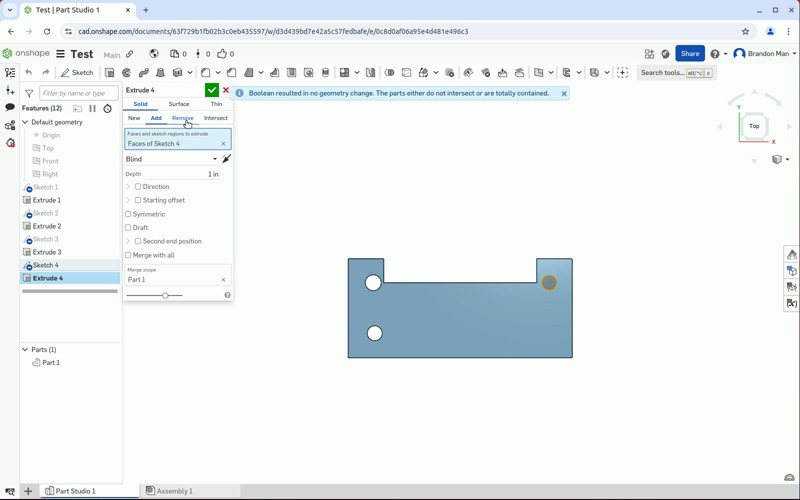
click(186, 120)
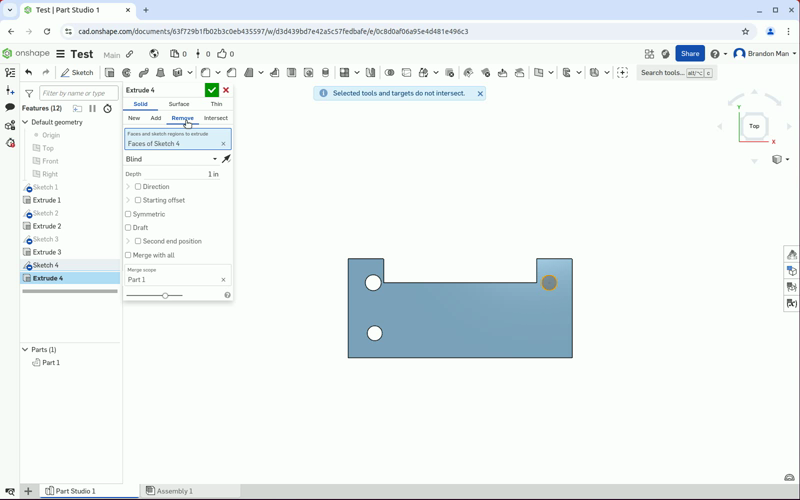
key(tab, 4)
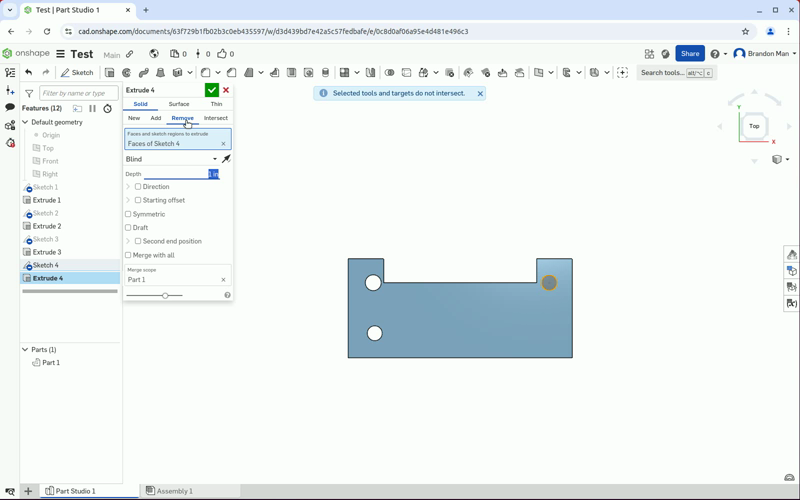
text(-29.848)
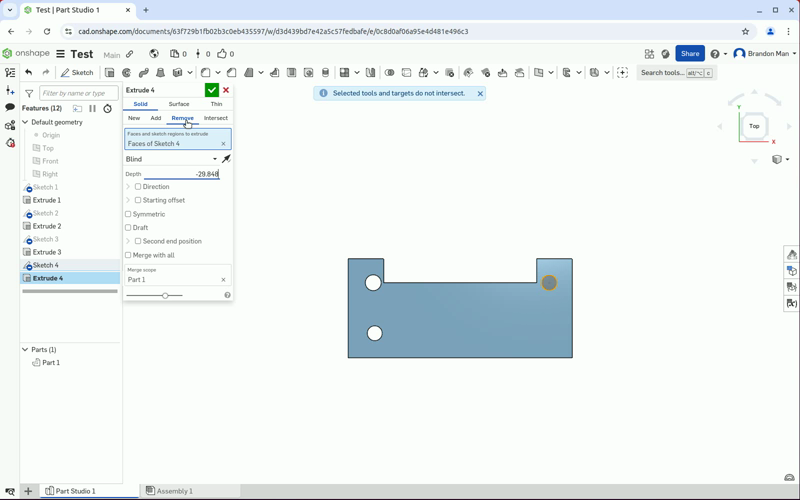
key(tab, 6)
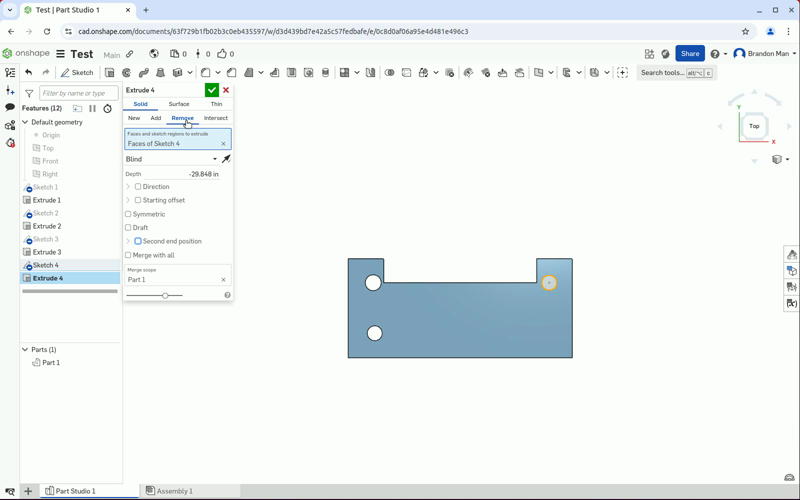
key(space)
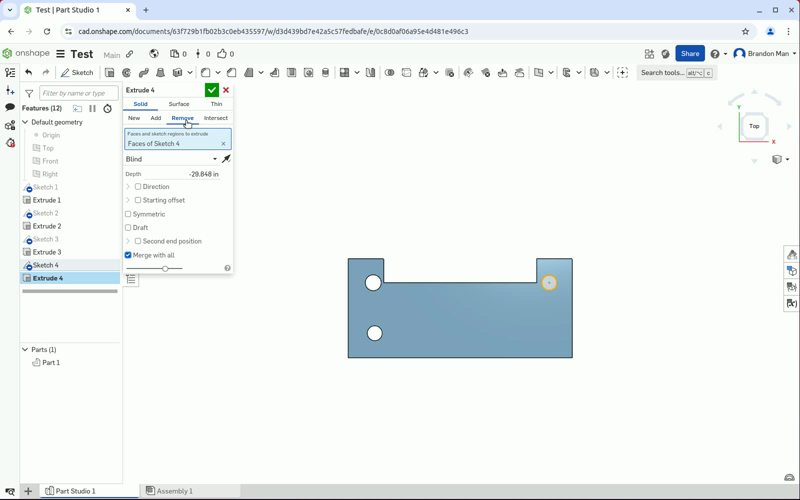
key(enter)
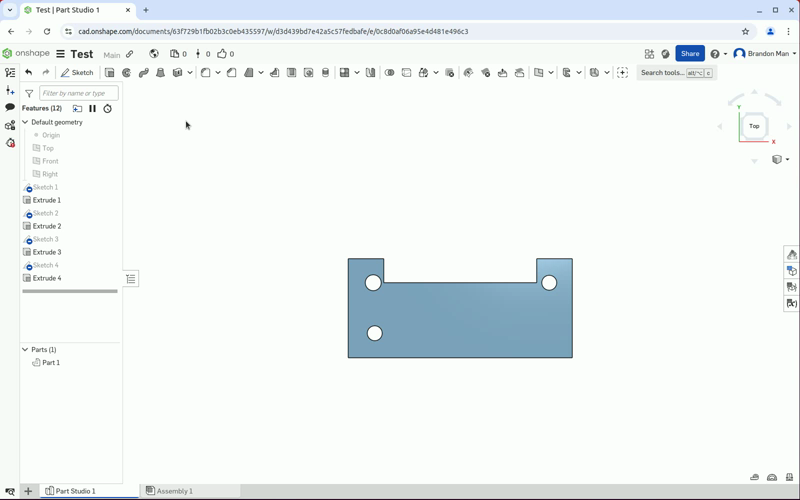
key(shift+h)
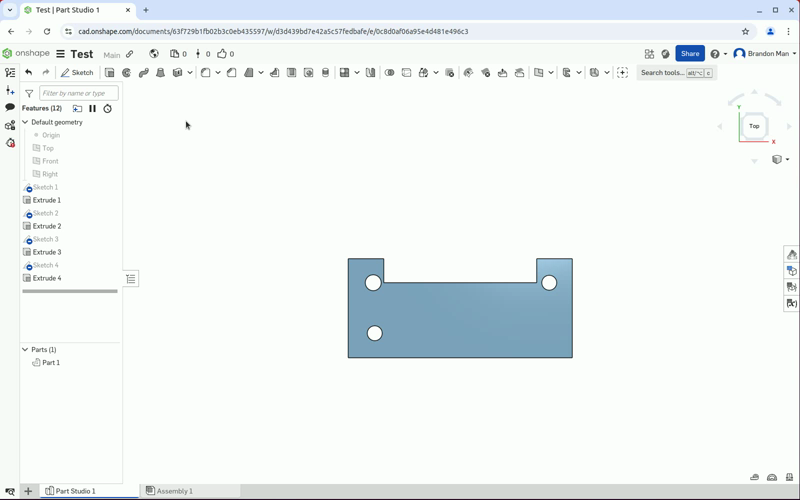
key(shift+h)
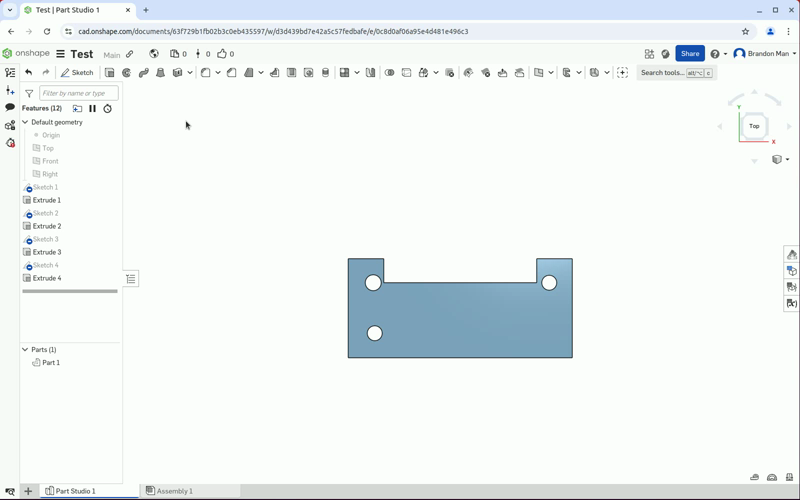
mouse_move(73, 189)
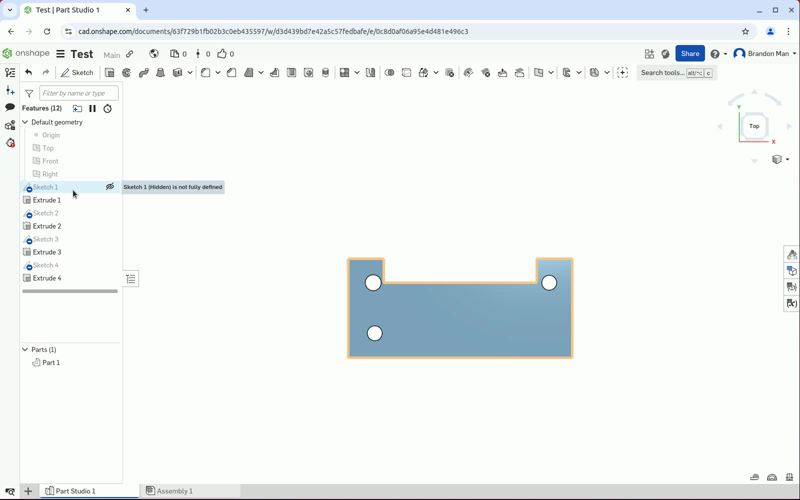
click(73, 189)
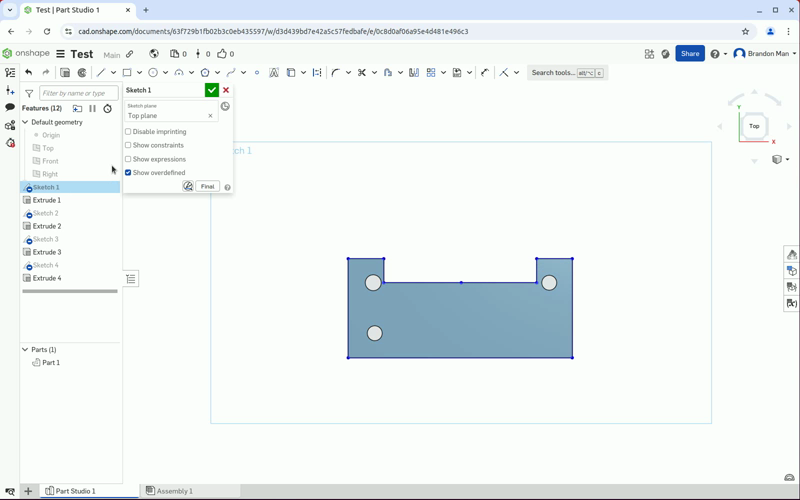
mouse_move(229, 92)
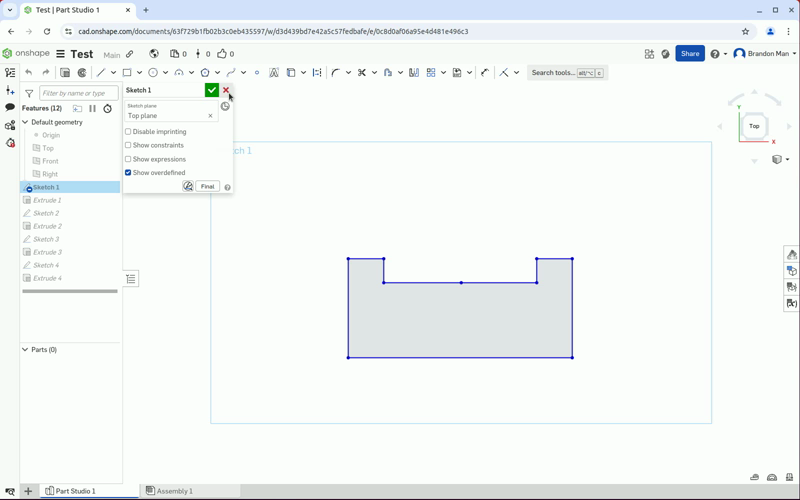
click(229, 92)
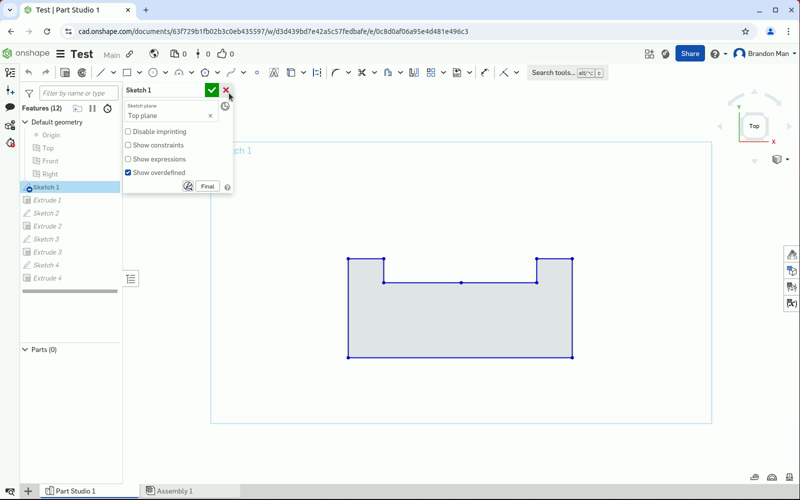
key(shift+s)
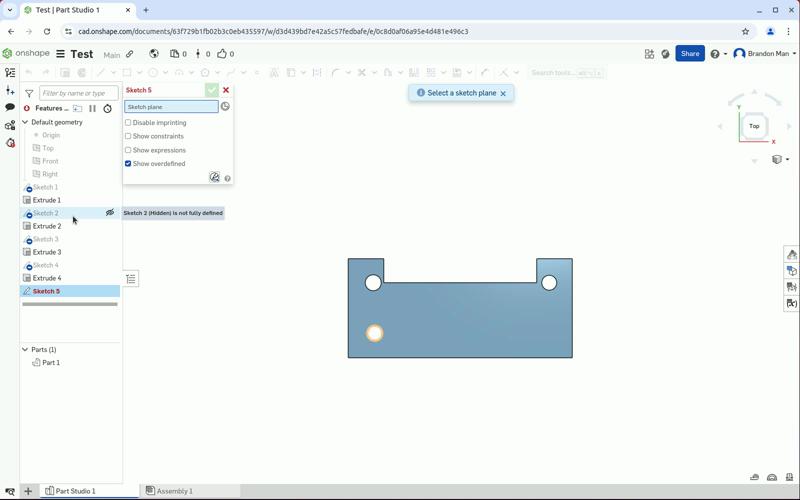
scroll(3)
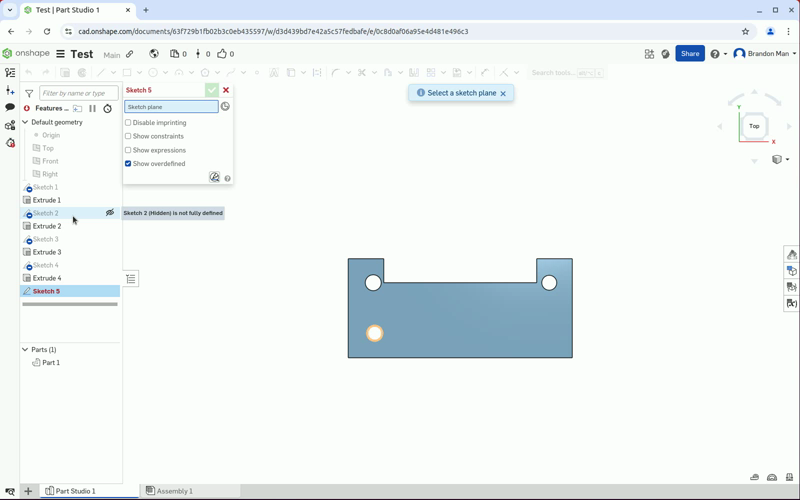
mouse_move(73, 150)
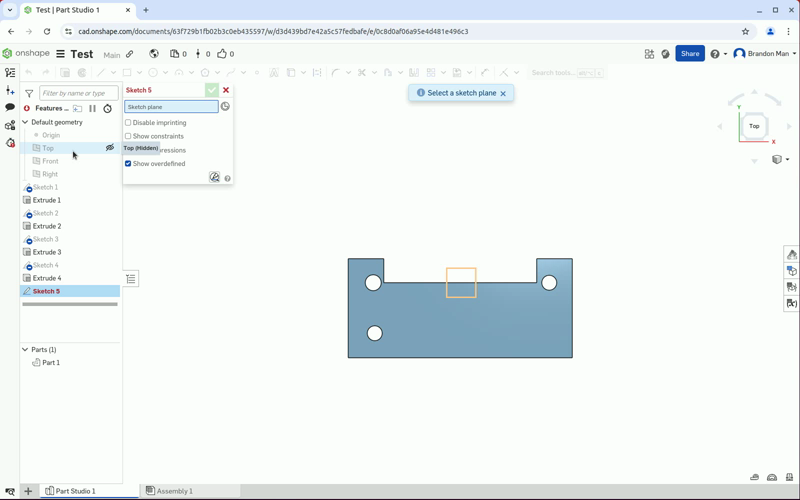
click(73, 150)
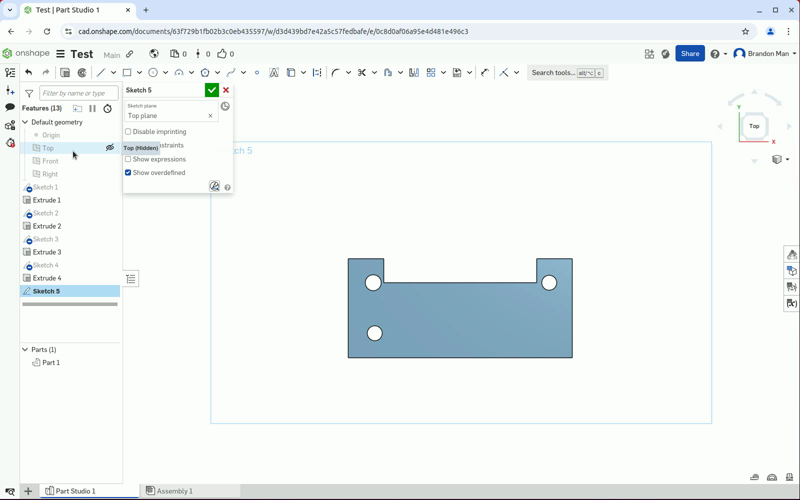
mouse_move(73, 352)
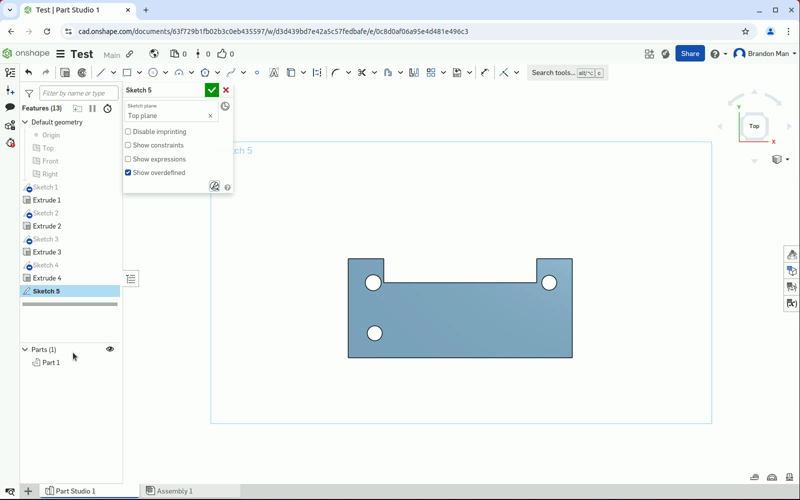
key(y)
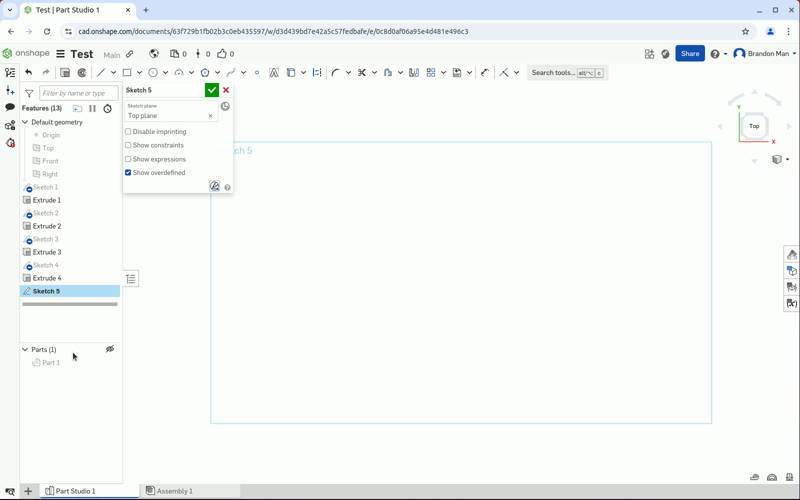
key(c)
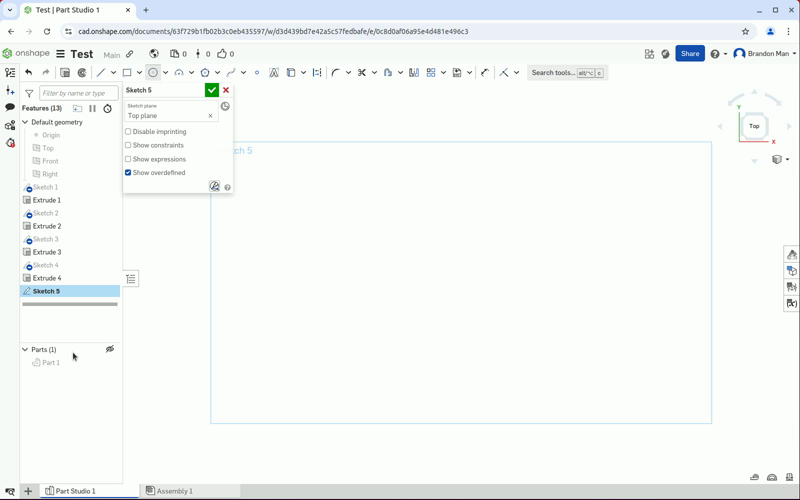
key_down(shift)
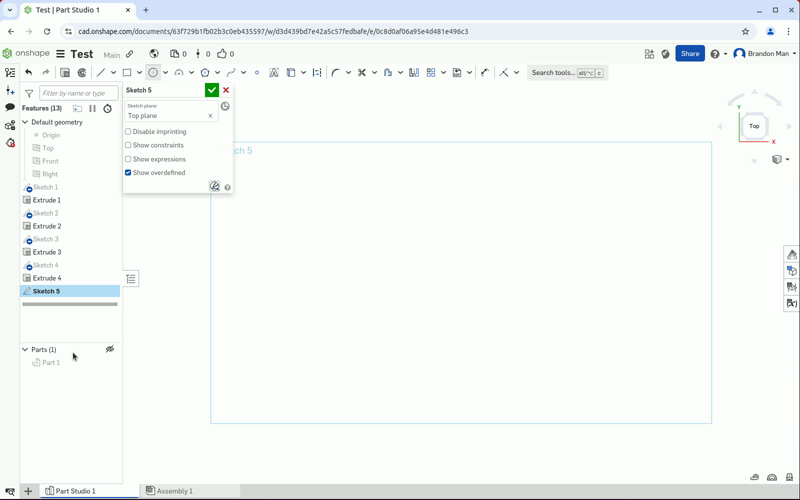
mouse_move(549, 332)
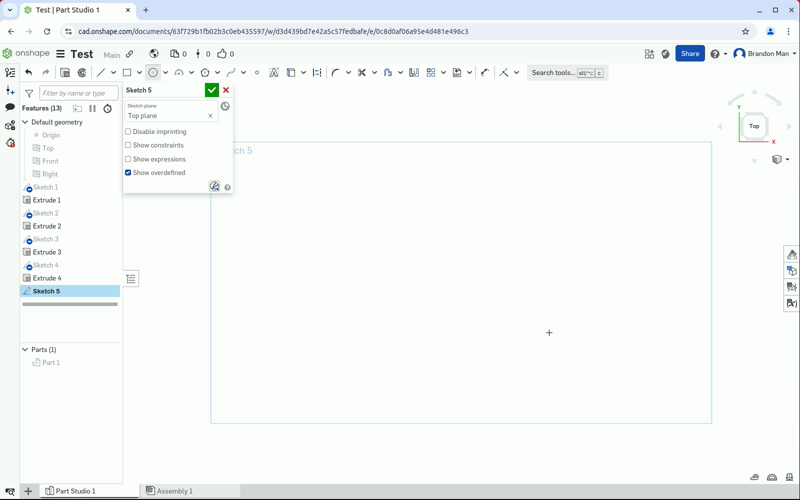
click(549, 332)
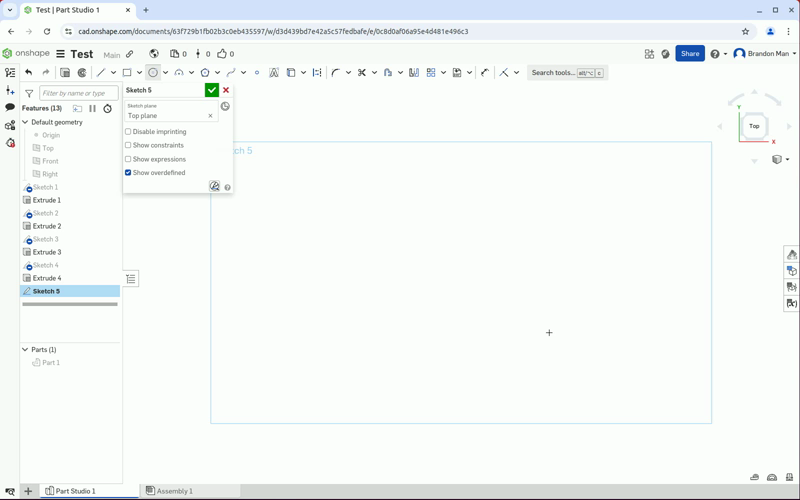
key_up(shift)
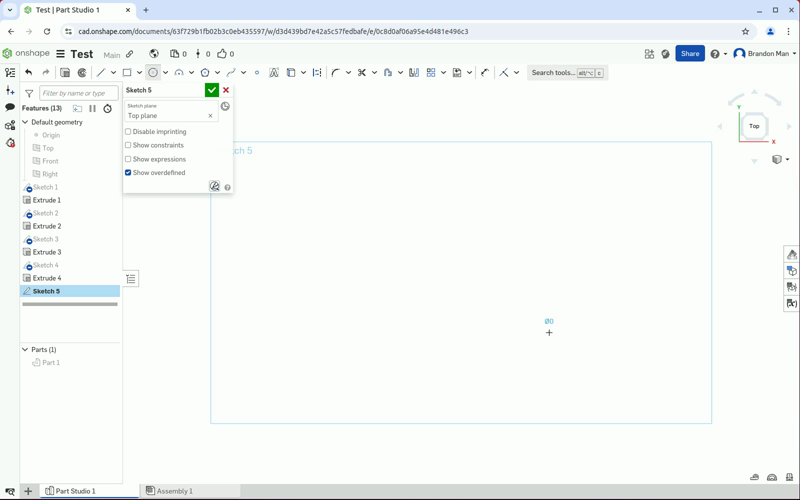
mouse_move(556, 332)
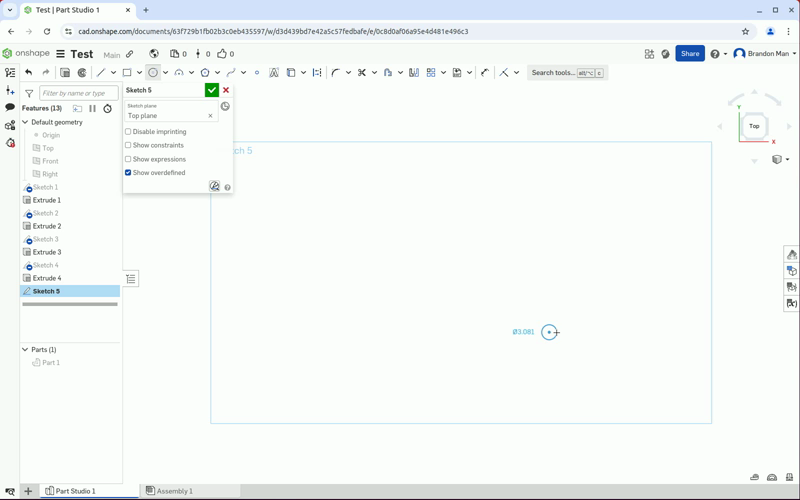
click(556, 332)
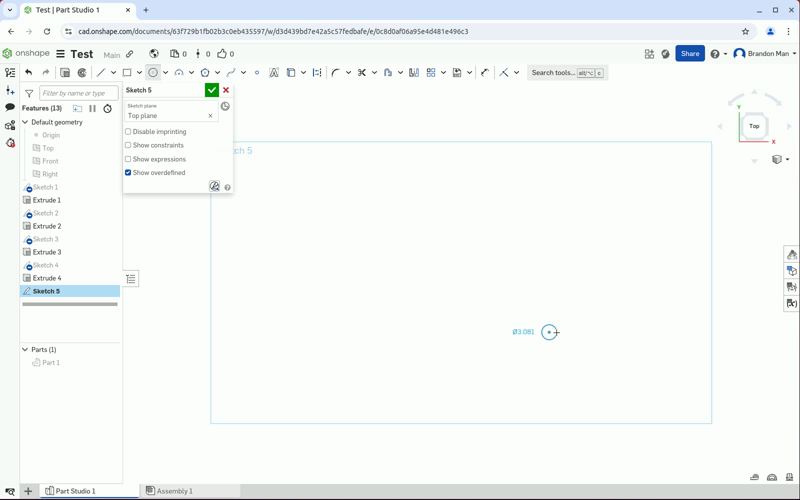
key(esc)
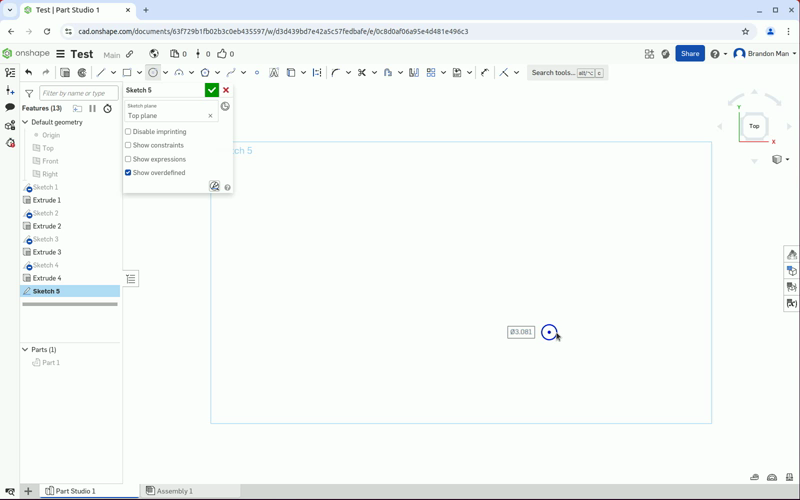
mouse_move(554, 334)
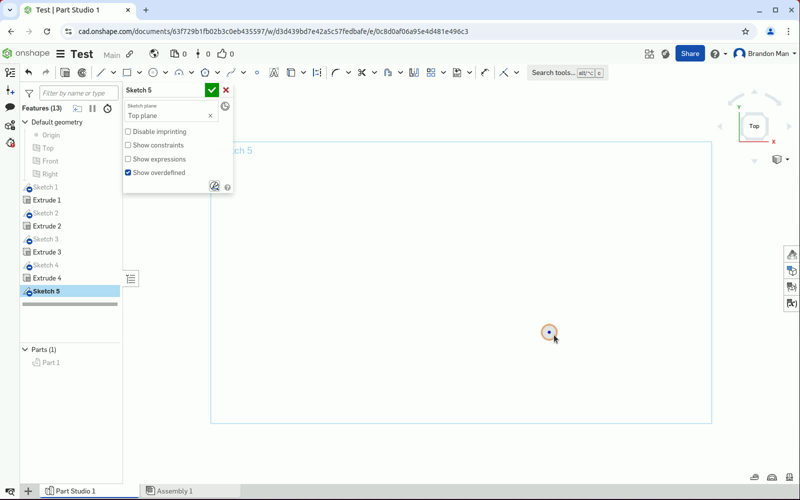
scroll(6)
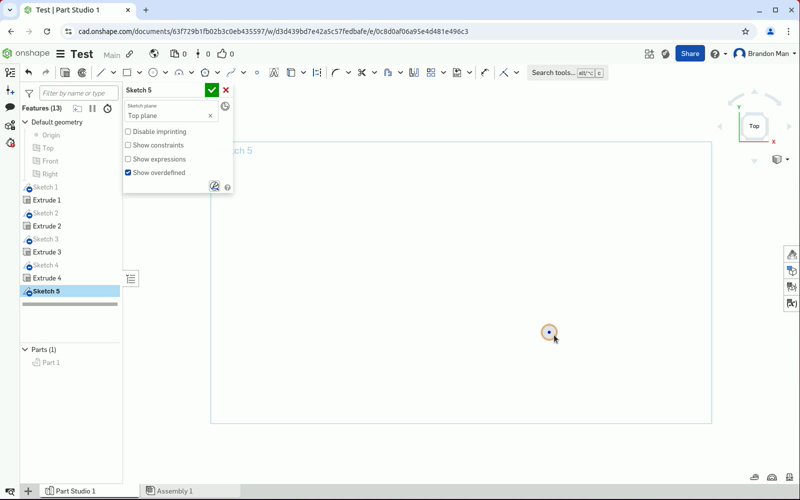
scroll(6)
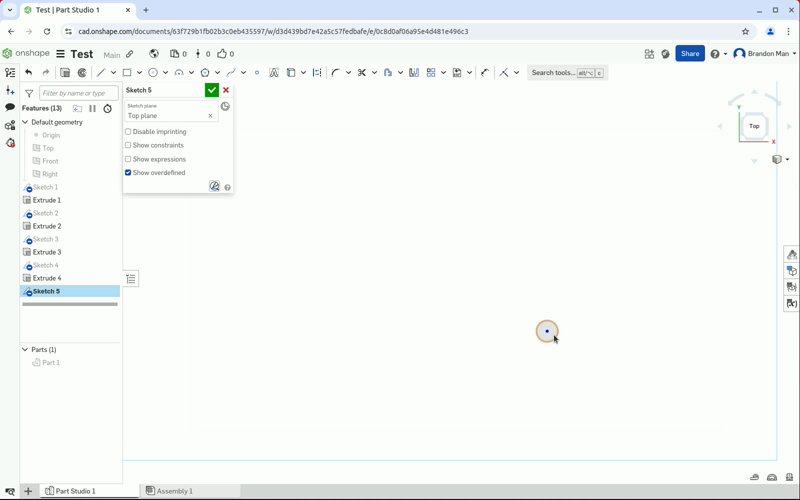
scroll(6)
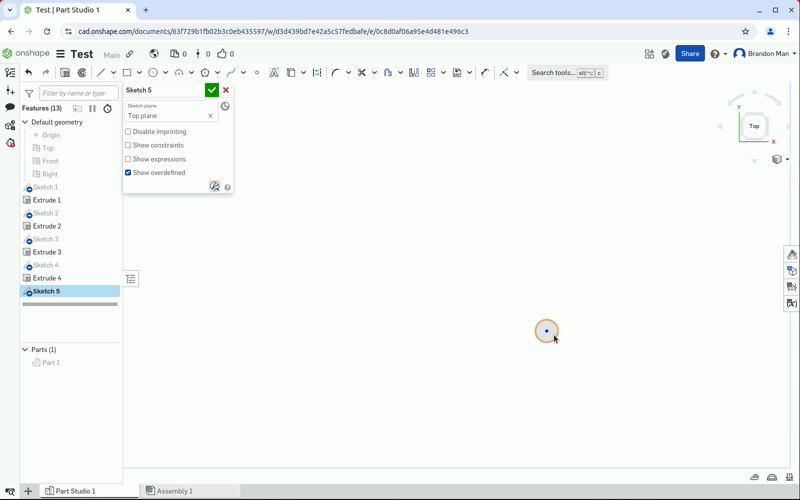
scroll(6)
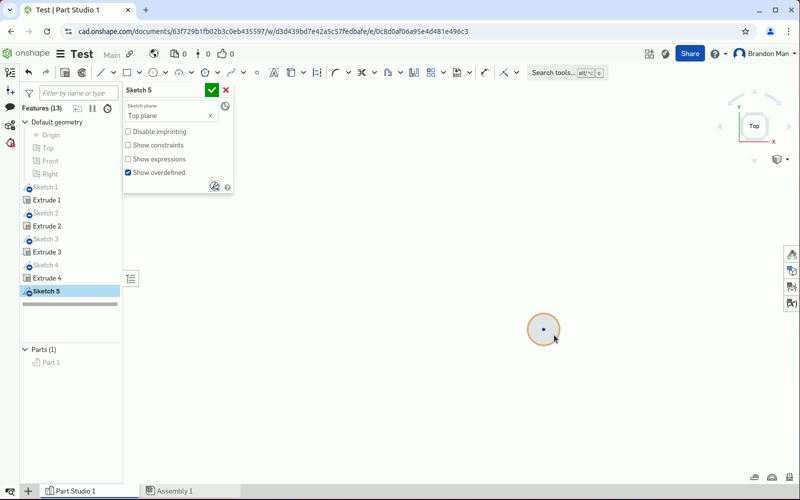
scroll(6)
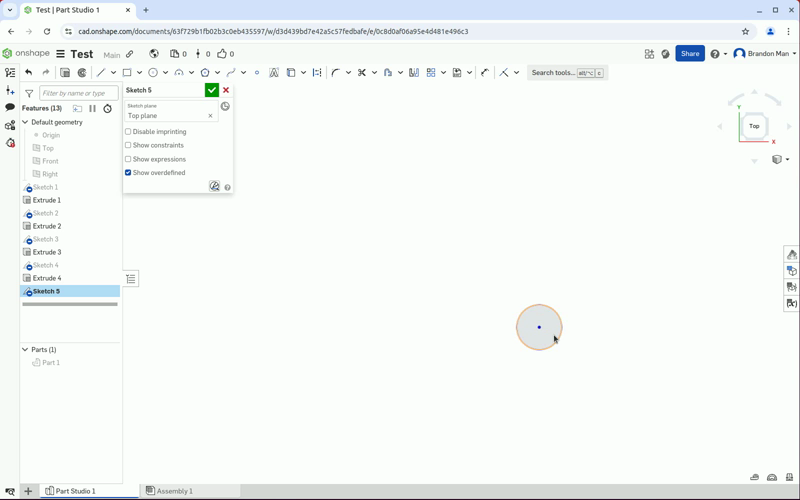
scroll(6)
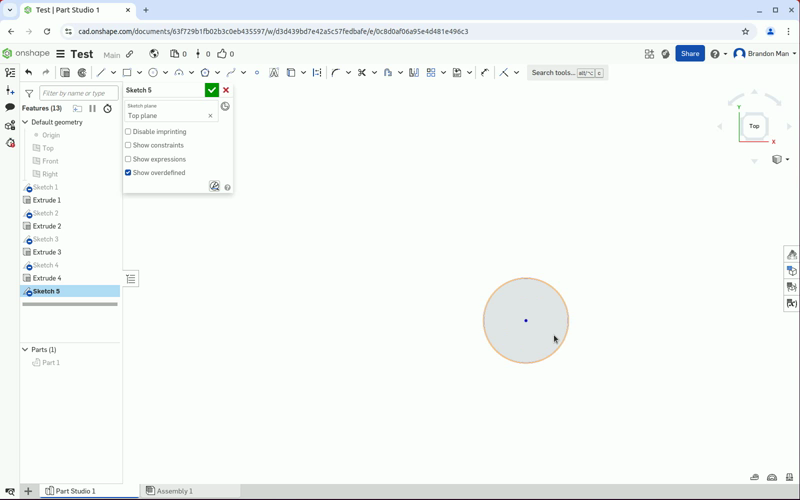
scroll(6)
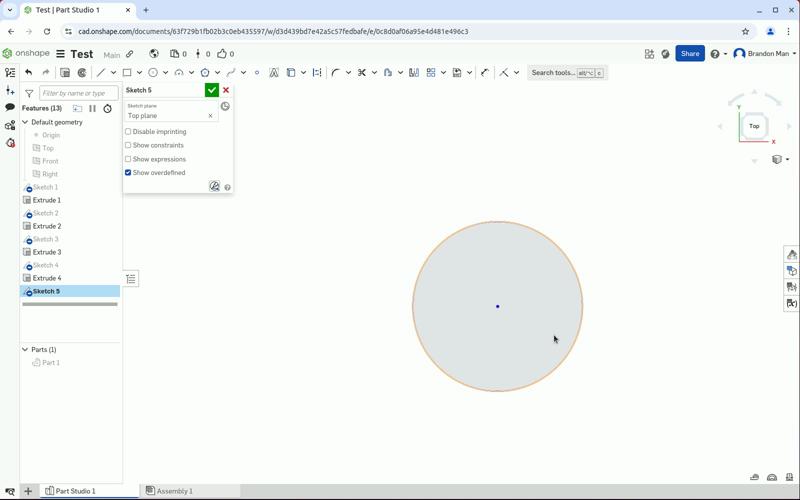
click(554, 334)
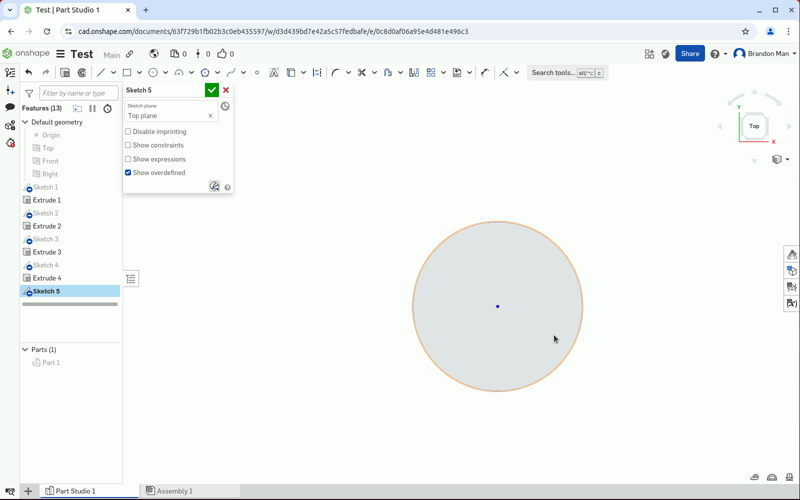
scroll(-6)
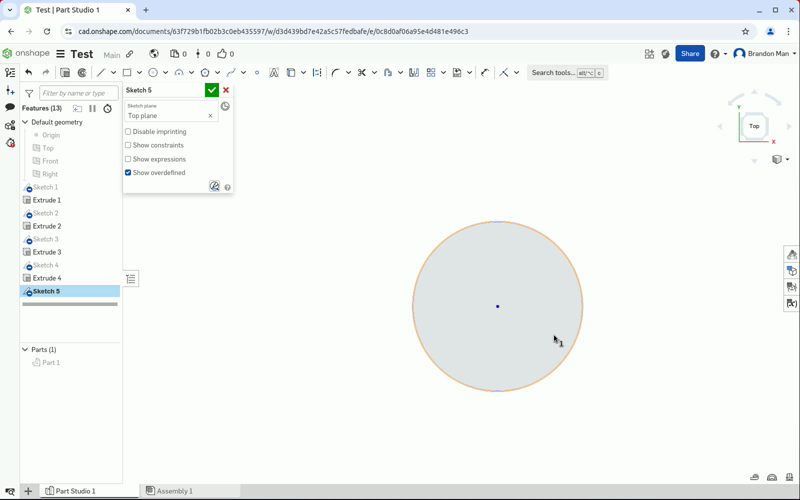
scroll(-6)
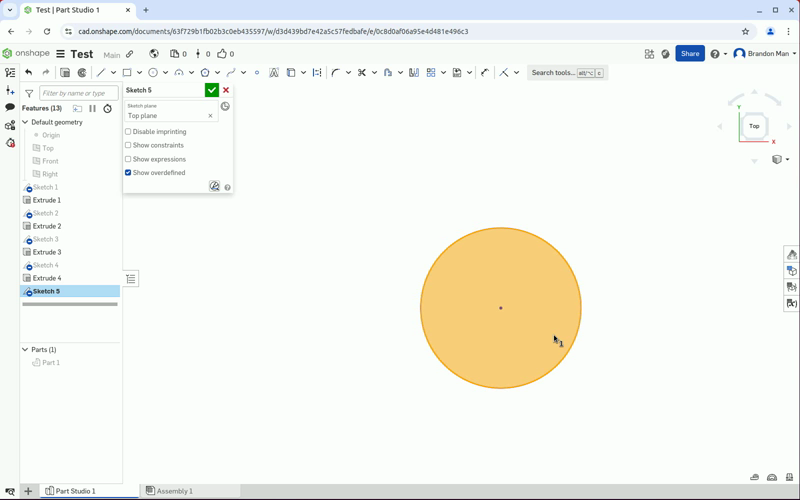
scroll(-6)
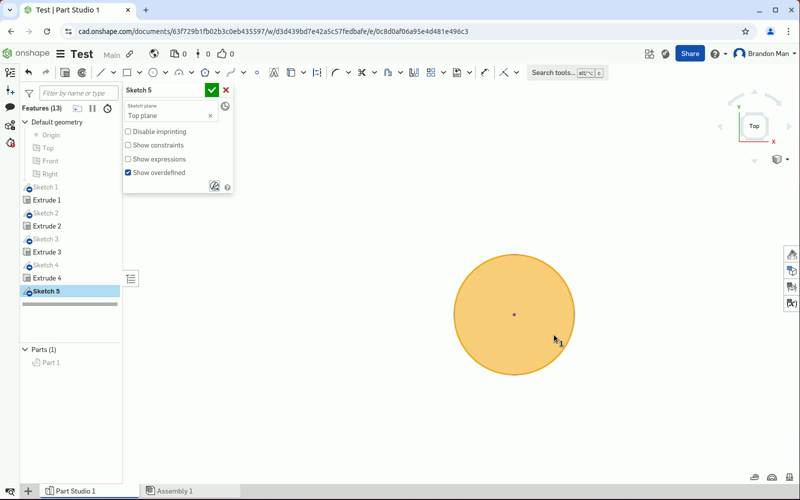
scroll(-6)
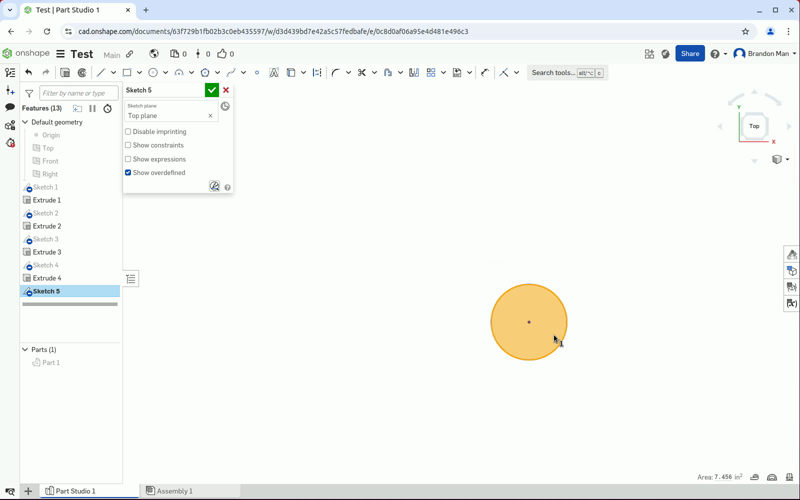
scroll(-6)
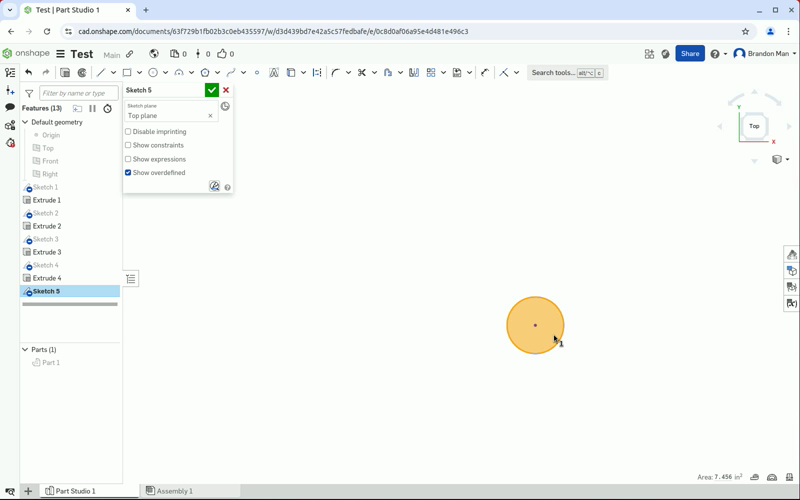
scroll(-6)
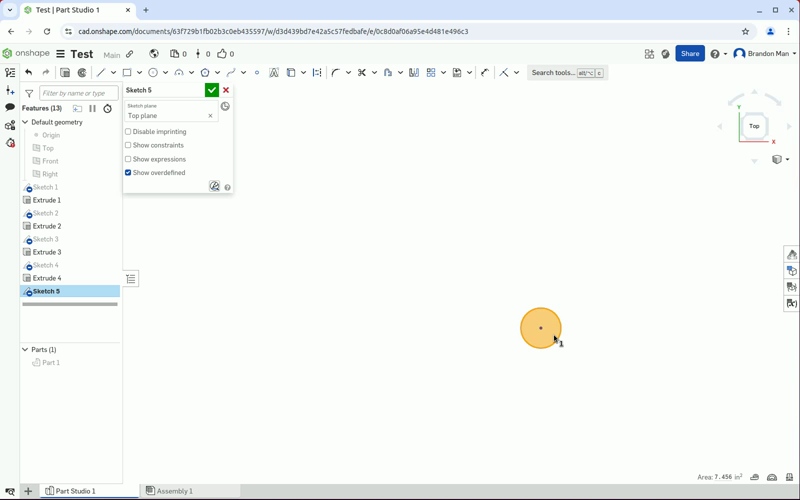
scroll(-6)
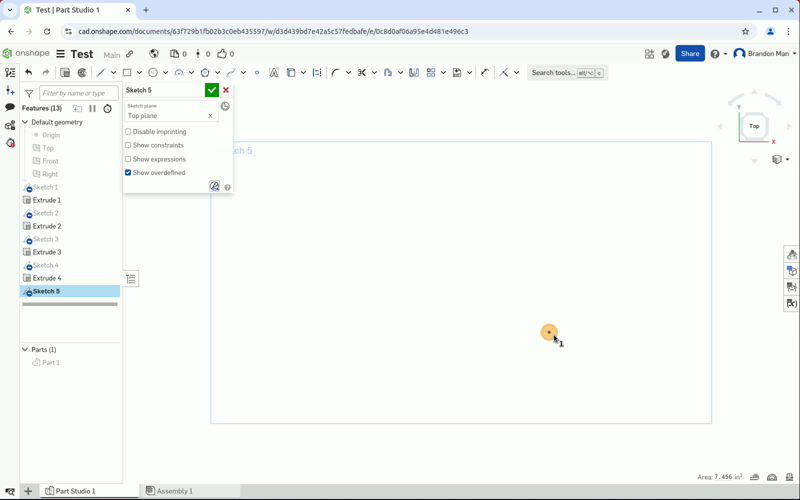
mouse_move(73, 352)
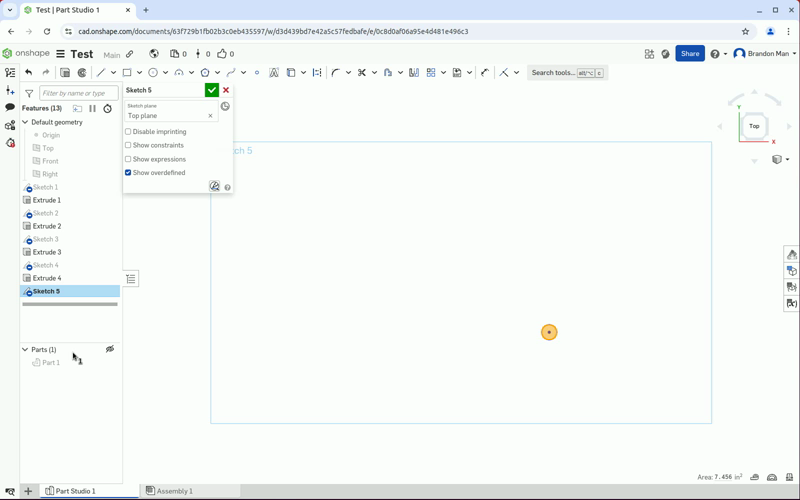
key(shift+y)
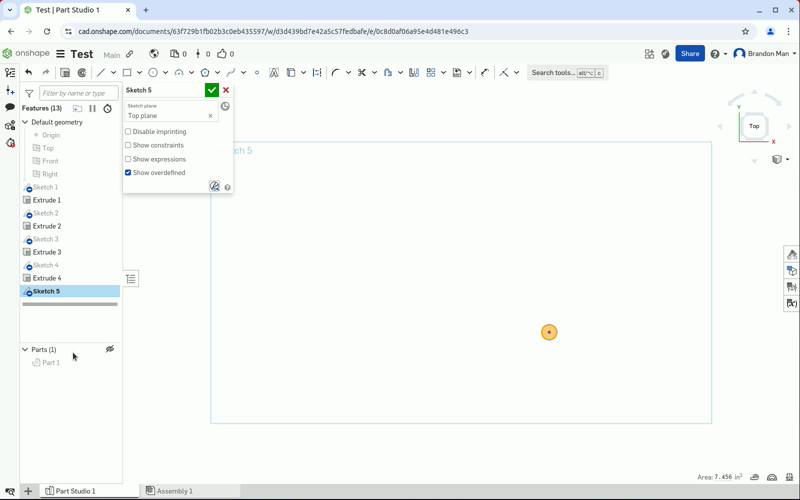
key(shift+e)
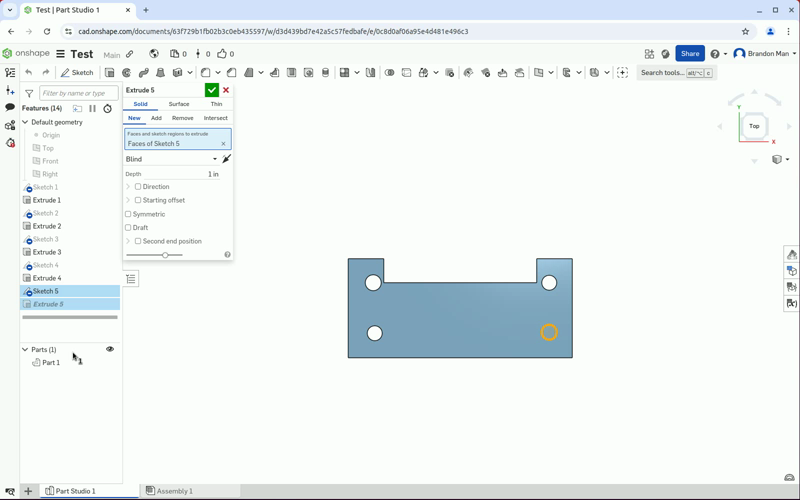
mouse_move(143, 106)
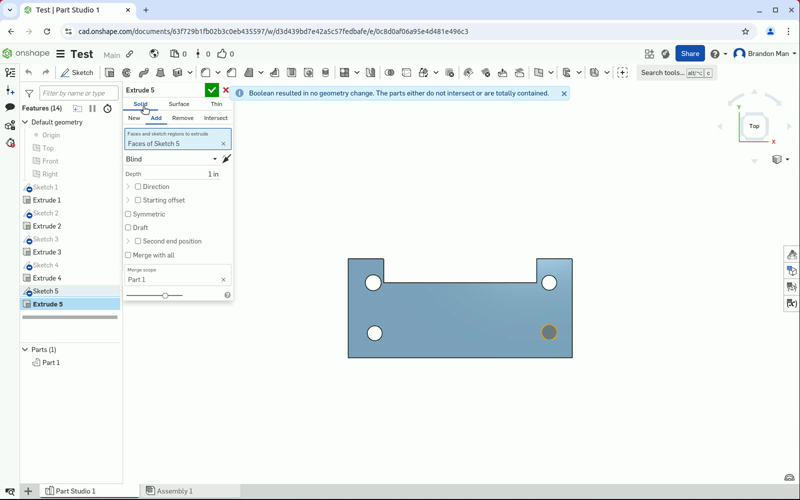
click(143, 106)
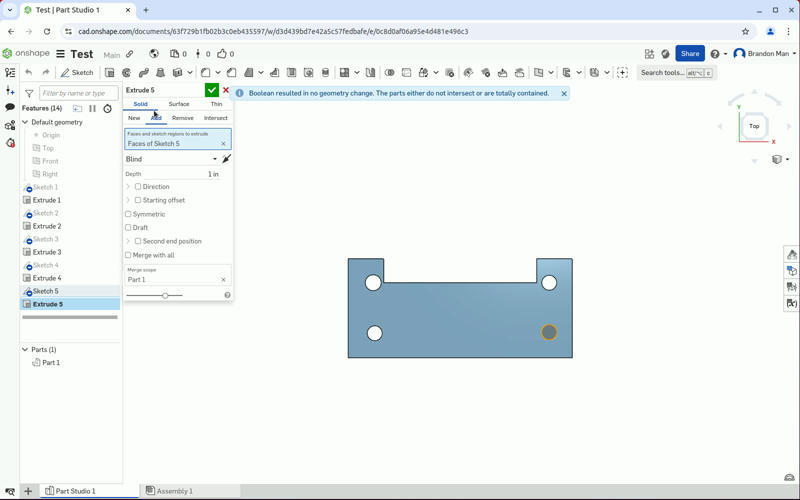
mouse_move(186, 120)
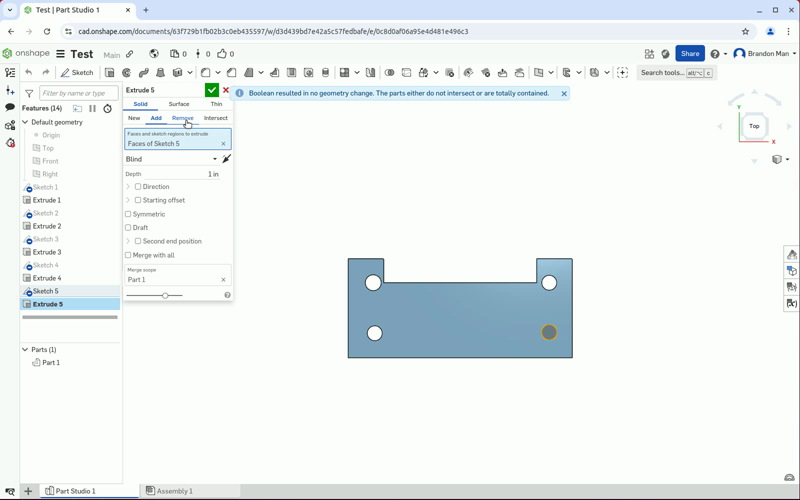
click(186, 120)
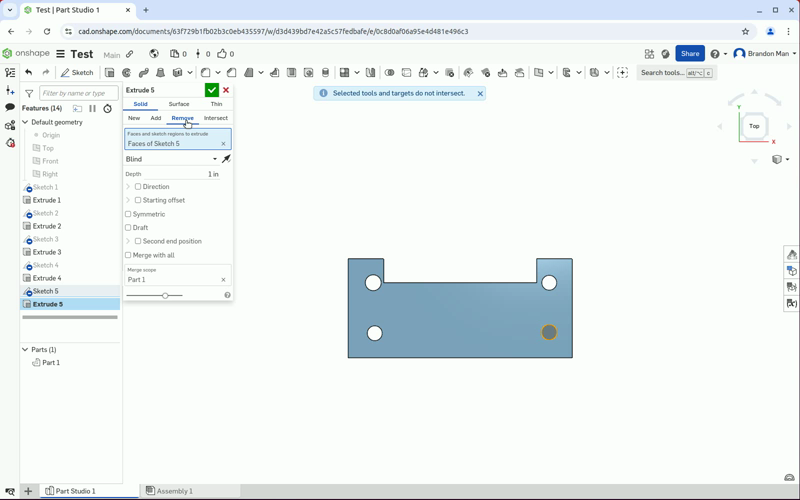
key(tab, 4)
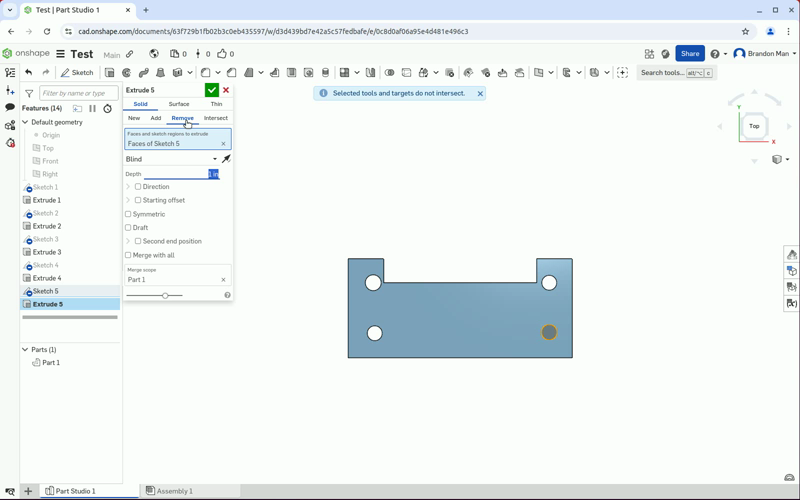
text(-29.848)
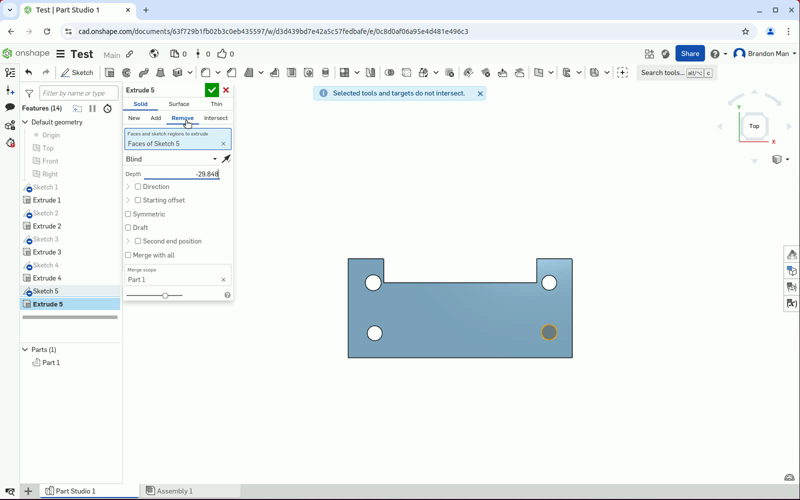
key(tab, 6)
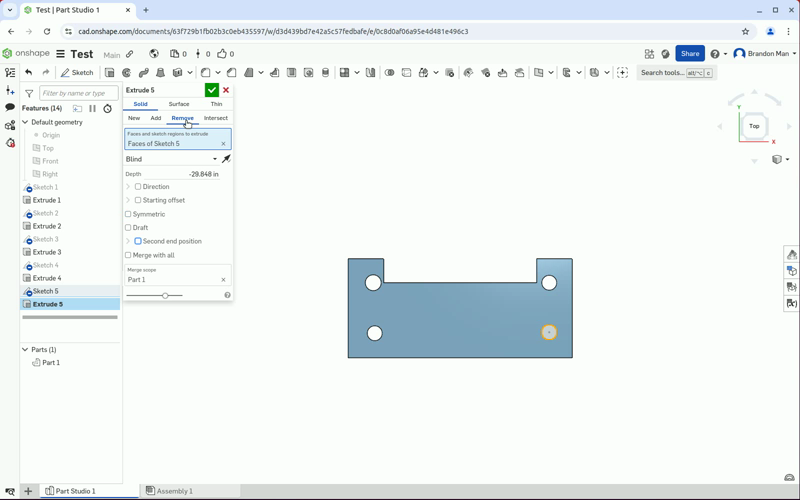
key(space)
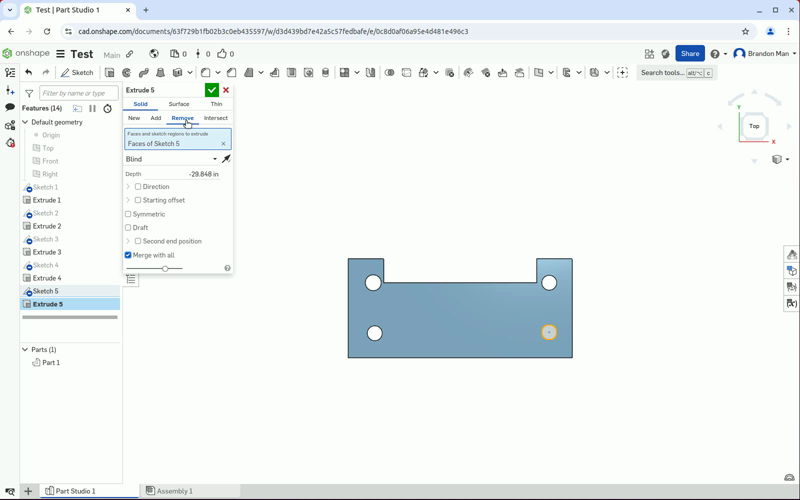
key(enter)
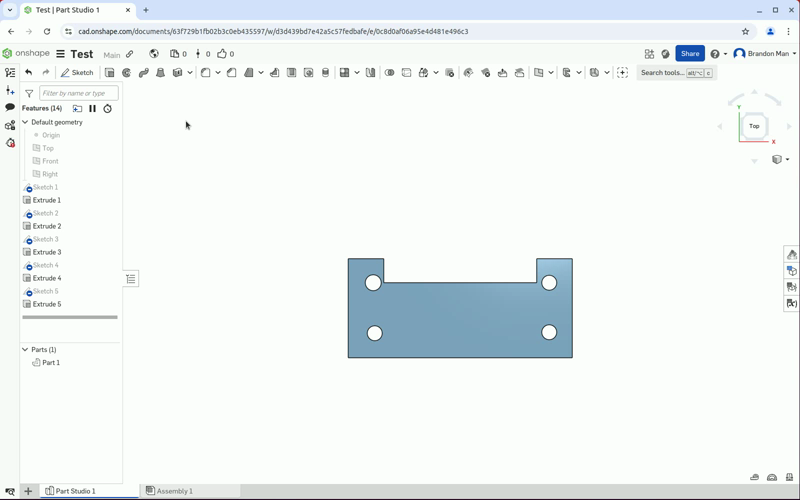
key(shift+h)
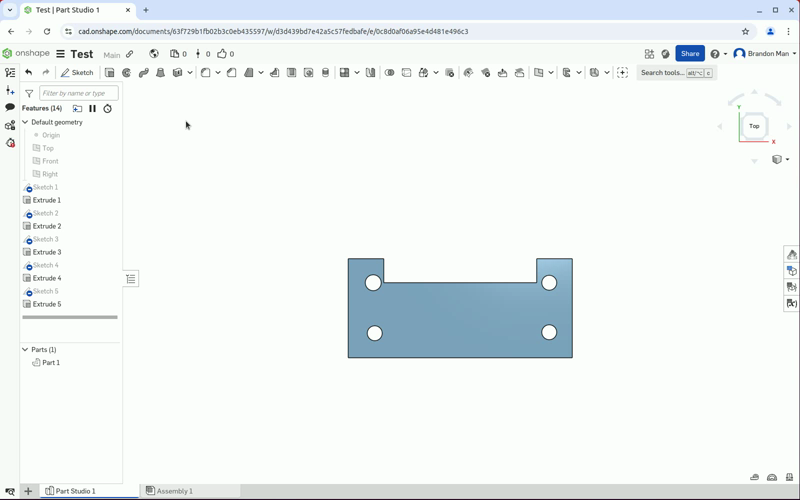
key(shift+h)
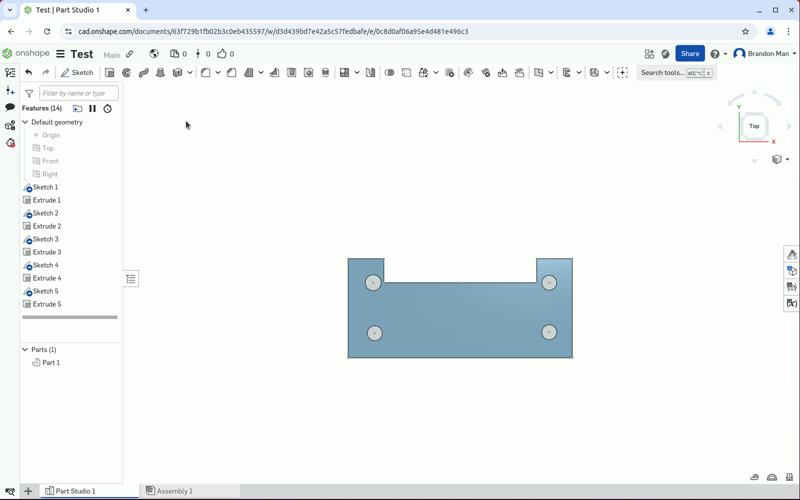
key(shift+7)
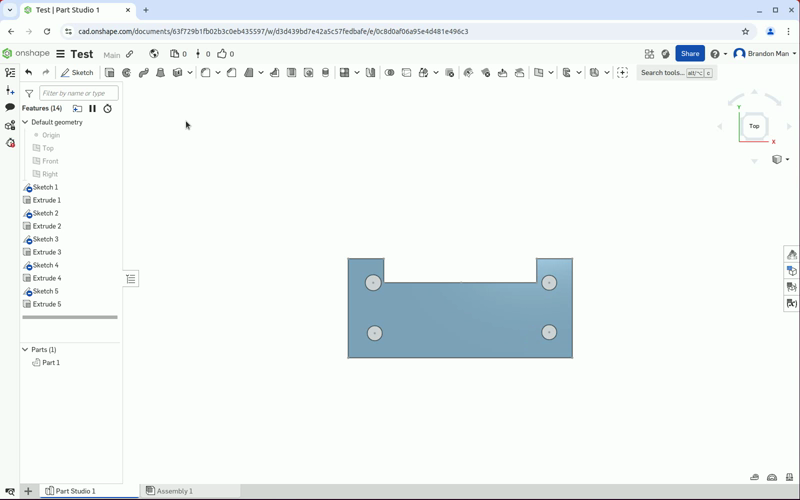
key(up, 3)
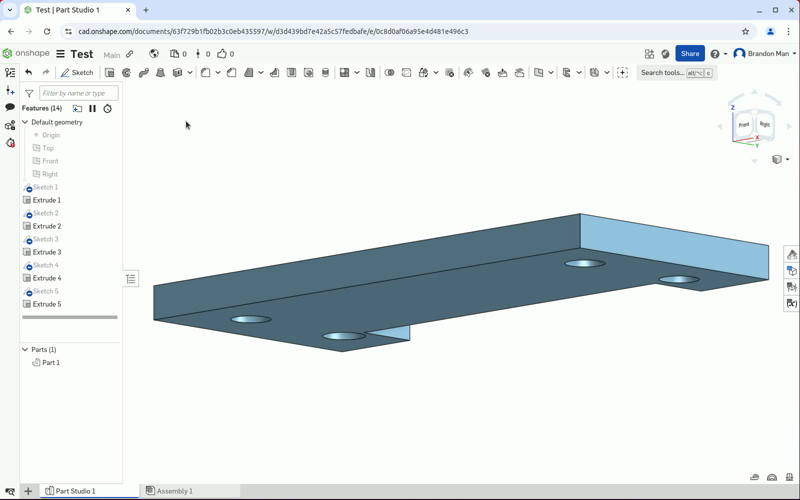
key(left, 3)
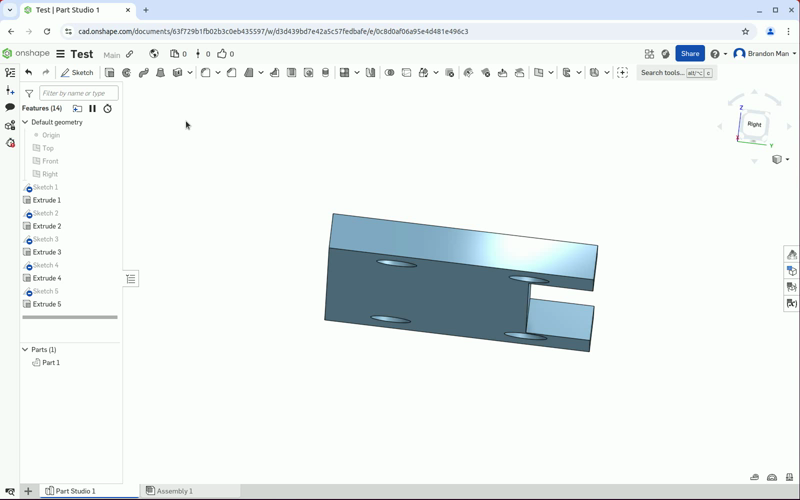
key(right, 3)
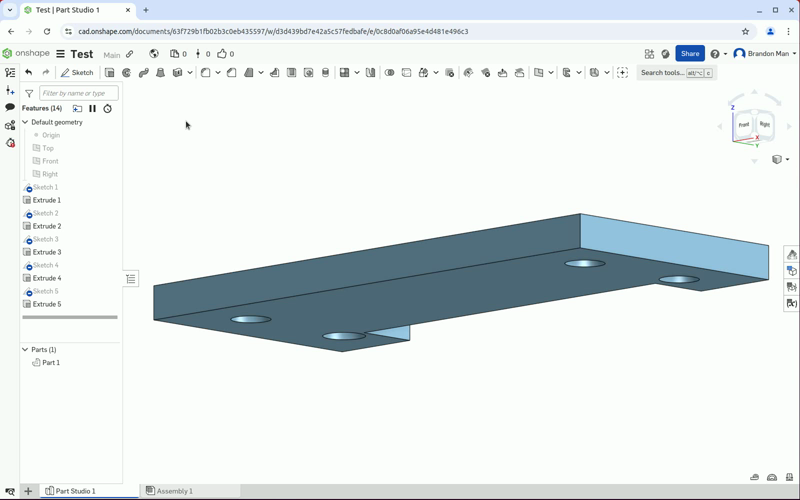
key(down, 3)
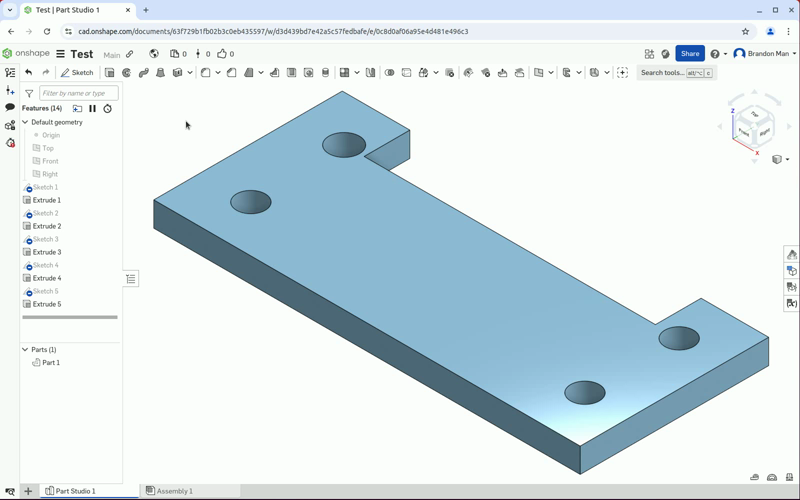
mouse_move(73, 189)
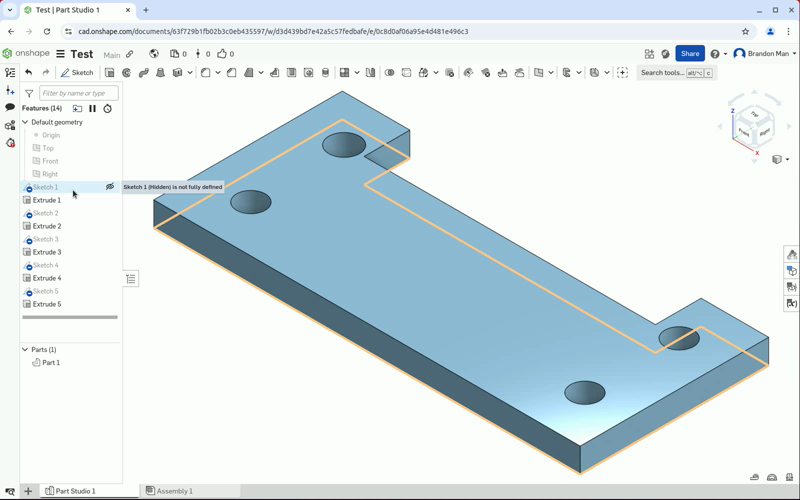
click(73, 189)